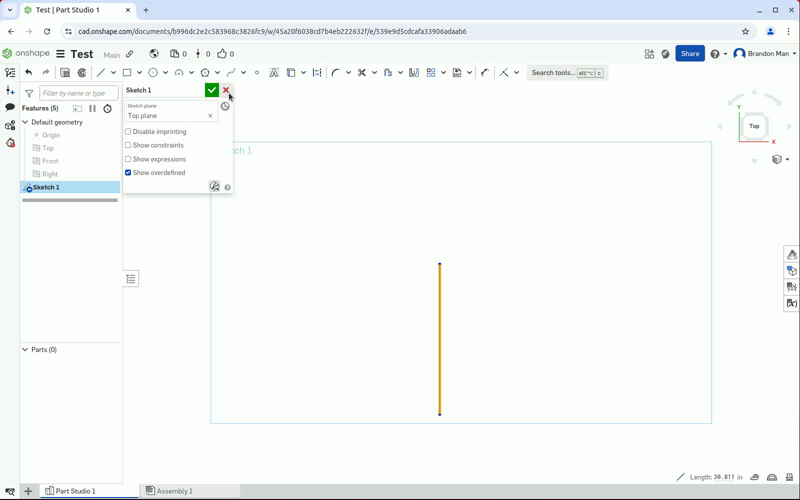
key(shift+h)
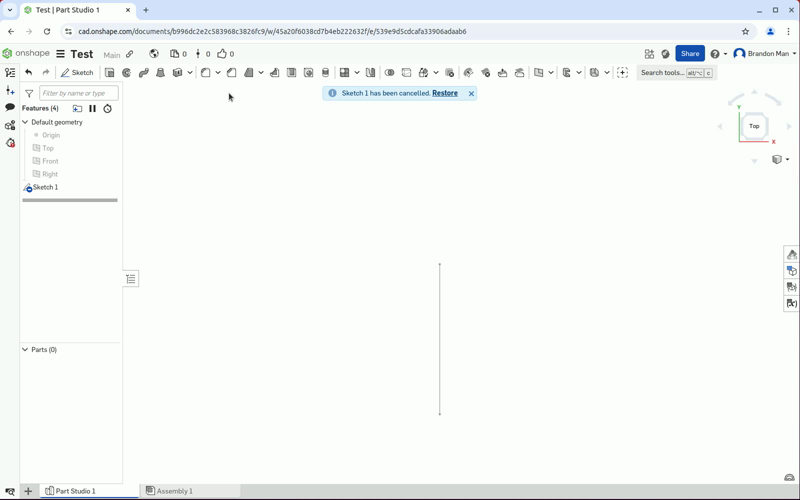
mouse_move(73, 352)
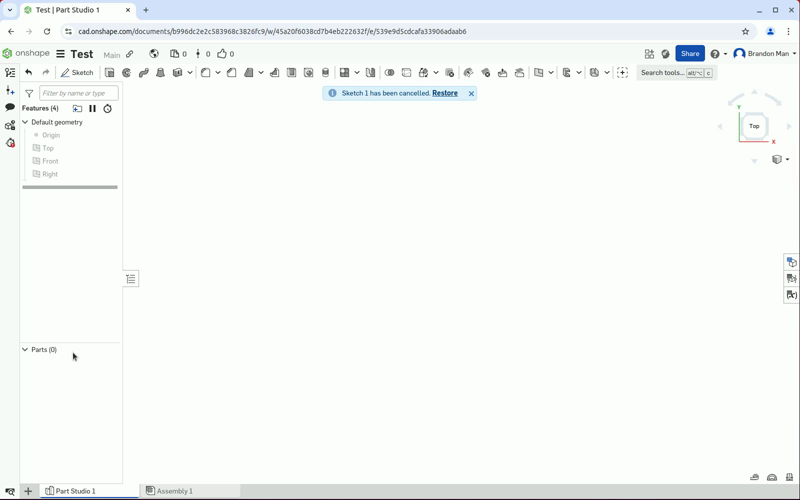
key(y)
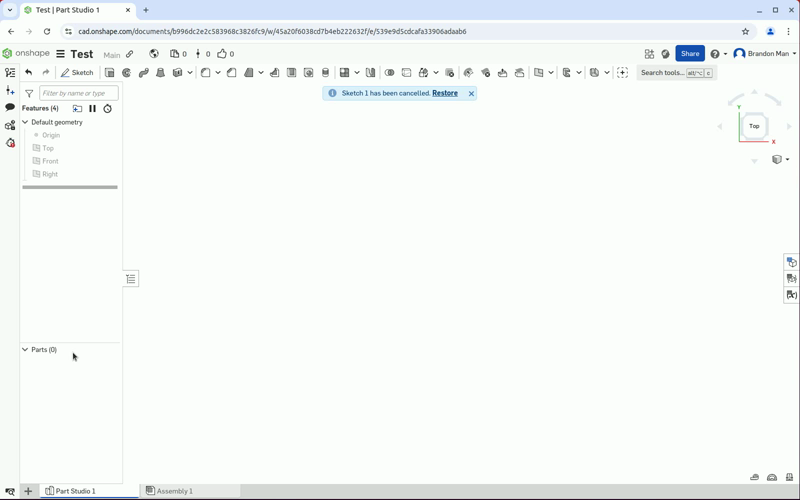
key(shift+p)
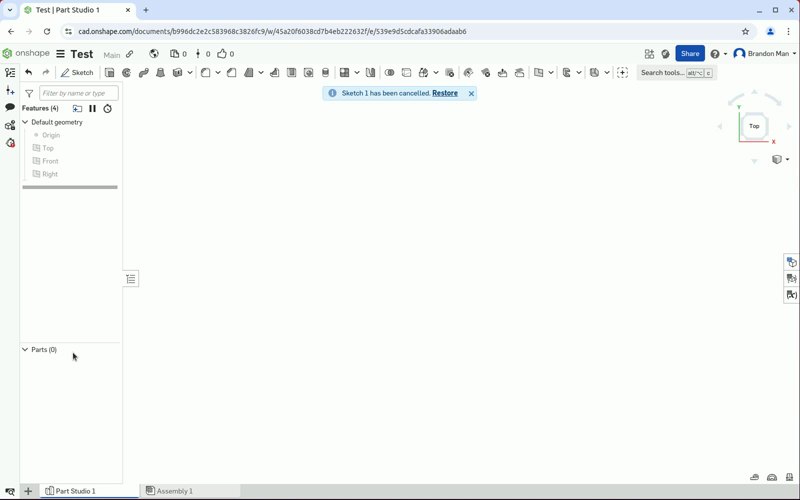
key(space)
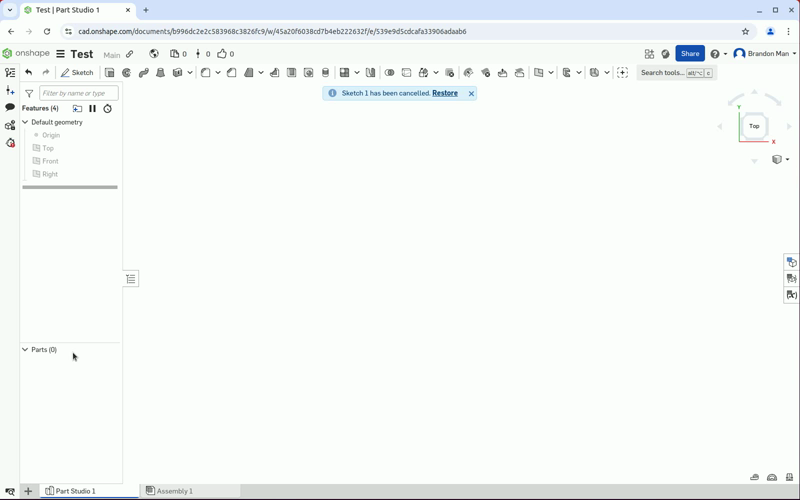
key_down(shift)
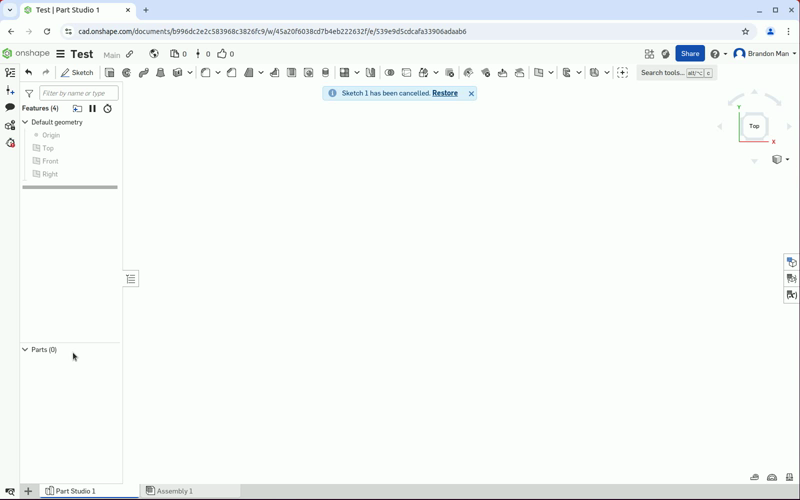
key(up)
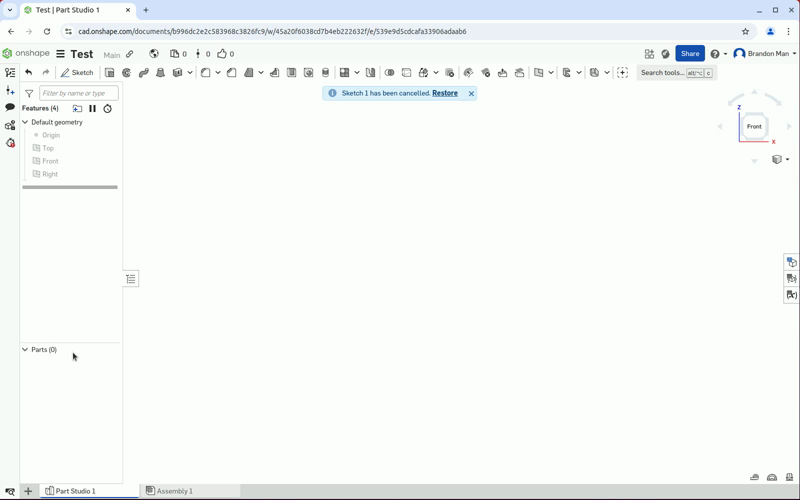
key_up(shift)
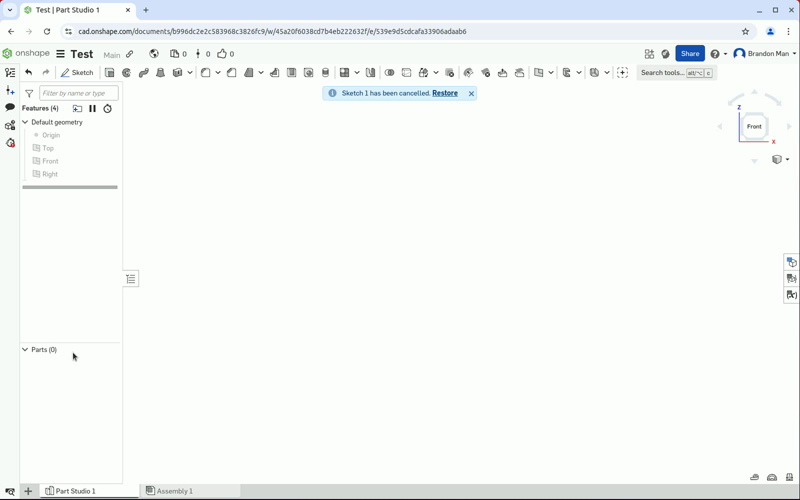
mouse_move(73, 352)
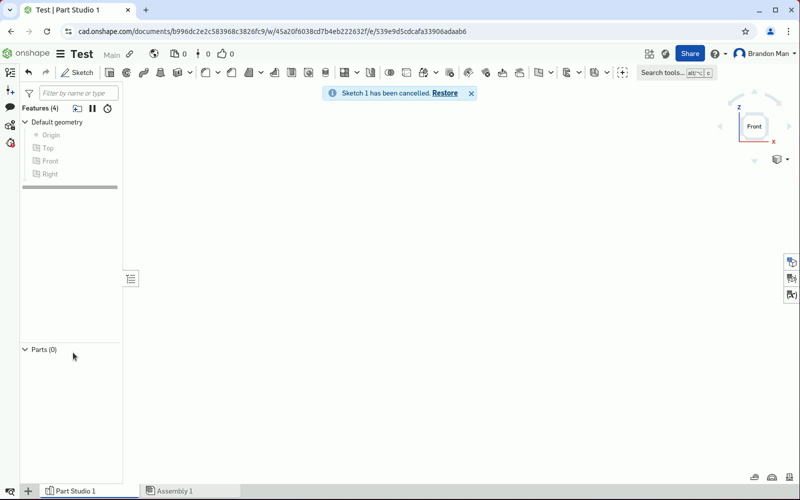
key(shift+y)
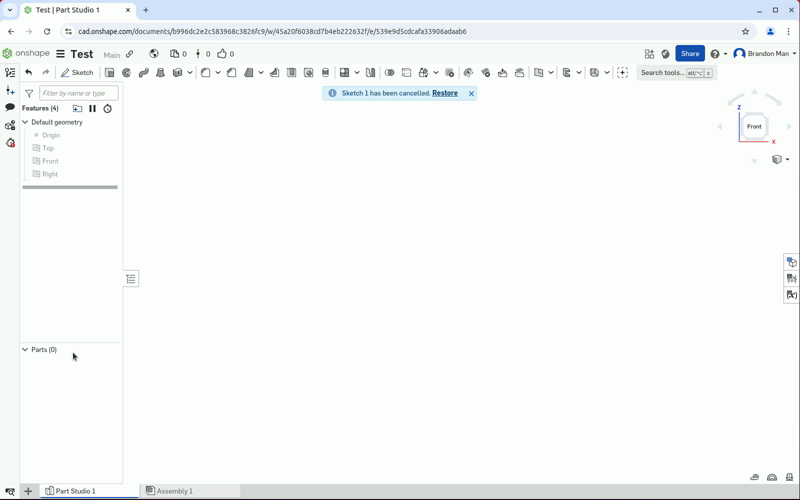
key(shift+s)
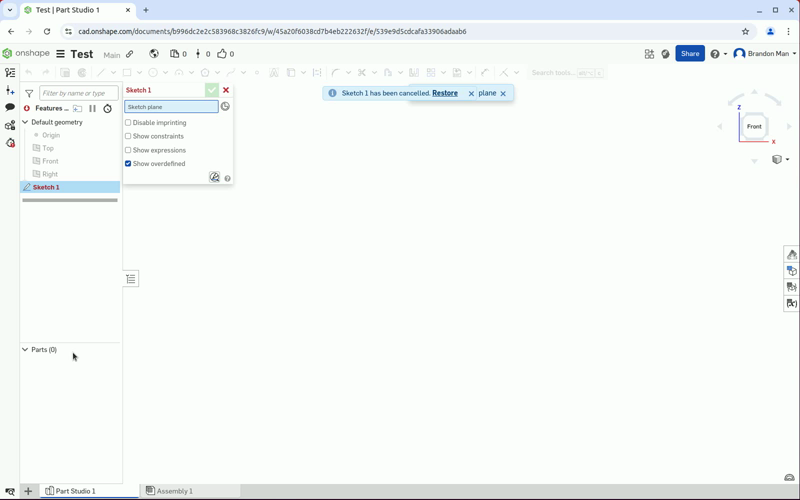
mouse_move(73, 163)
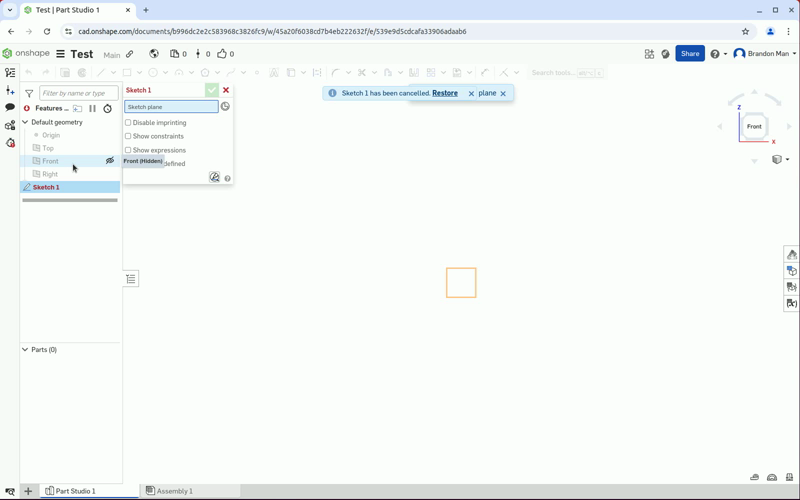
click(73, 163)
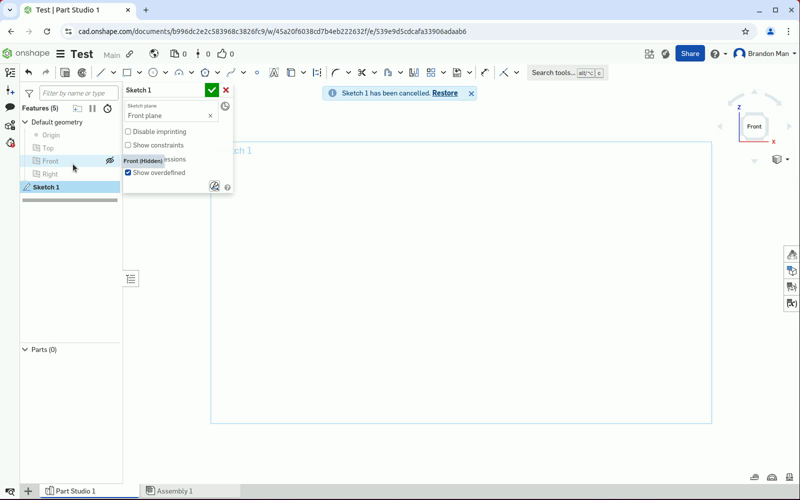
mouse_move(73, 352)
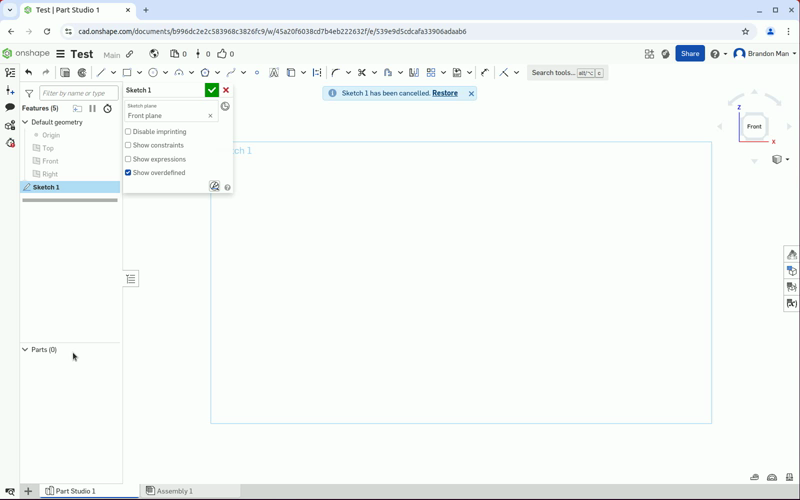
key(y)
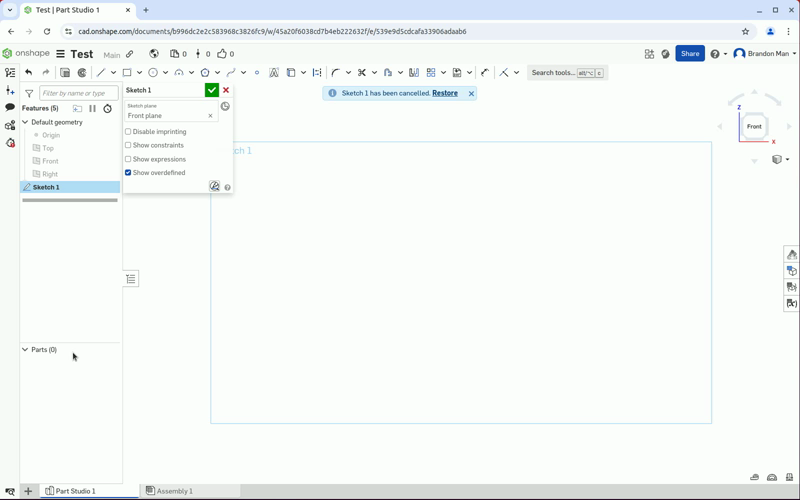
key(c)
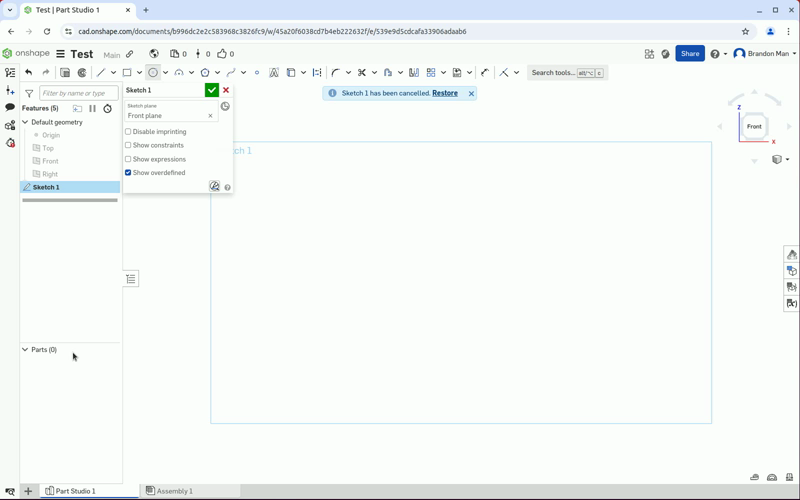
key_down(shift)
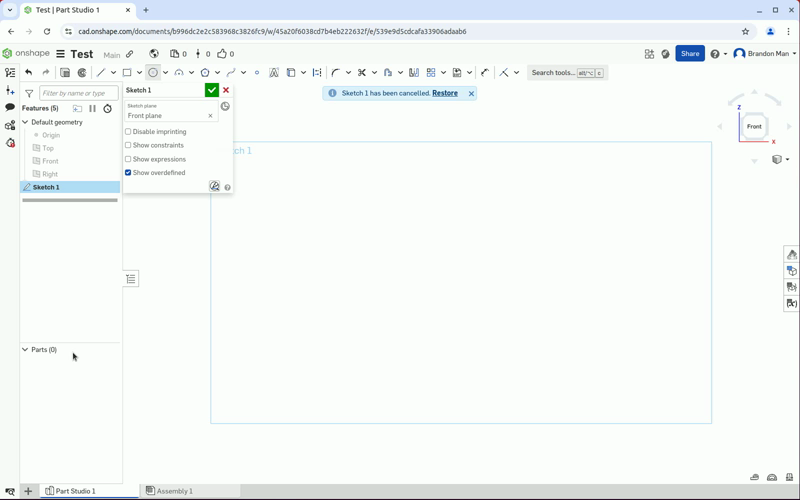
mouse_move(461, 282)
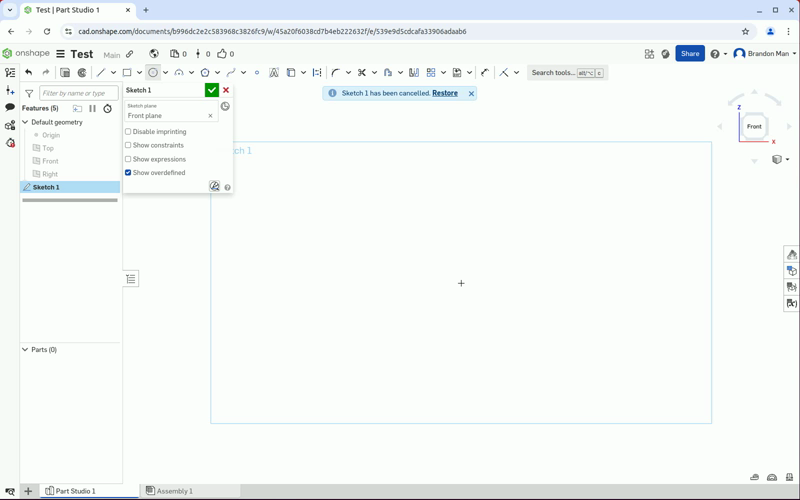
click(461, 282)
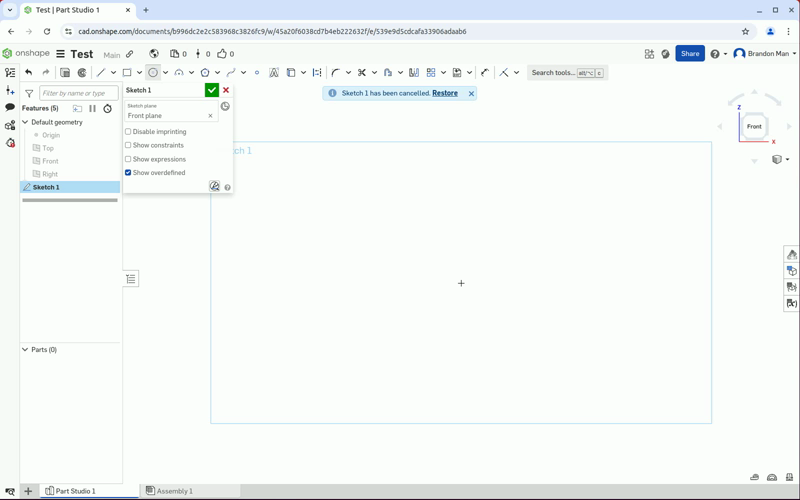
key_up(shift)
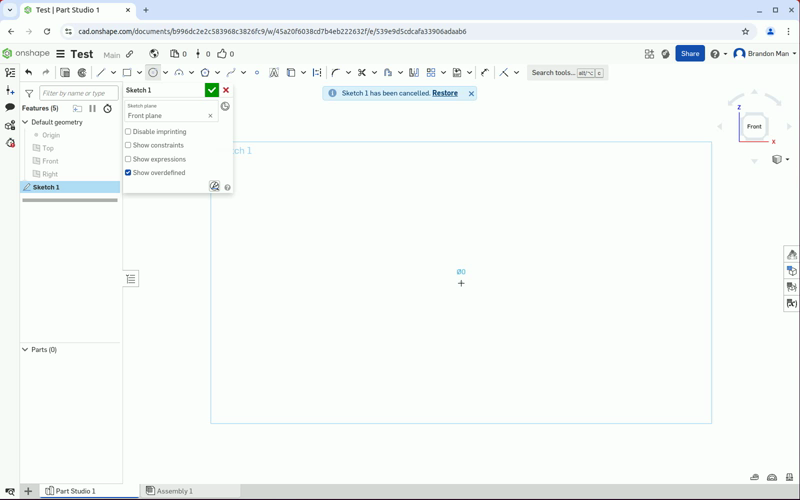
mouse_move(463, 282)
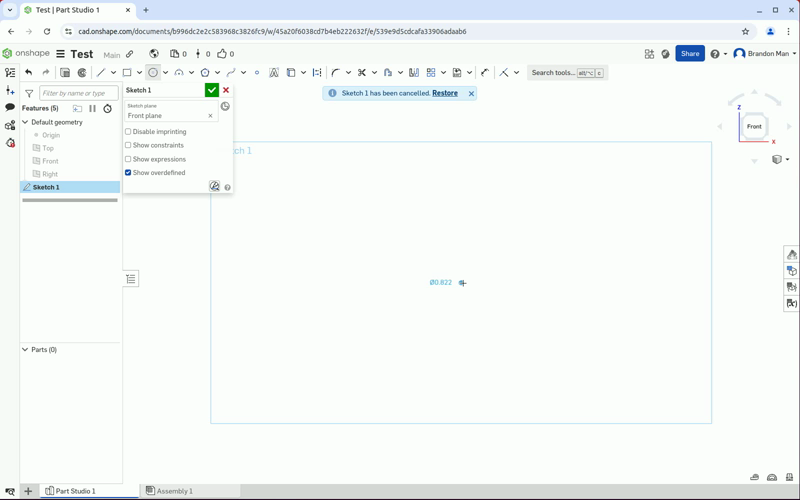
scroll(6)
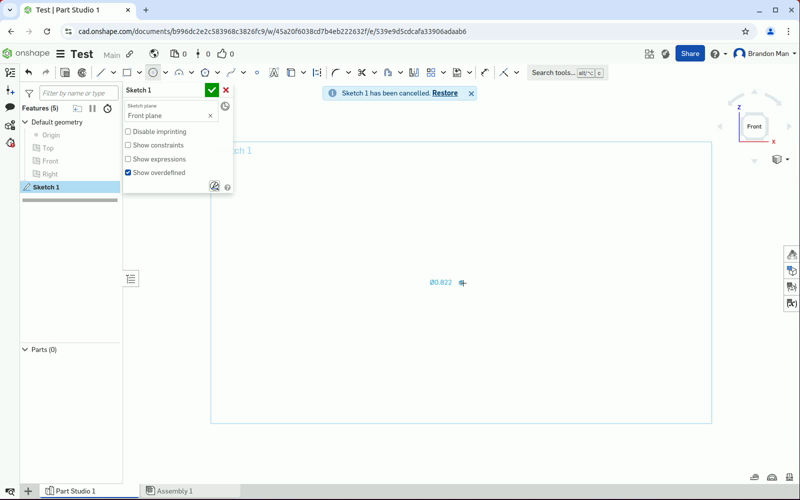
scroll(6)
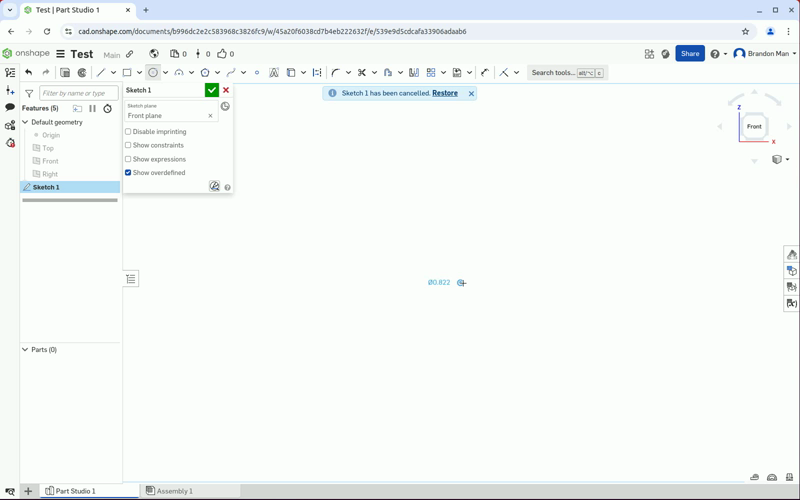
scroll(6)
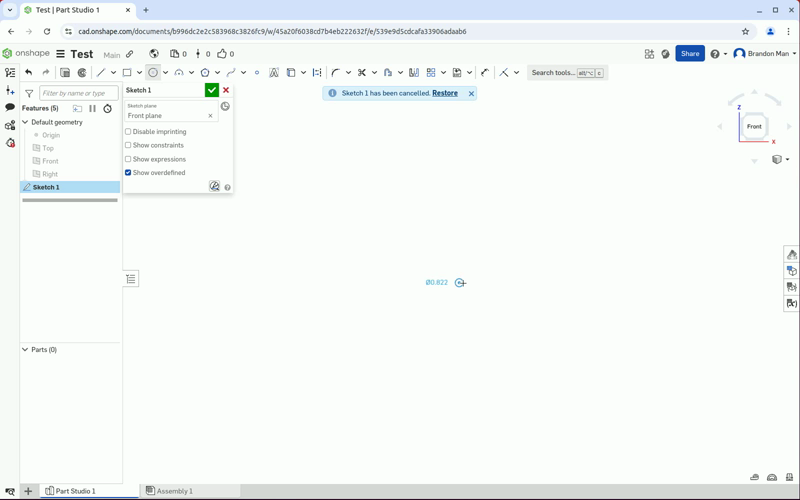
scroll(6)
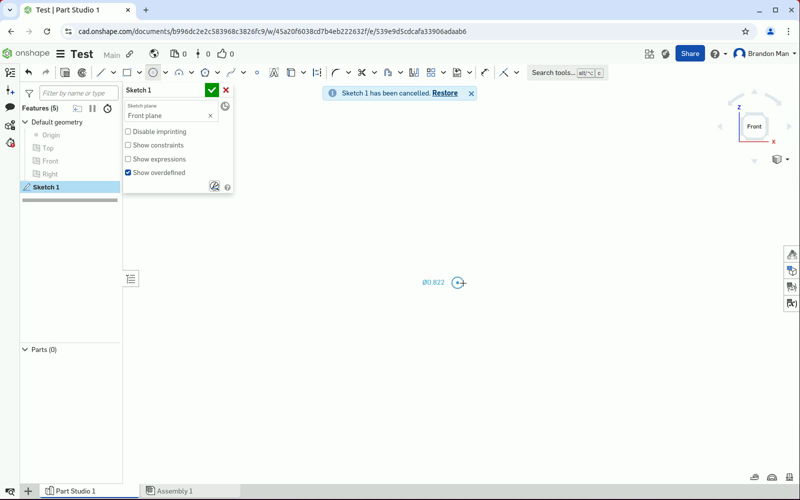
scroll(6)
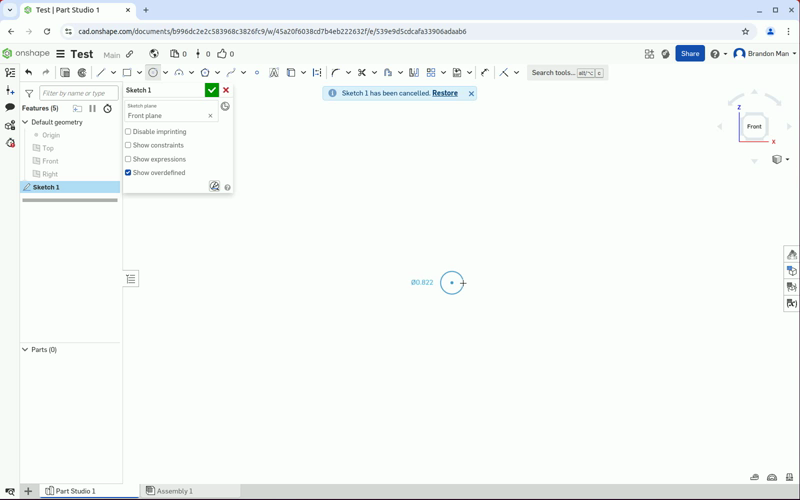
scroll(6)
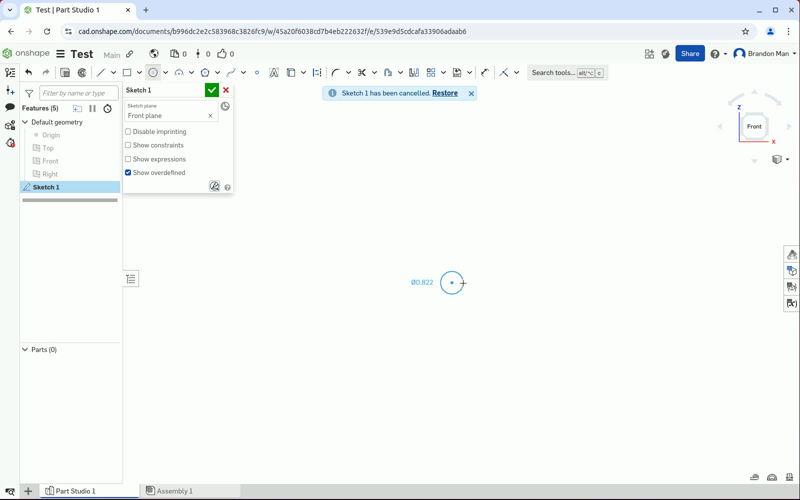
scroll(6)
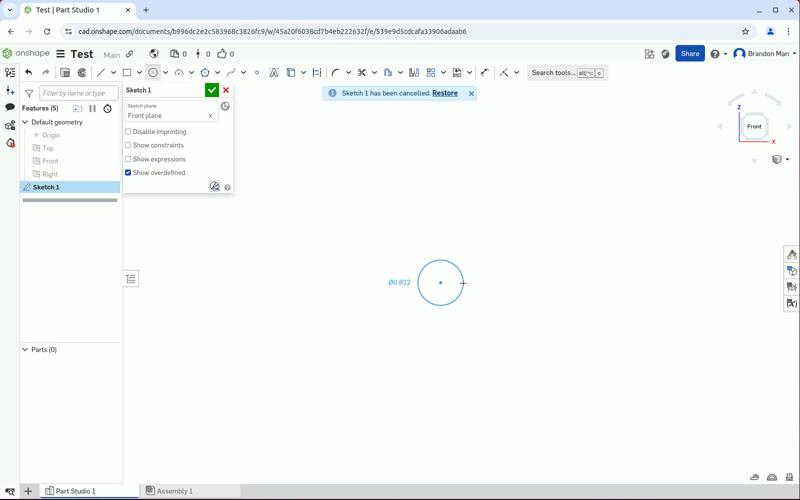
click(463, 282)
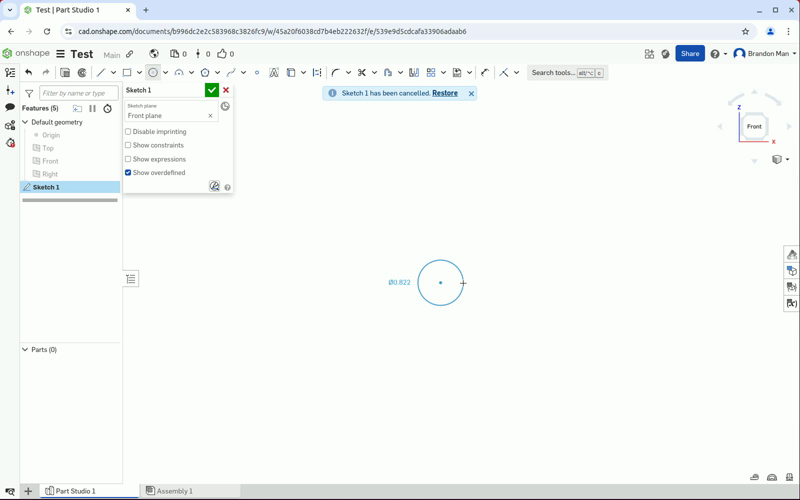
scroll(-6)
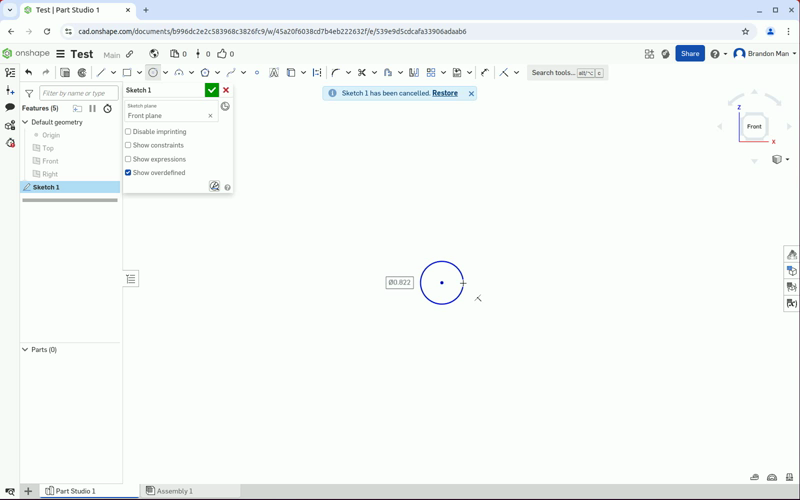
scroll(-6)
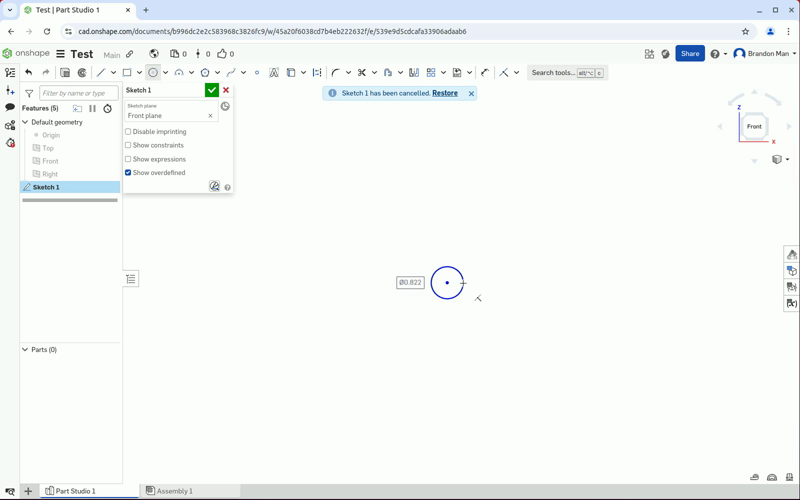
scroll(-6)
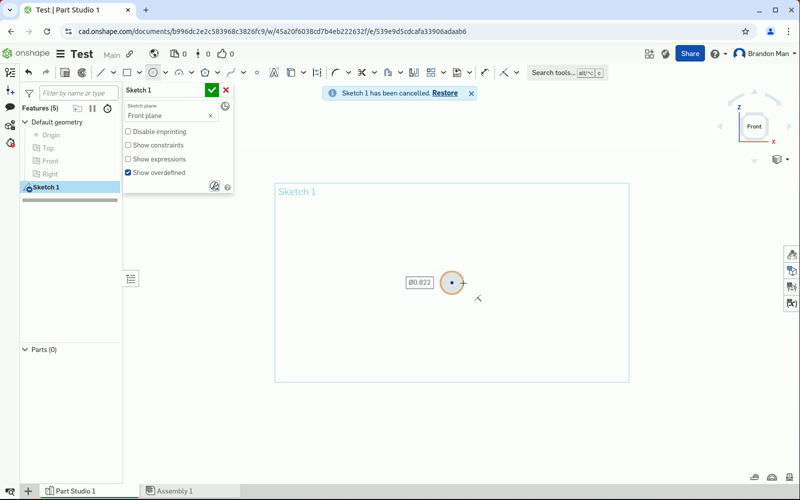
scroll(-6)
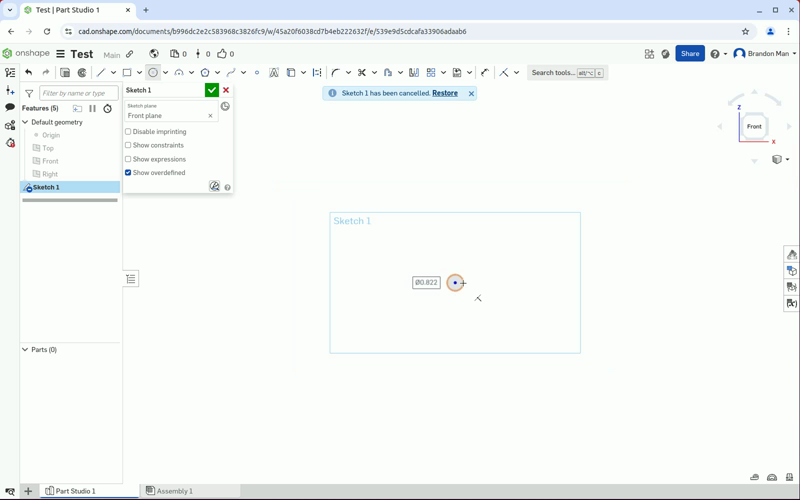
scroll(-6)
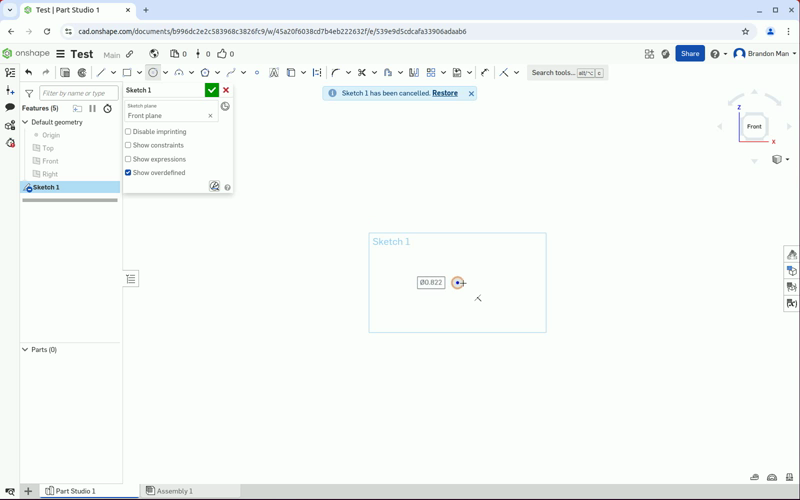
scroll(-6)
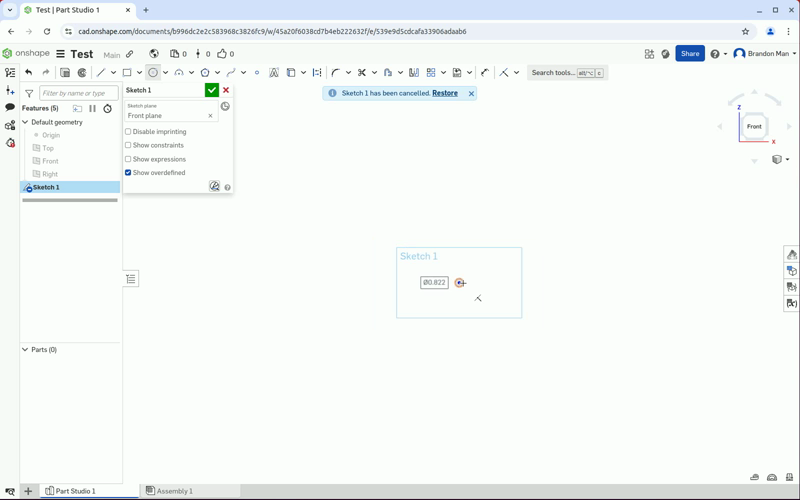
scroll(-6)
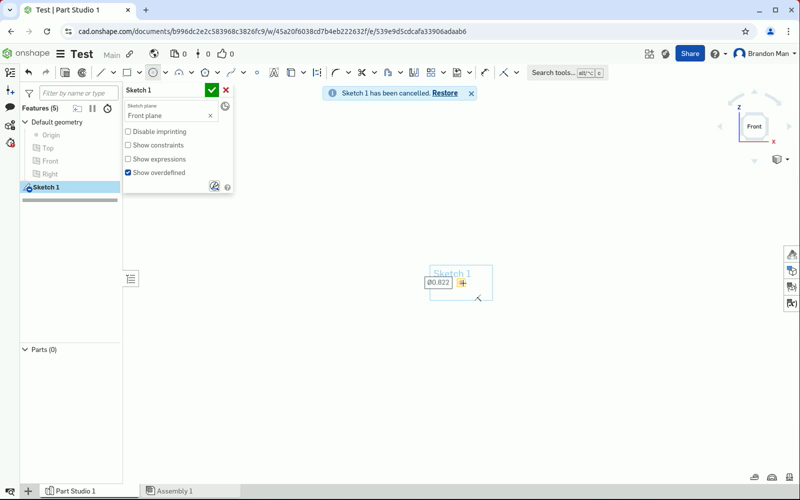
key(esc)
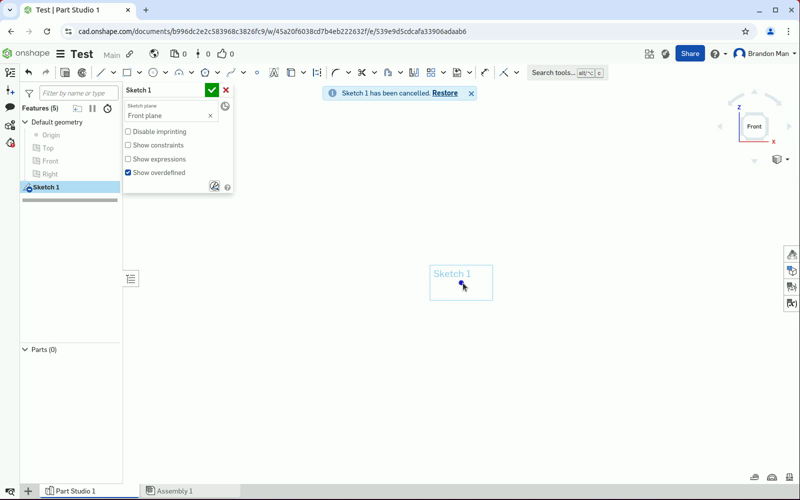
mouse_move(461, 283)
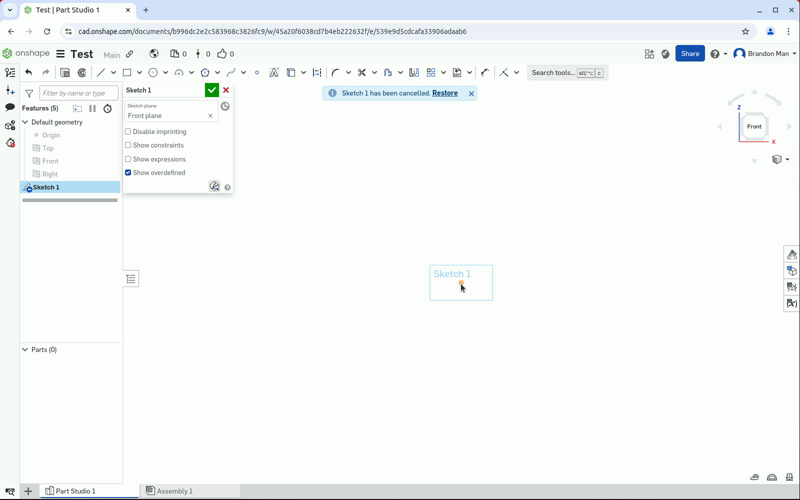
scroll(6)
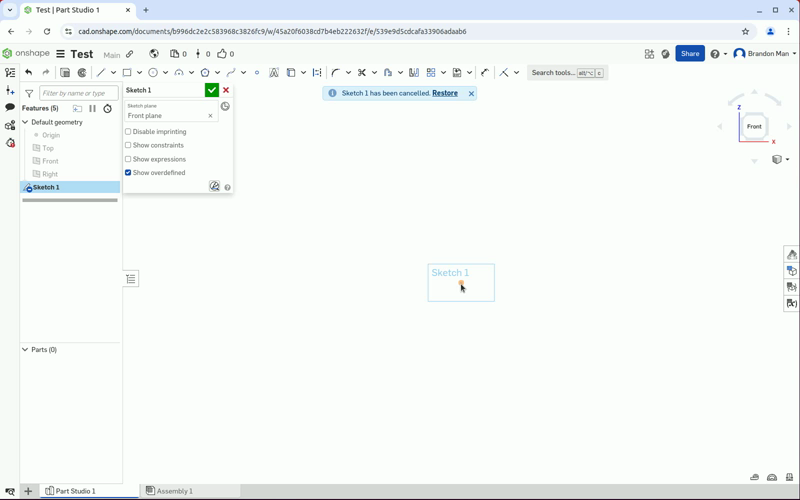
scroll(6)
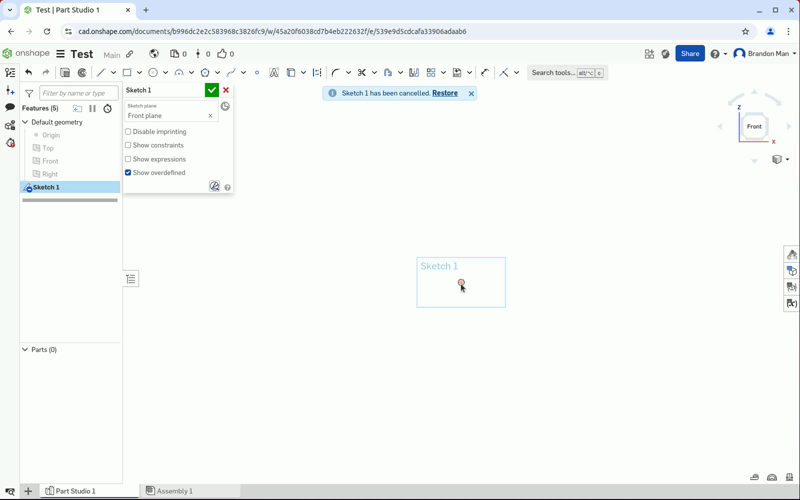
scroll(6)
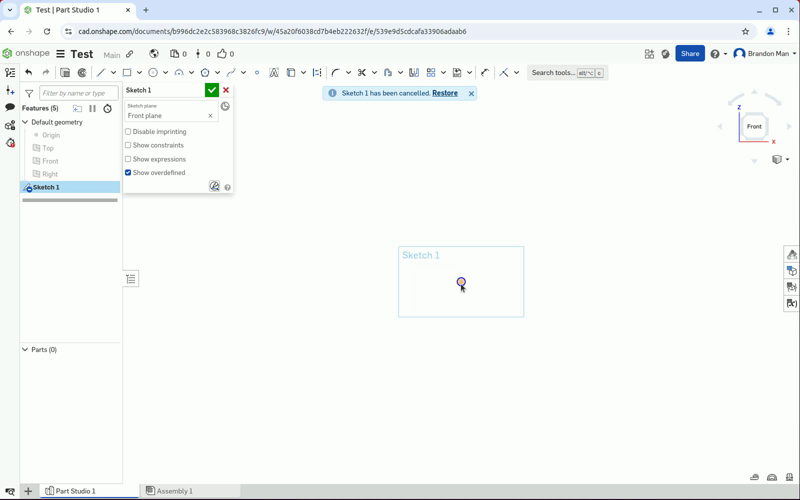
scroll(6)
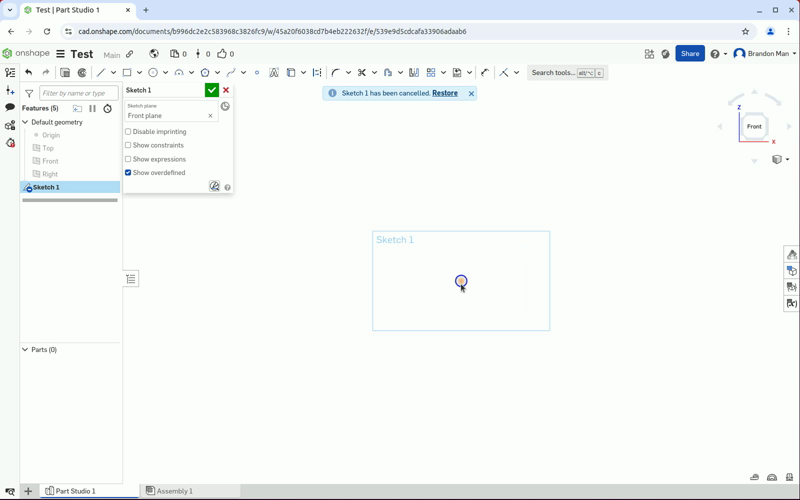
scroll(6)
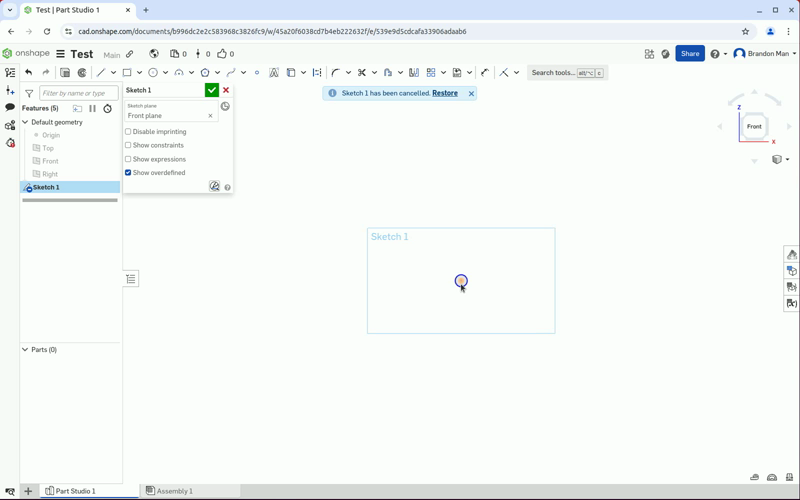
scroll(6)
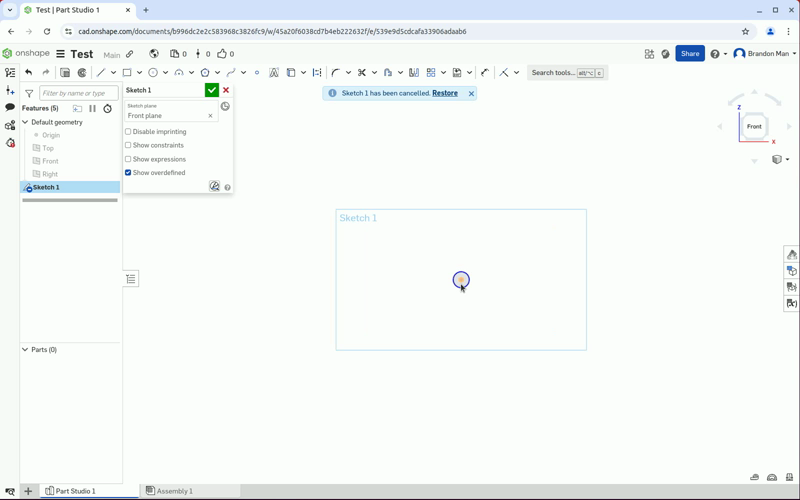
scroll(6)
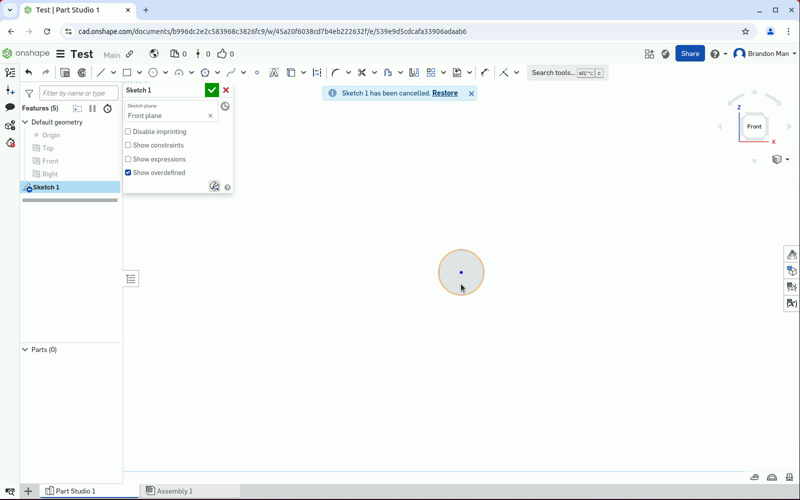
click(461, 283)
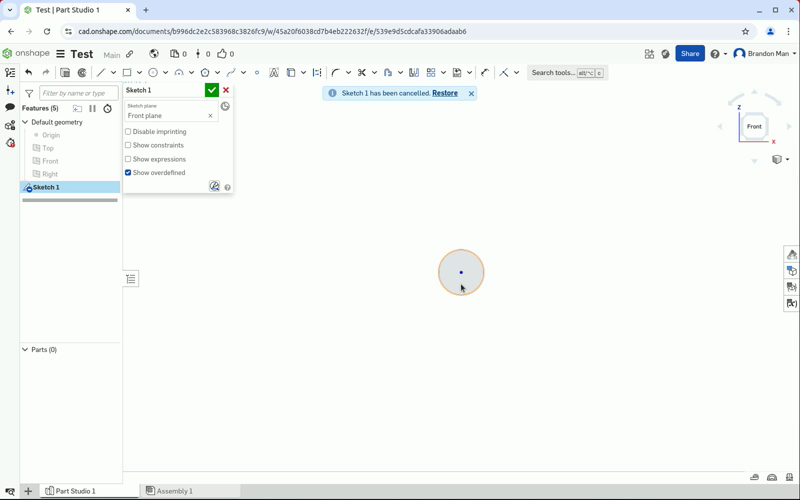
scroll(-6)
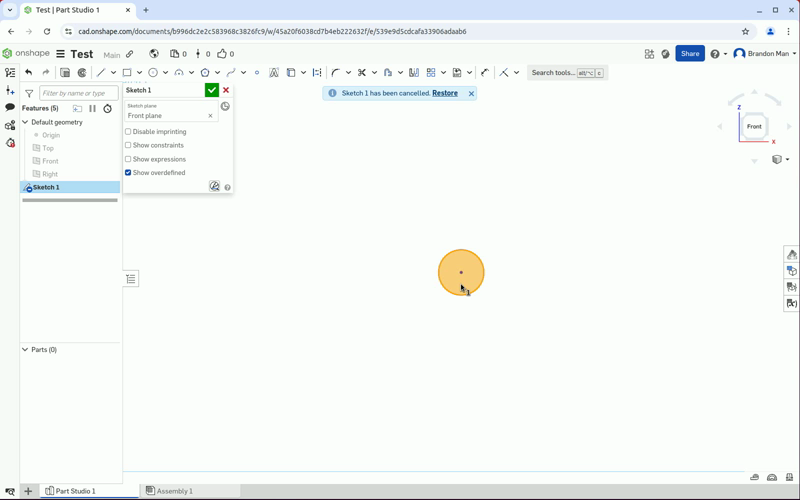
scroll(-6)
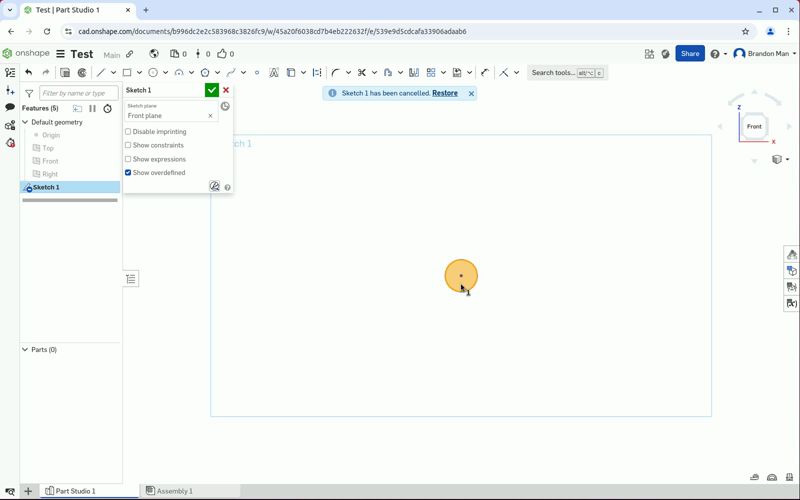
scroll(-6)
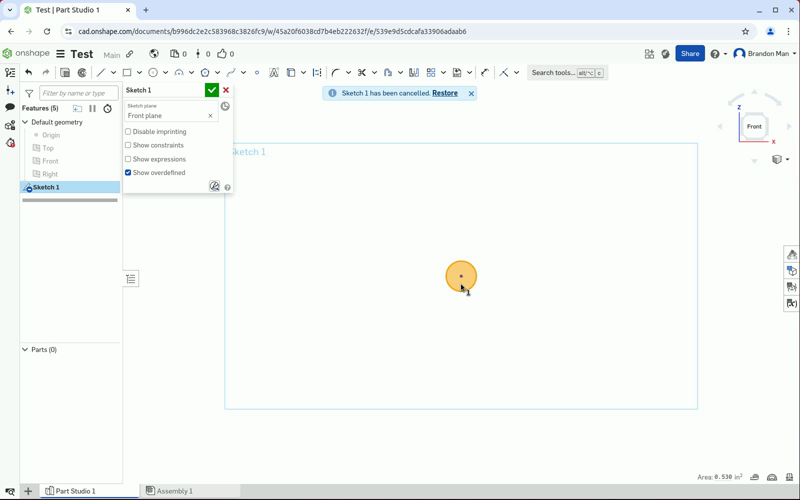
scroll(-6)
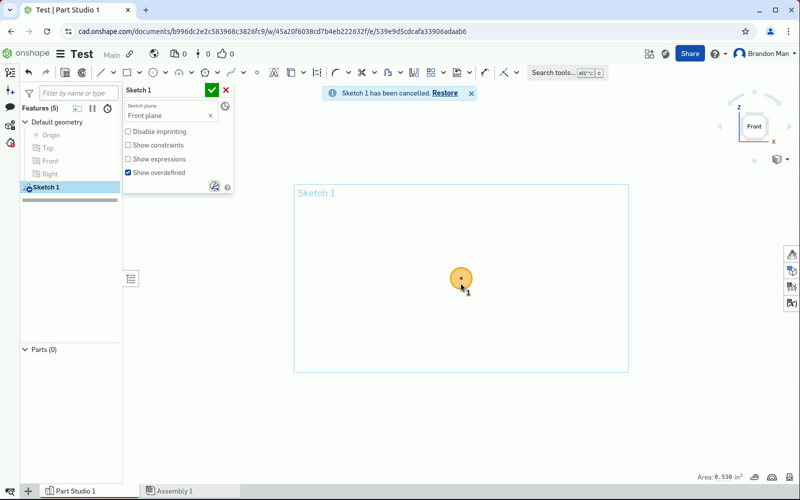
scroll(-6)
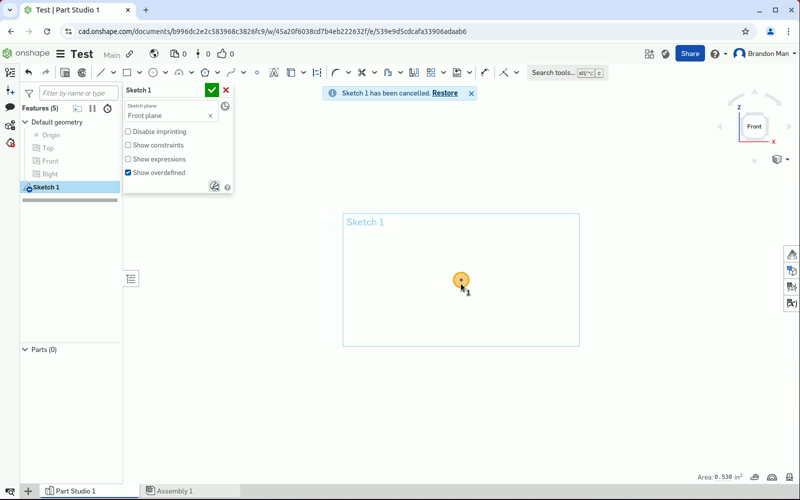
scroll(-6)
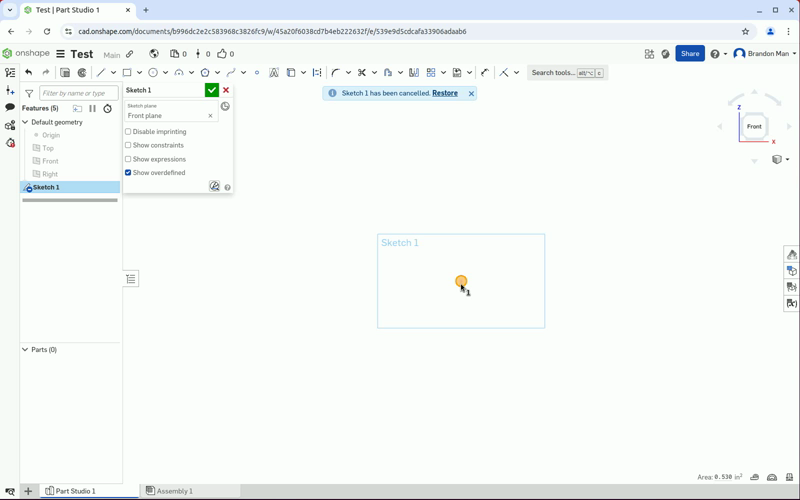
scroll(-6)
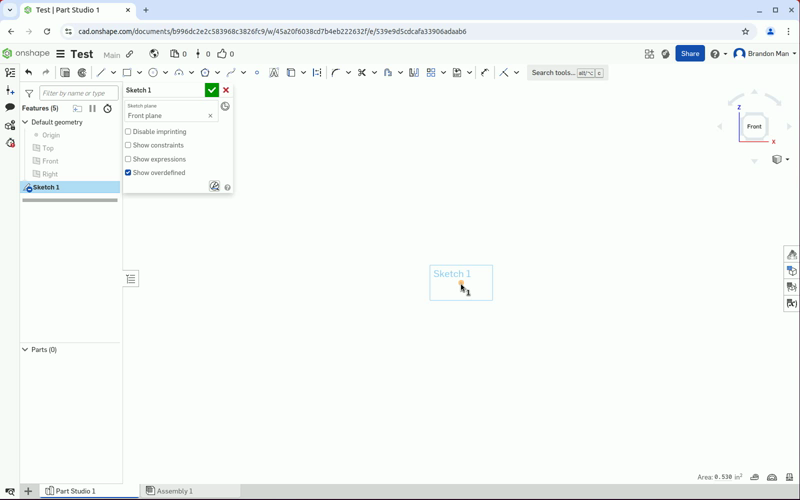
mouse_move(73, 352)
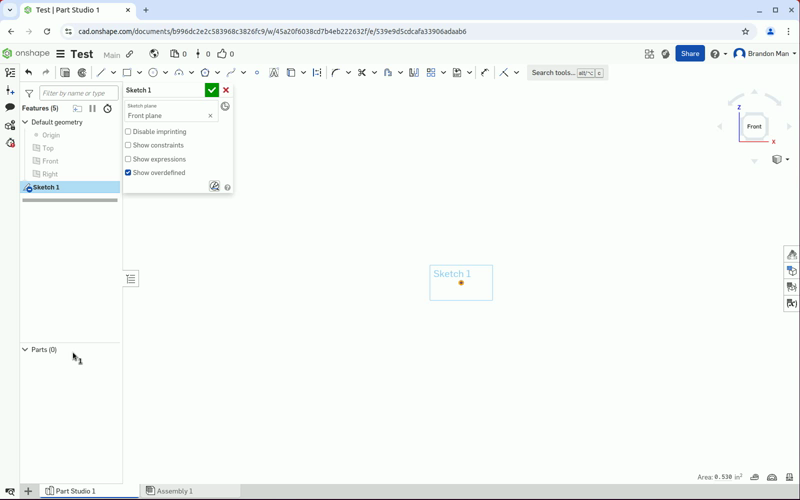
key(shift+y)
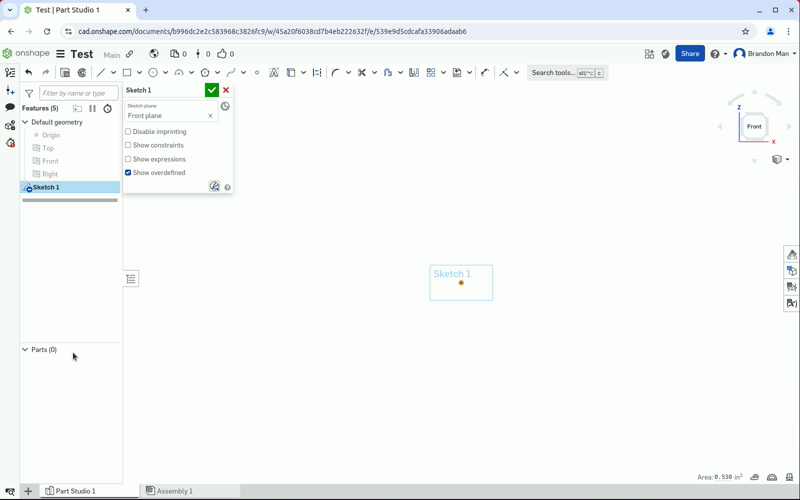
key(shift+e)
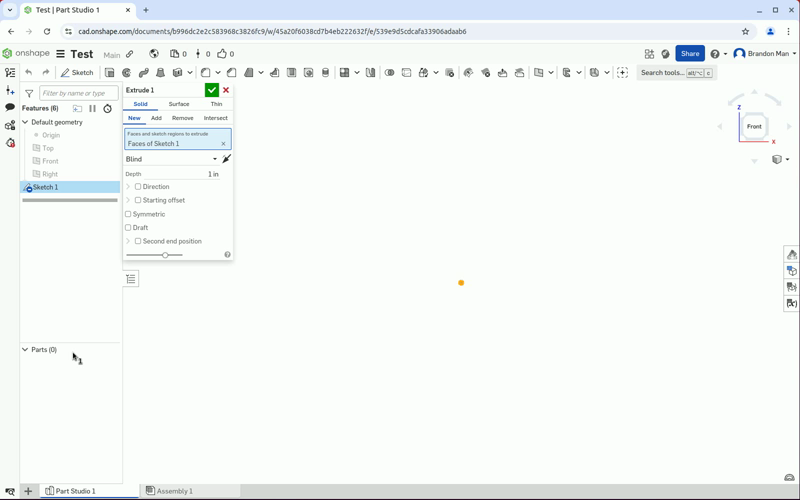
mouse_move(143, 106)
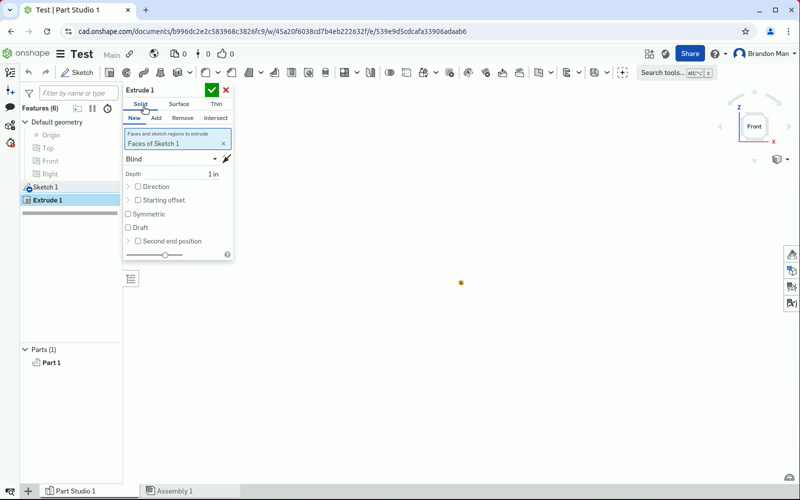
click(143, 106)
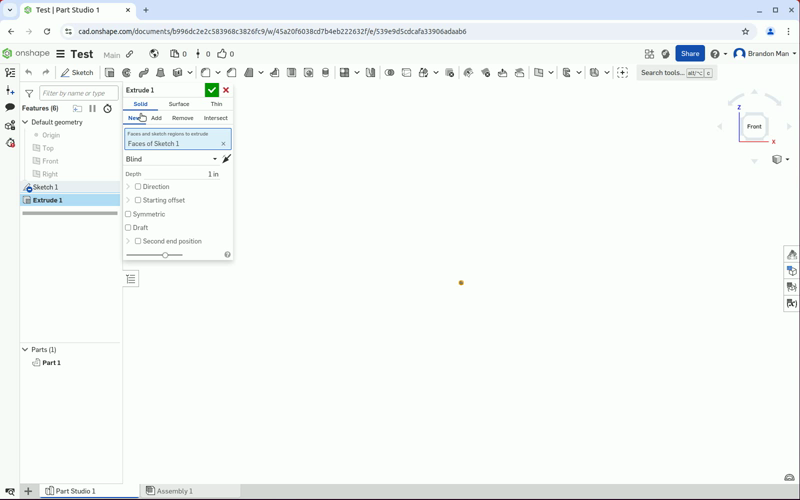
mouse_move(137, 120)
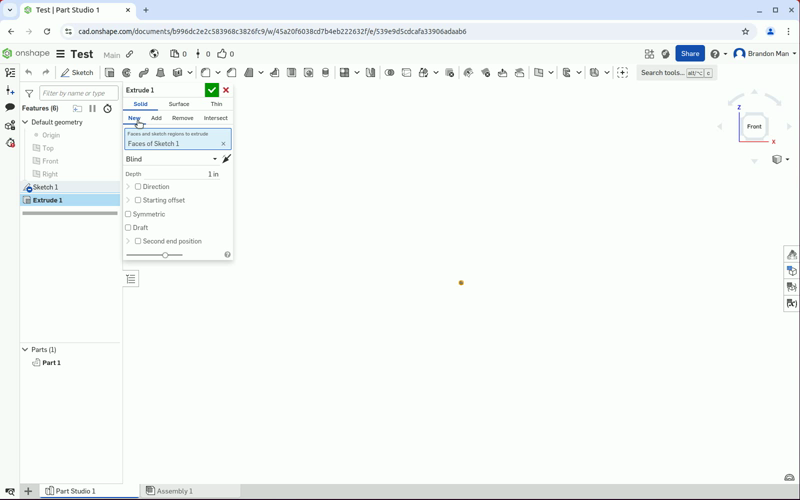
click(137, 120)
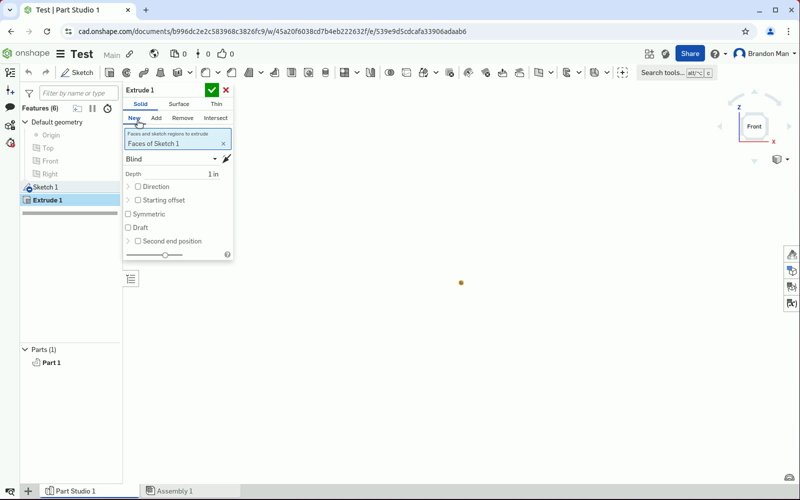
key(tab, 4)
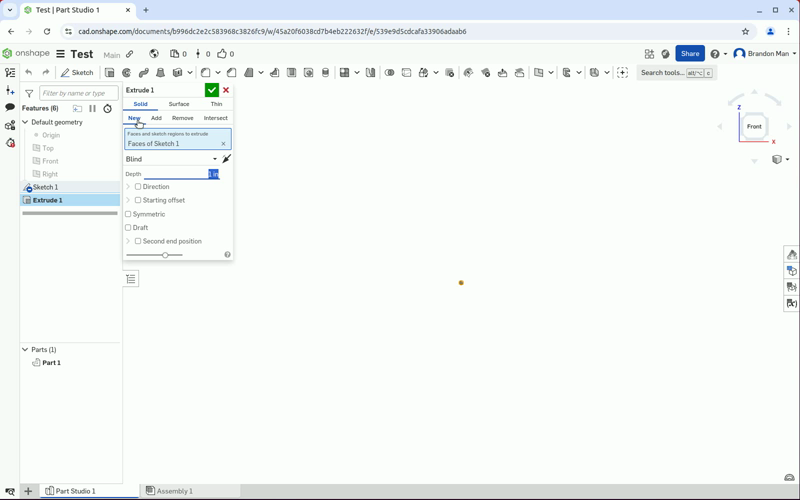
text(20.46)
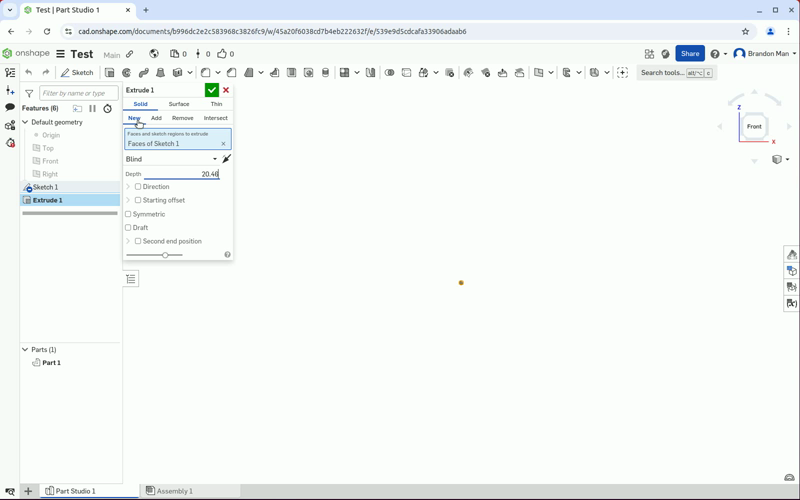
key(enter)
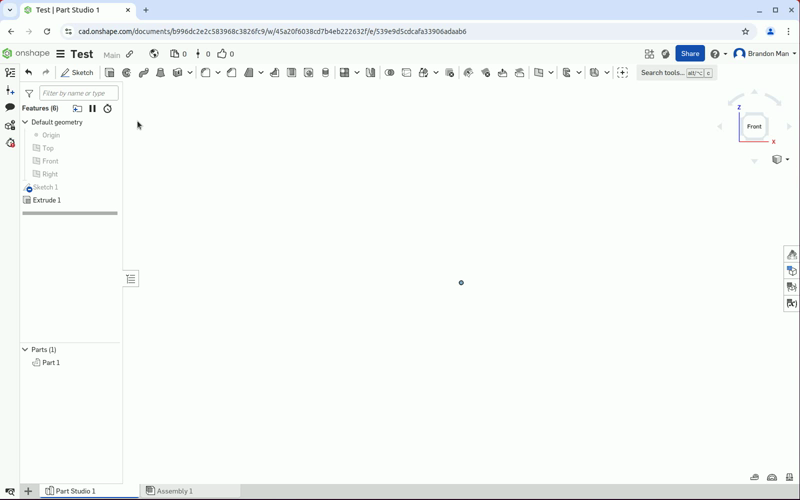
key(shift+h)
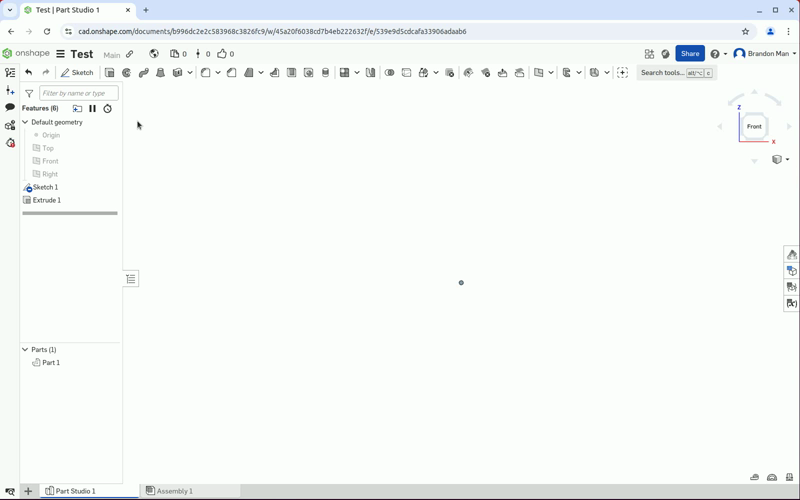
key(shift+h)
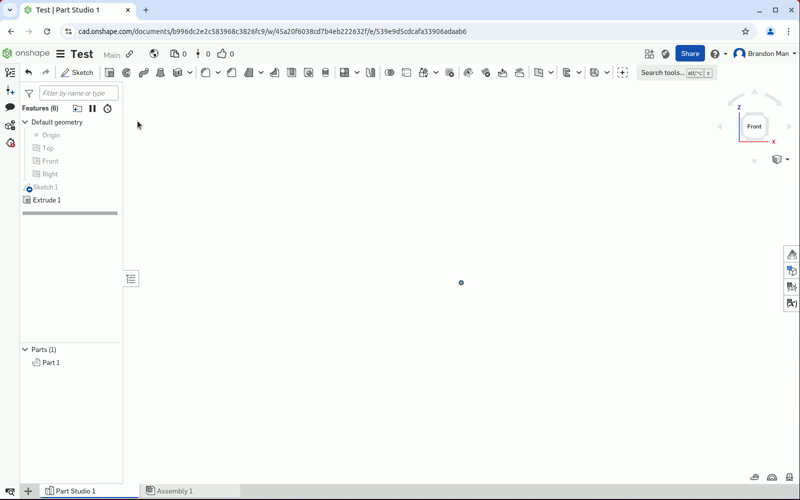
mouse_move(73, 189)
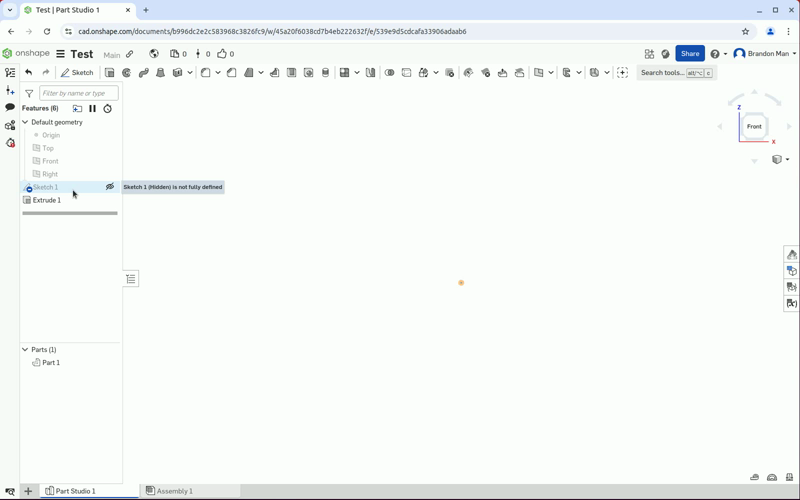
click(73, 189)
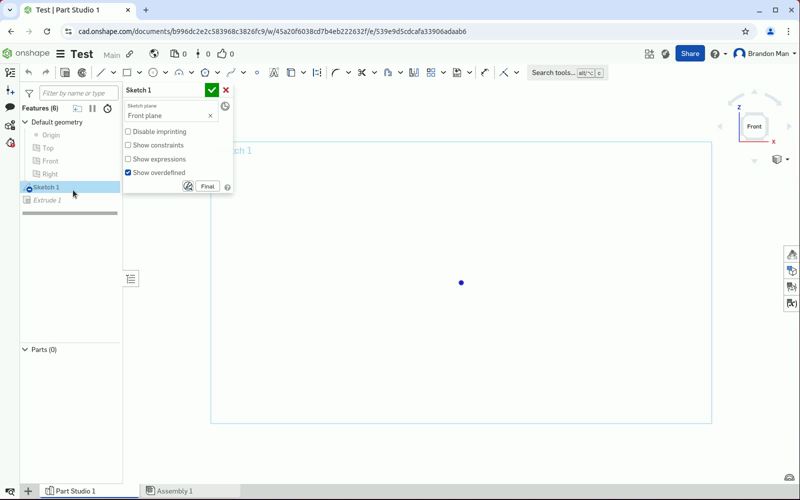
mouse_move(229, 92)
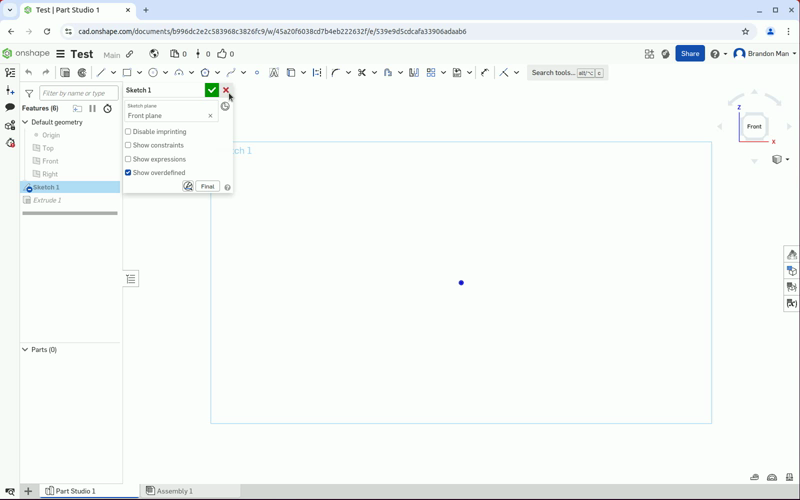
click(229, 92)
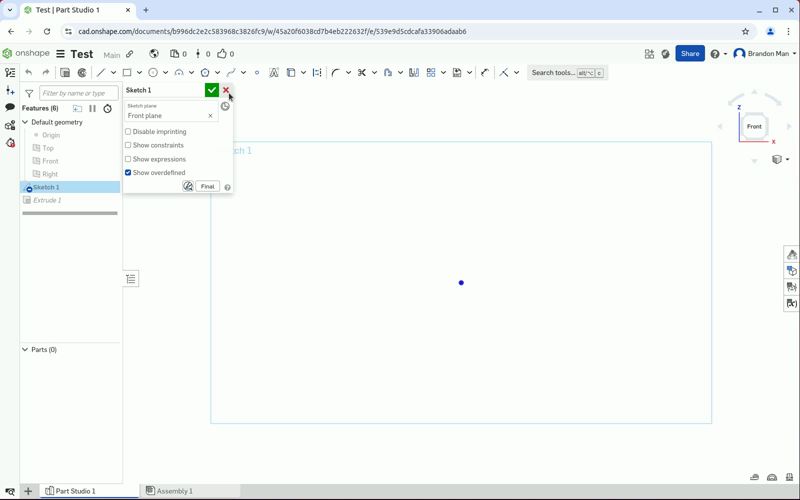
key(shift+s)
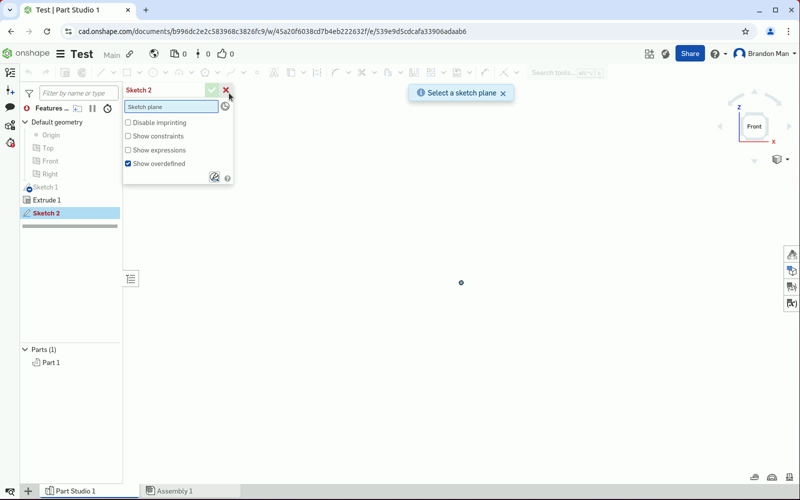
mouse_move(73, 163)
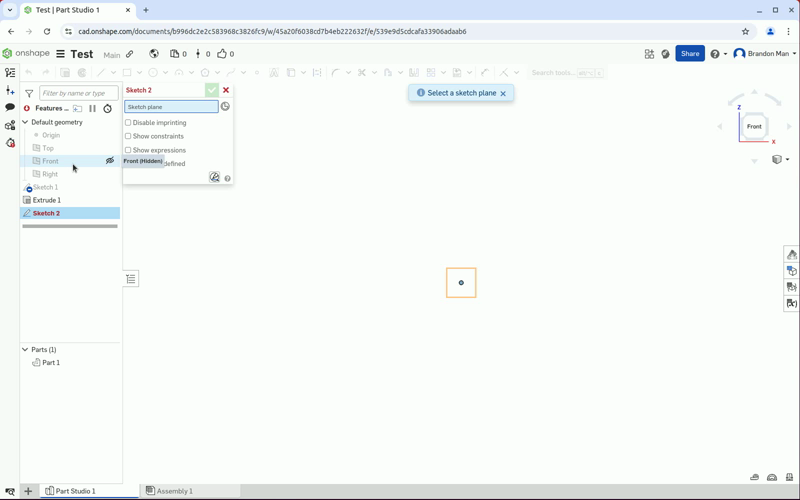
click(73, 163)
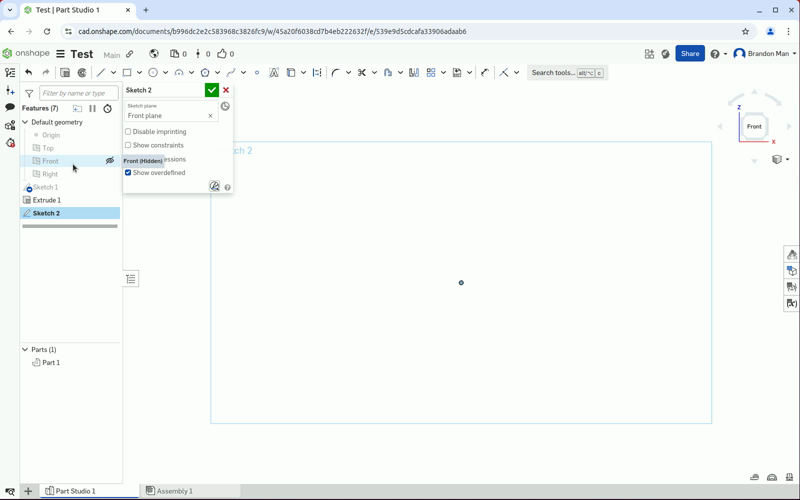
mouse_move(73, 352)
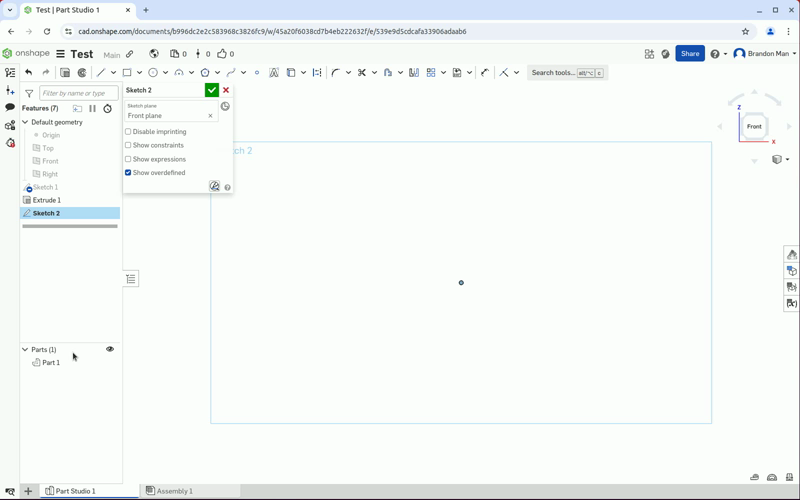
key(y)
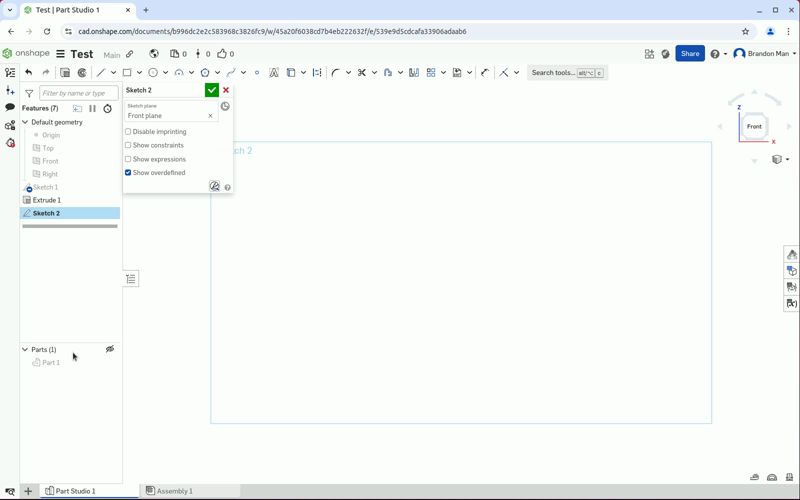
key(c)
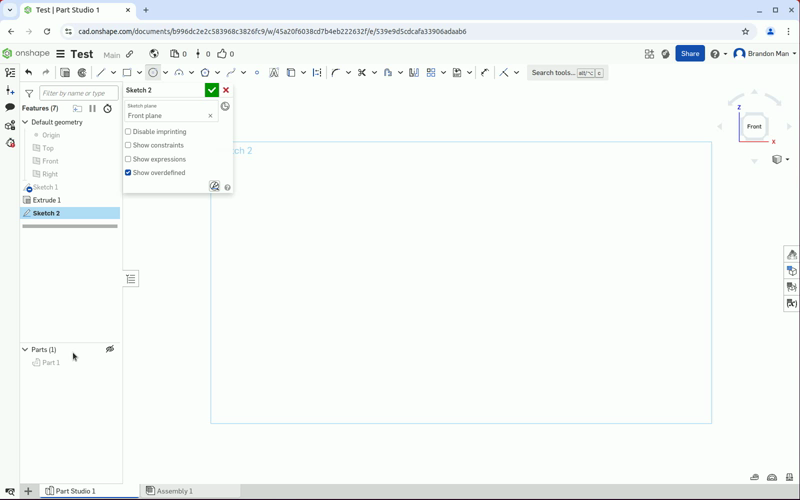
key_down(shift)
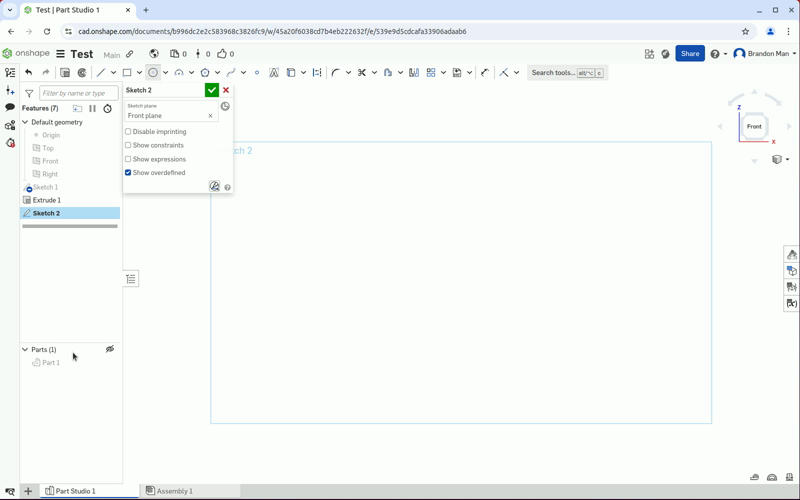
mouse_move(467, 282)
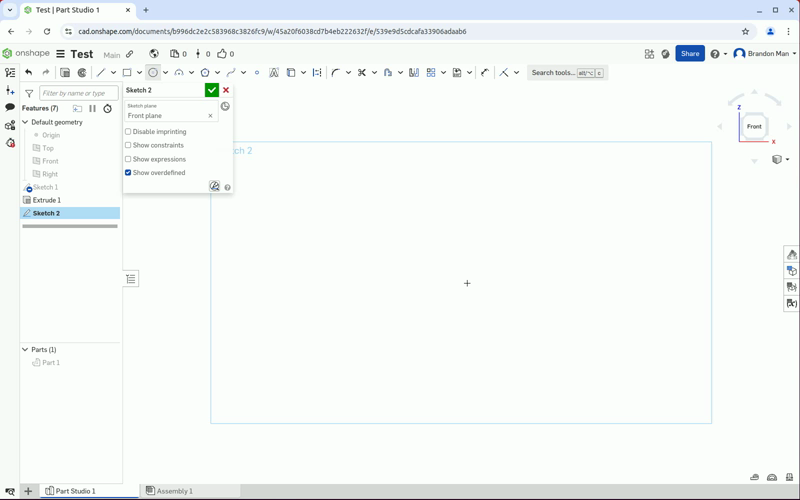
click(467, 282)
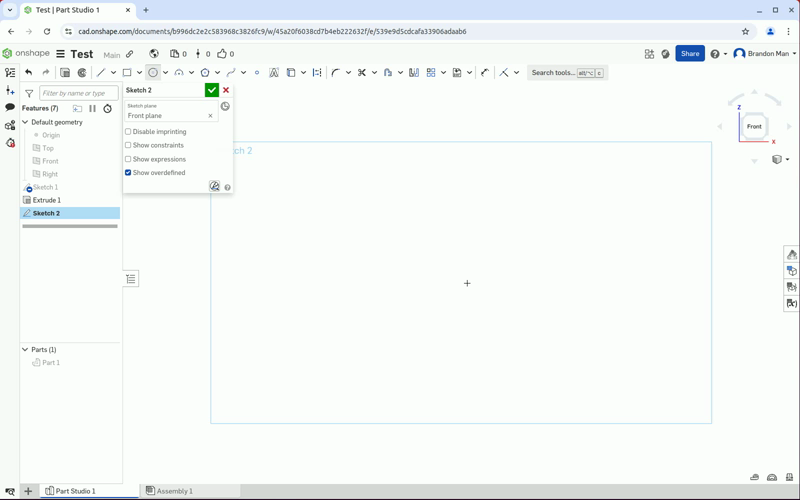
key_up(shift)
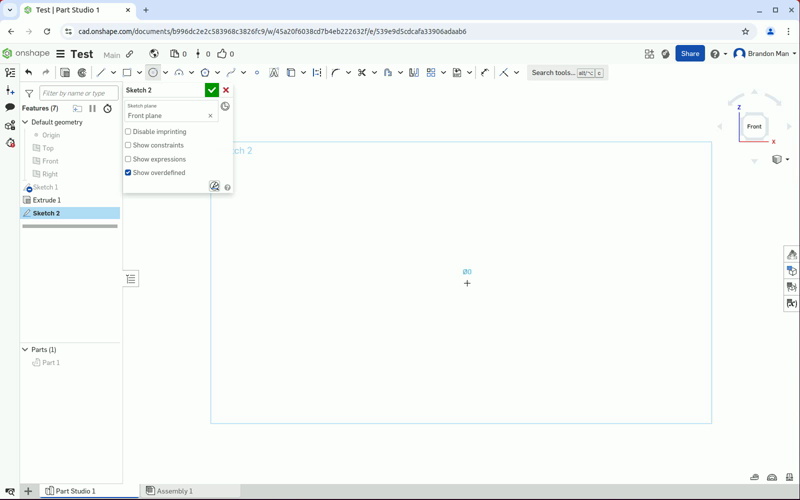
mouse_move(468, 282)
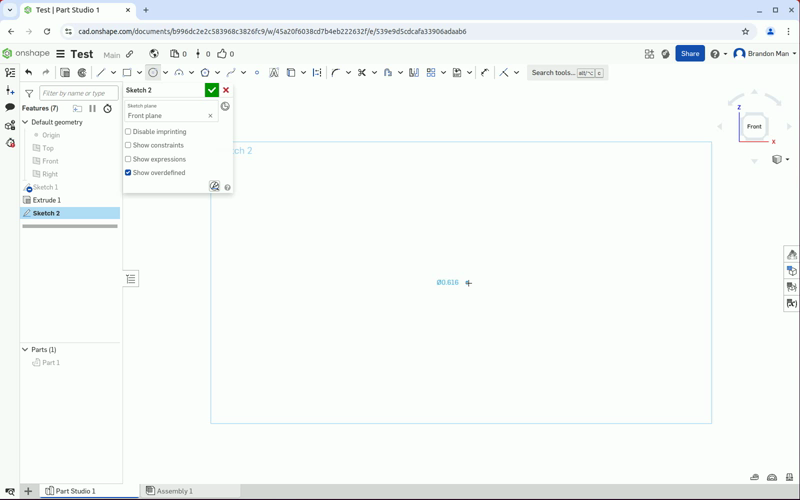
scroll(6)
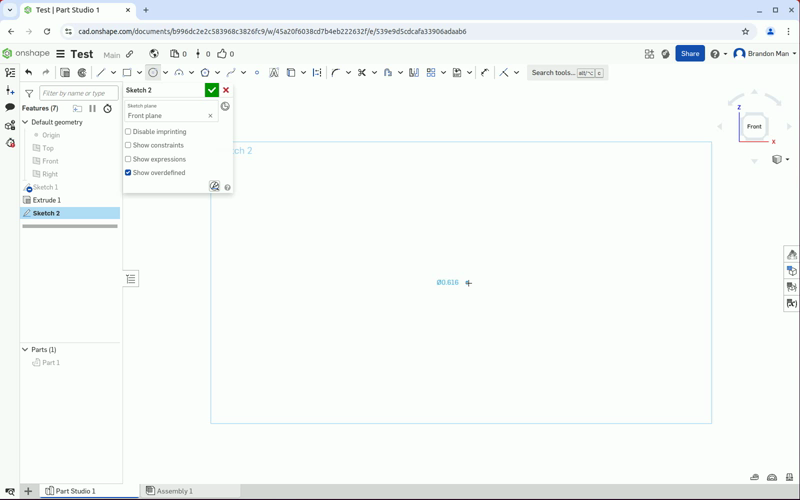
scroll(6)
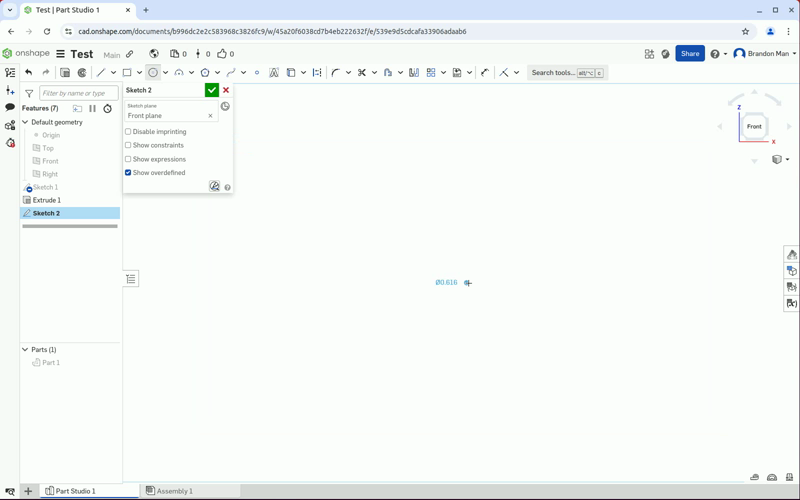
scroll(6)
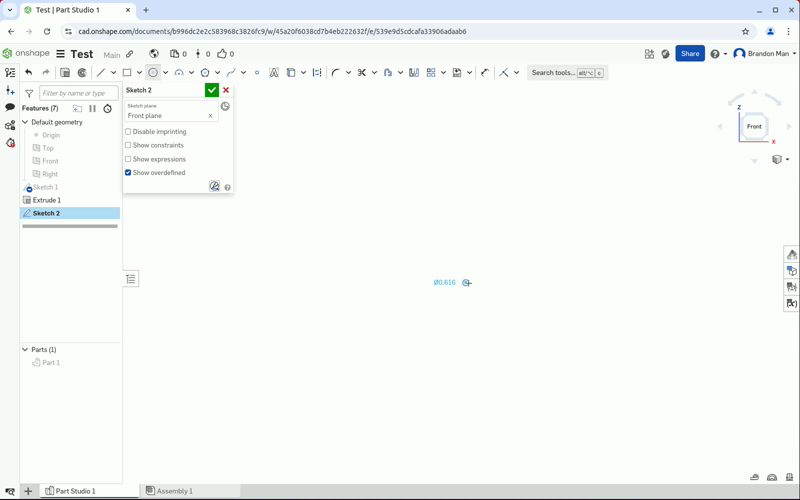
scroll(6)
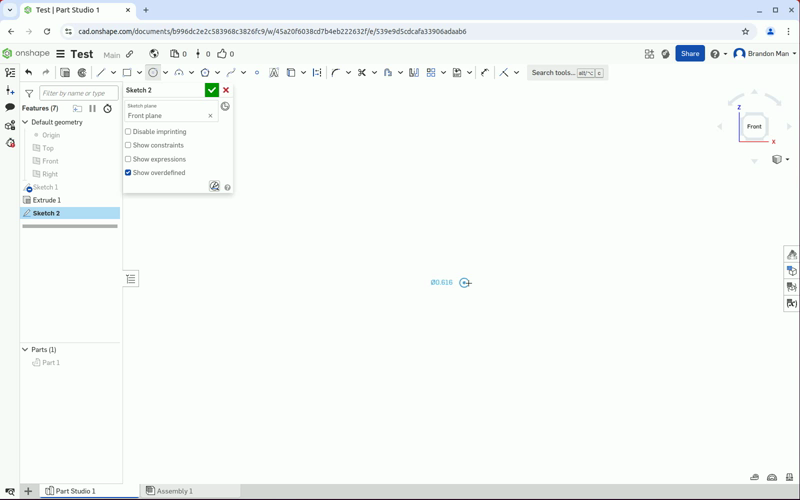
scroll(6)
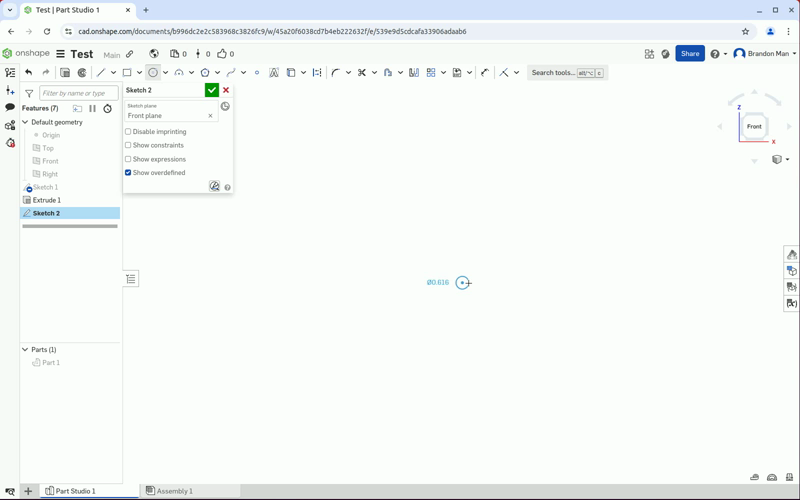
scroll(6)
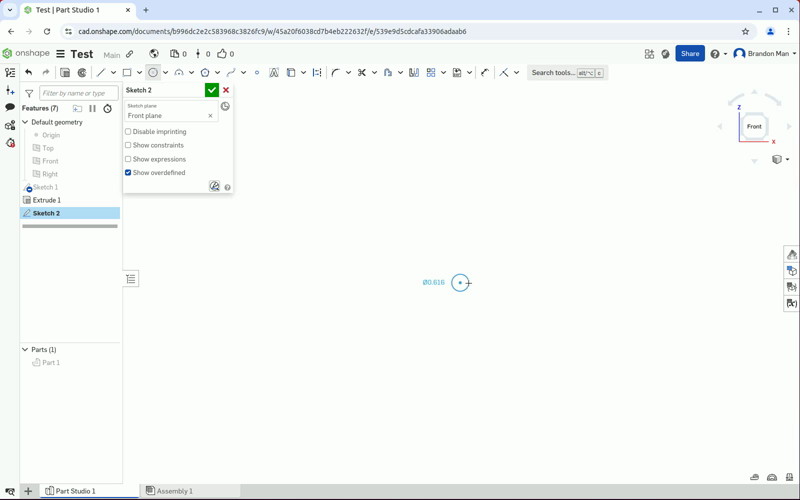
scroll(6)
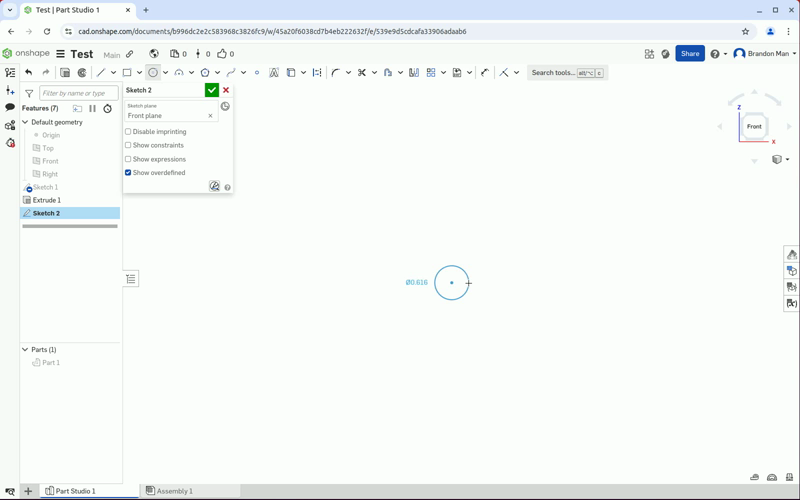
click(468, 282)
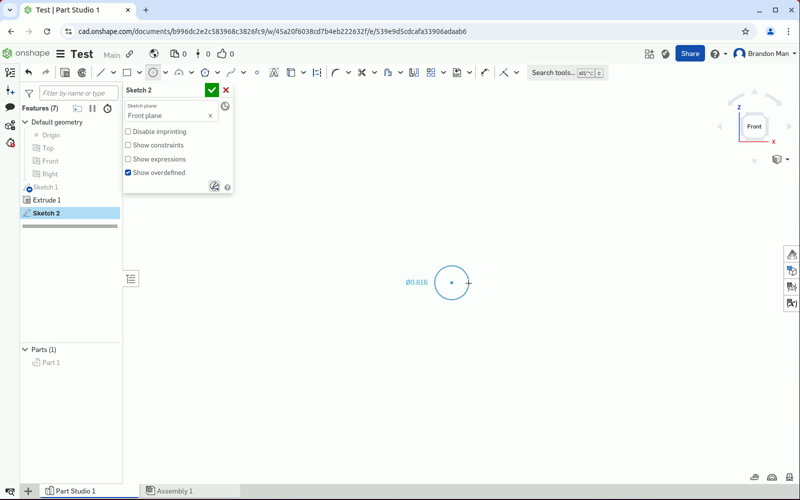
scroll(-6)
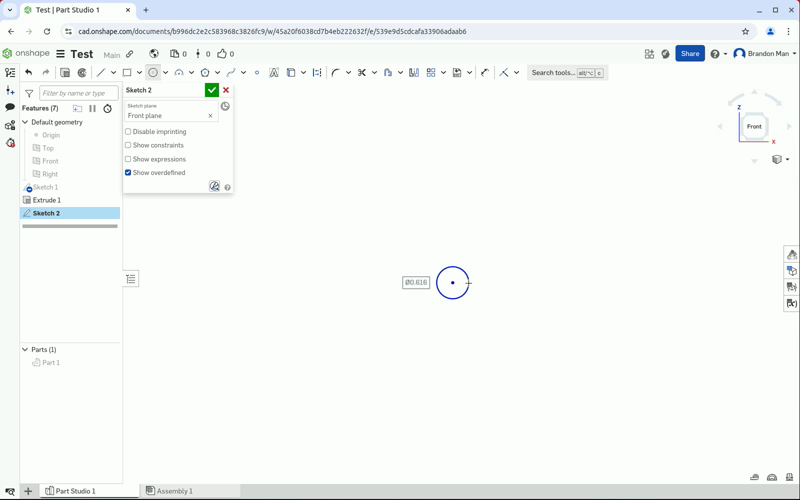
scroll(-6)
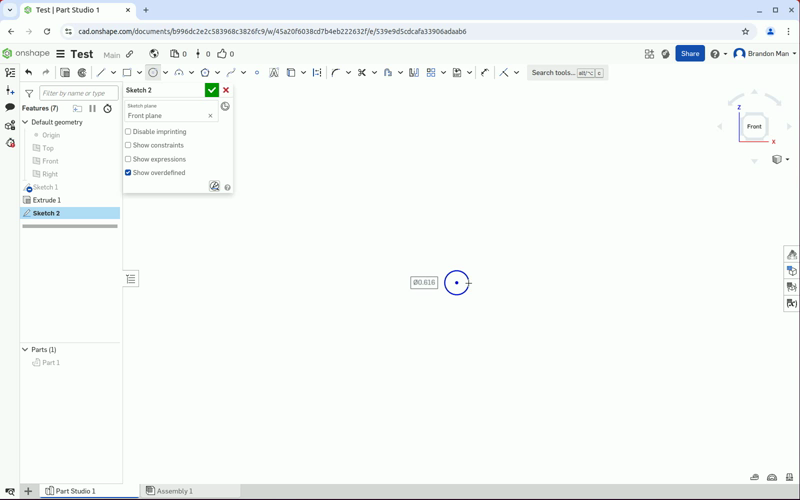
scroll(-6)
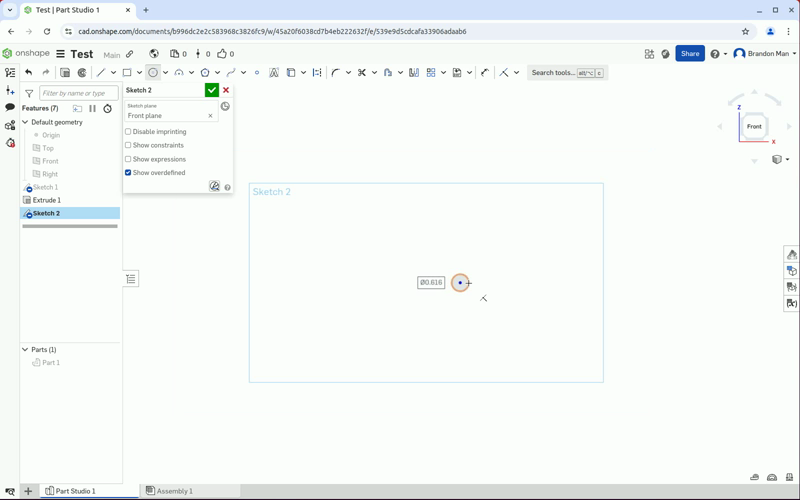
scroll(-6)
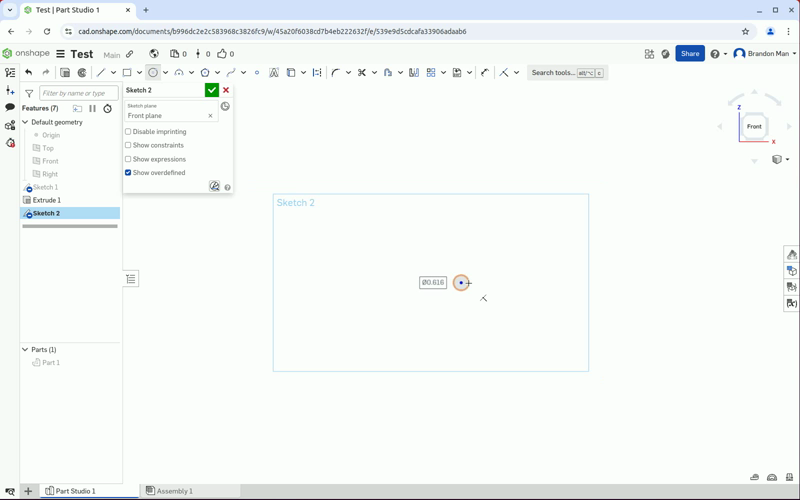
scroll(-6)
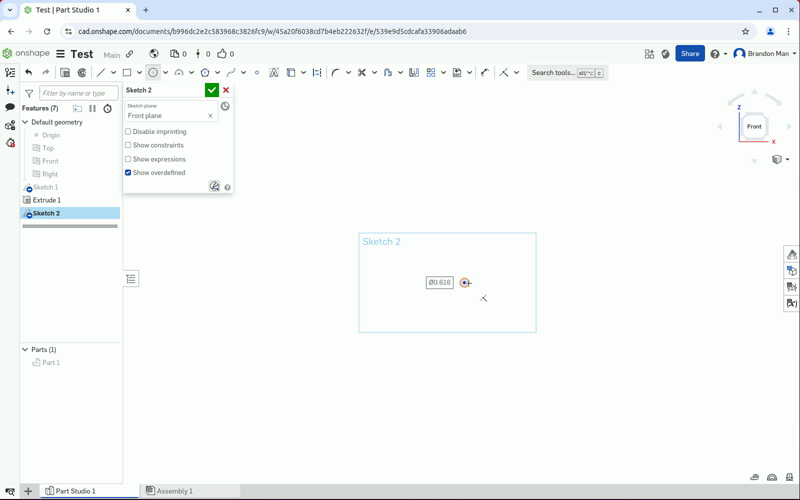
scroll(-6)
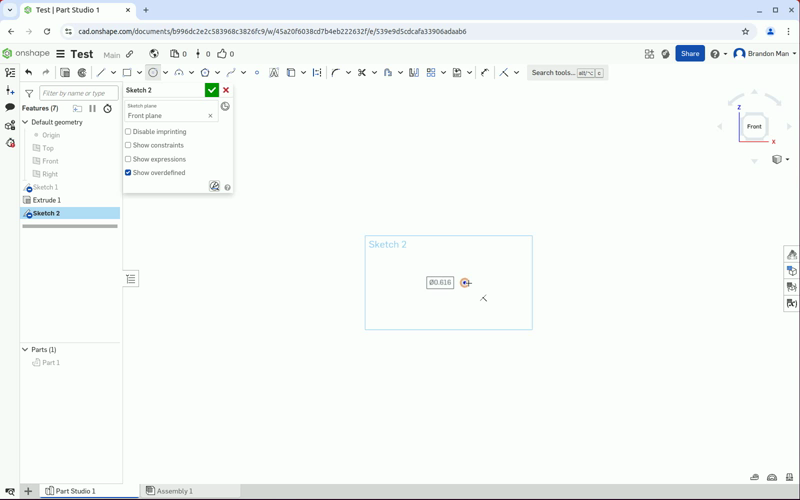
scroll(-6)
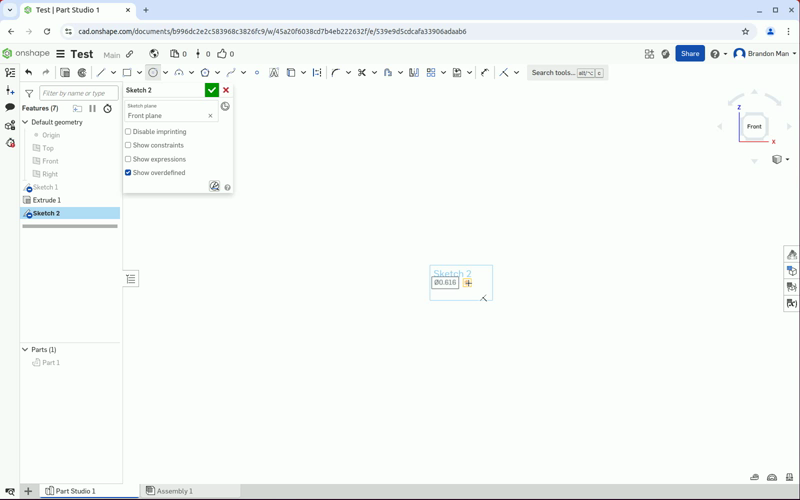
key(esc)
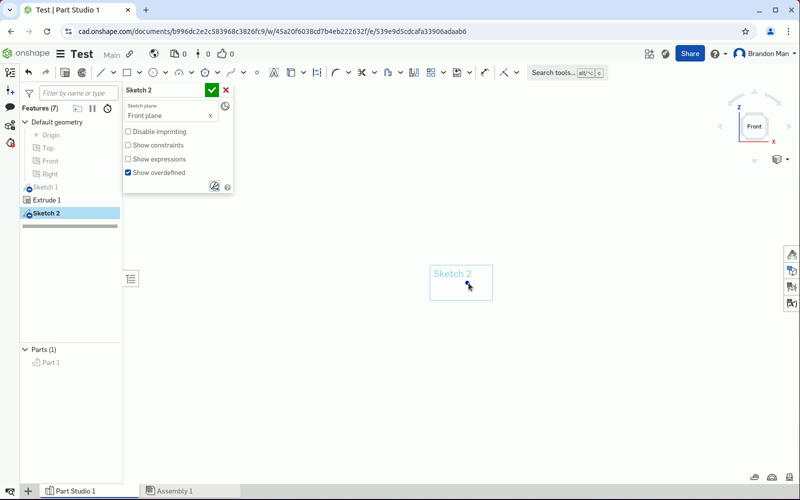
mouse_move(465, 282)
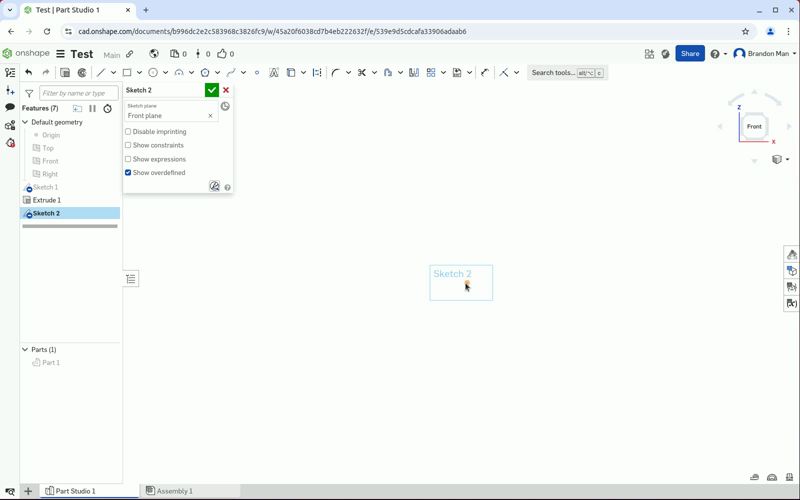
scroll(6)
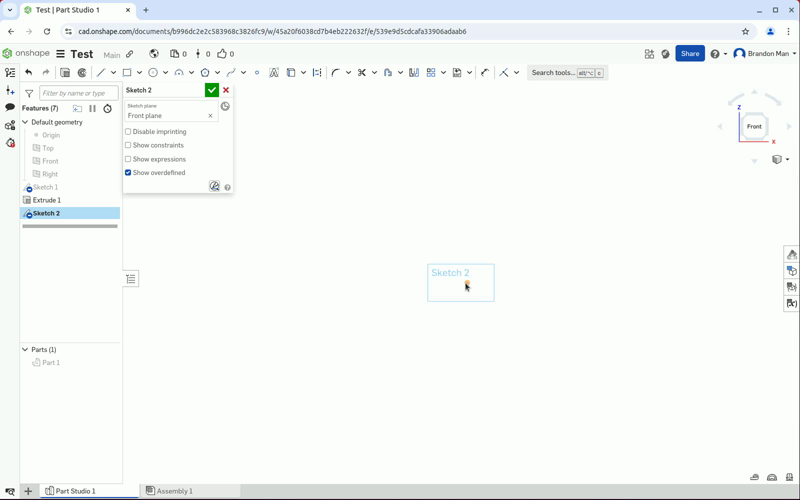
scroll(6)
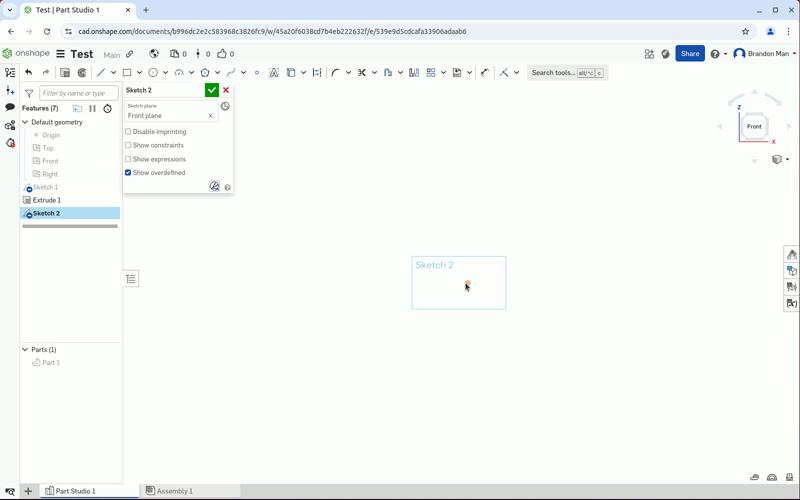
scroll(6)
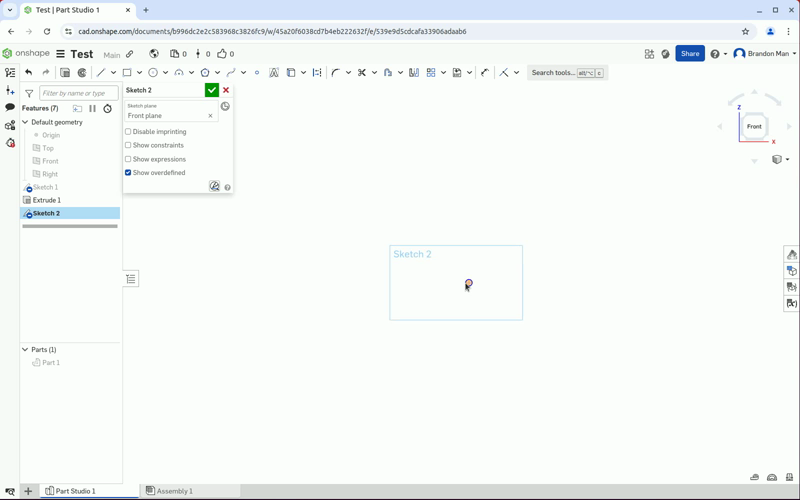
scroll(6)
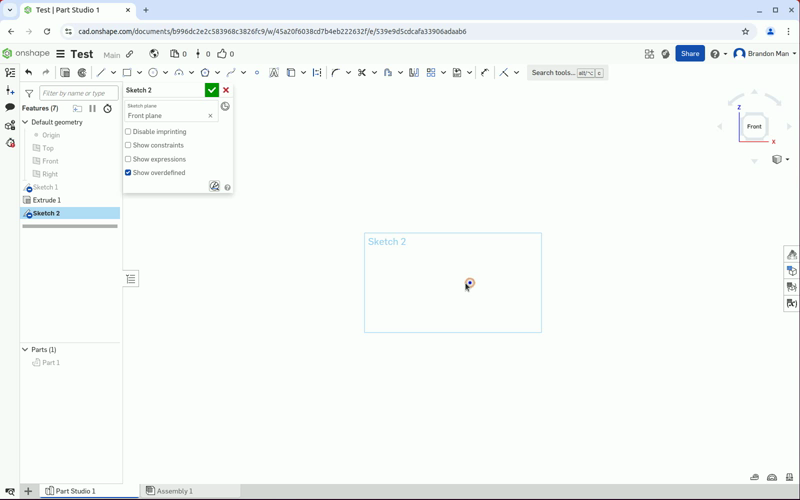
scroll(6)
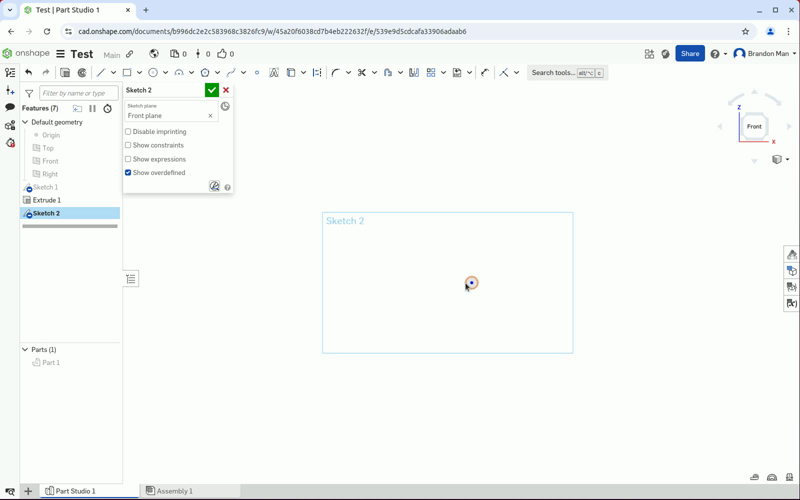
scroll(6)
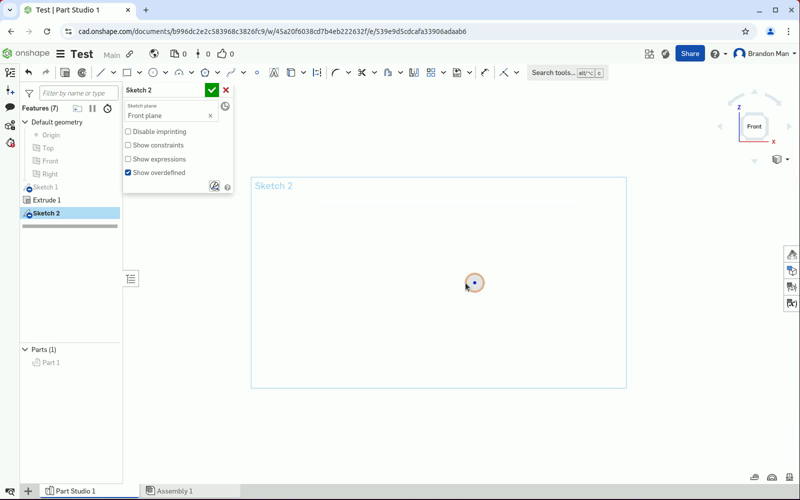
scroll(6)
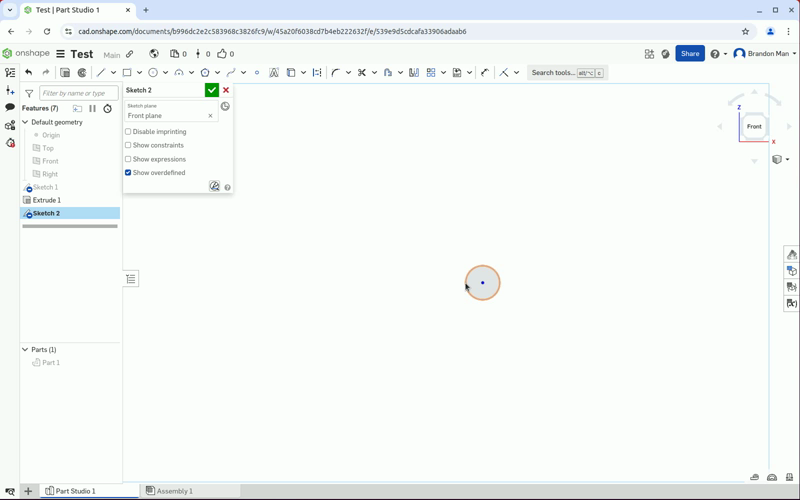
click(465, 282)
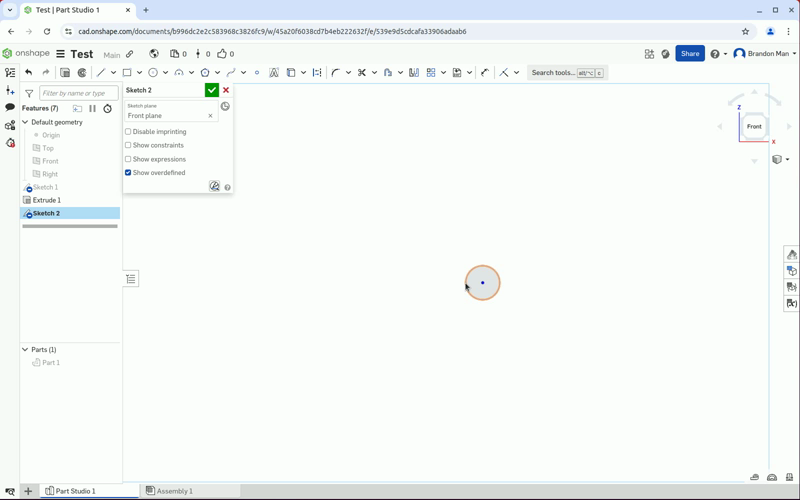
scroll(-6)
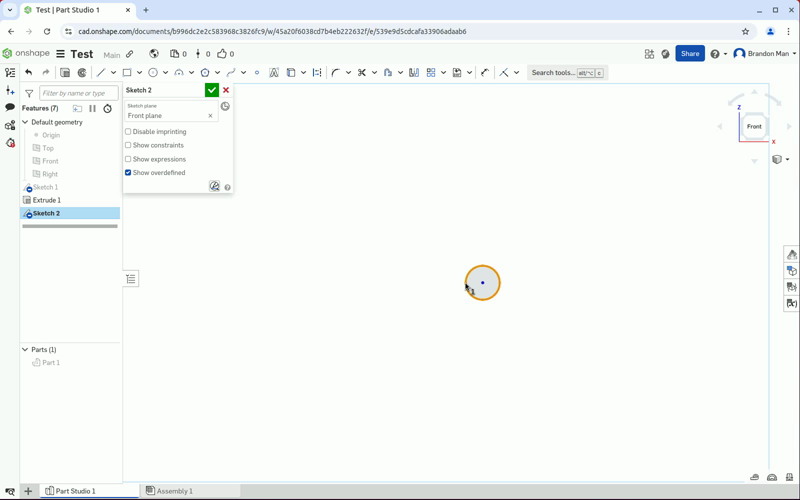
scroll(-6)
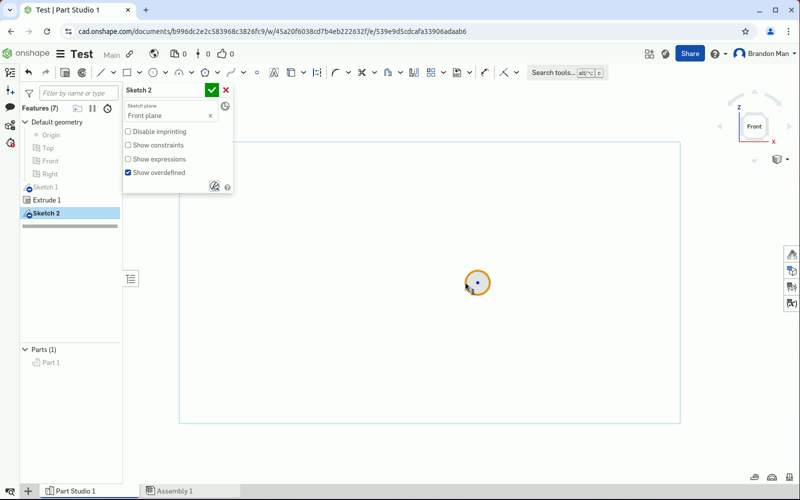
scroll(-6)
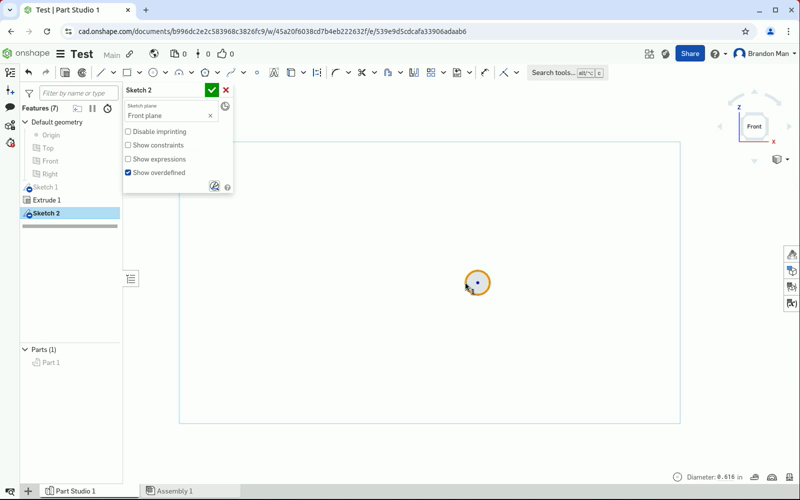
scroll(-6)
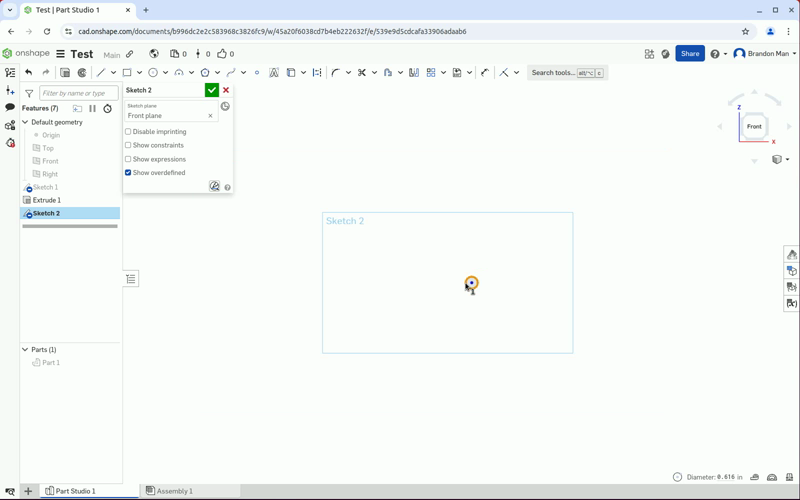
scroll(-6)
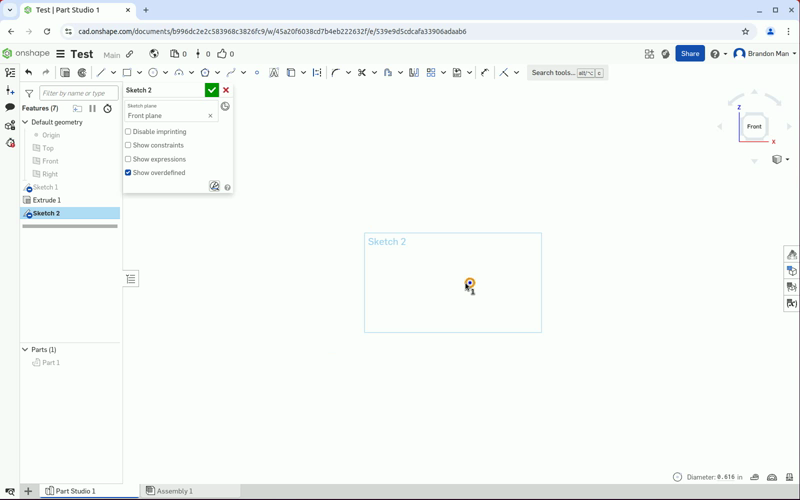
scroll(-6)
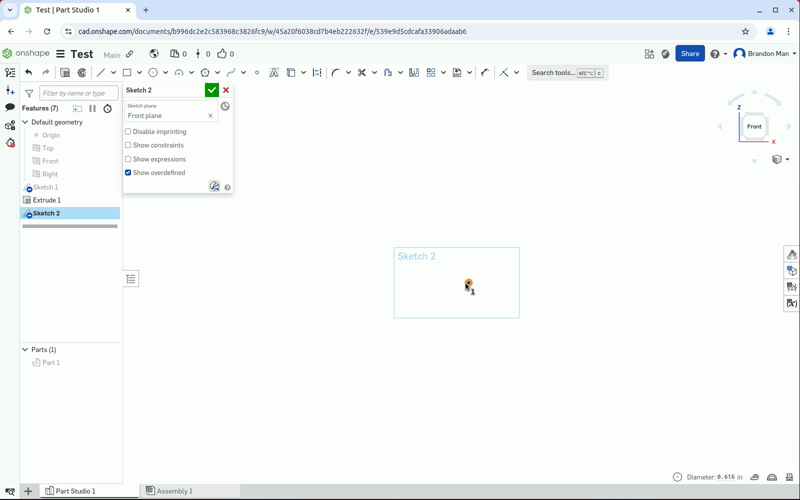
scroll(-6)
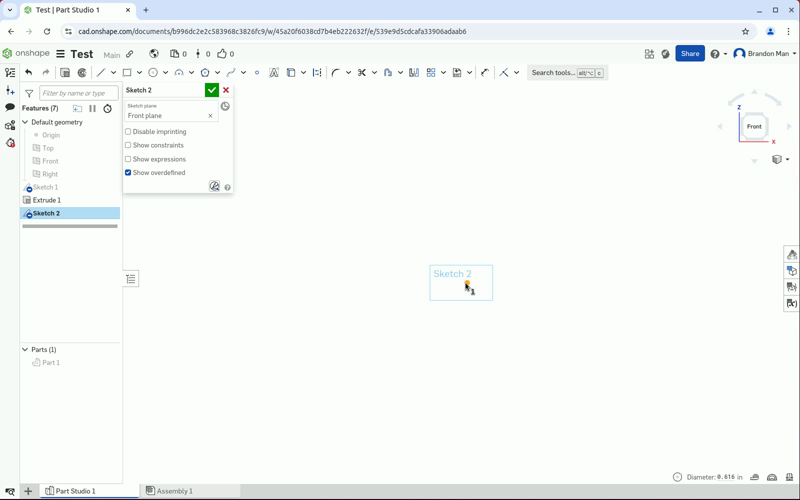
mouse_move(73, 352)
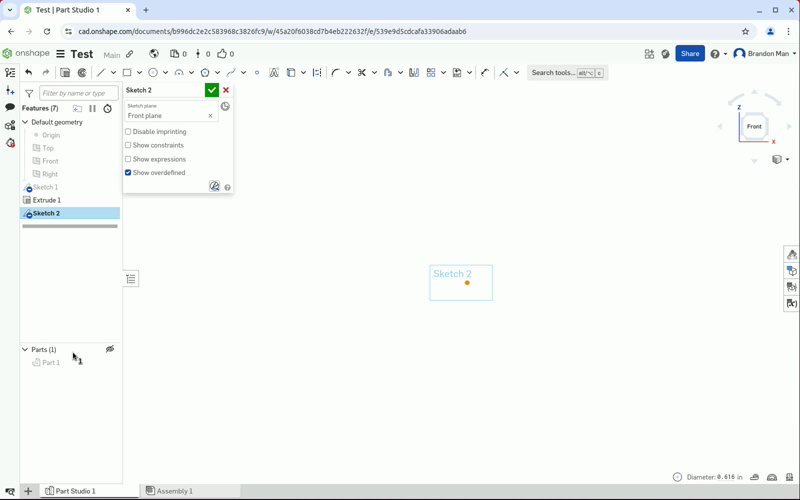
key(shift+y)
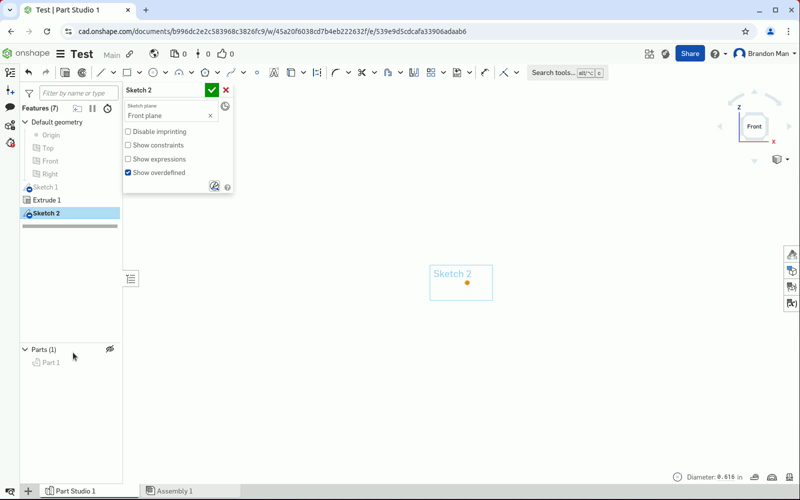
key(shift+e)
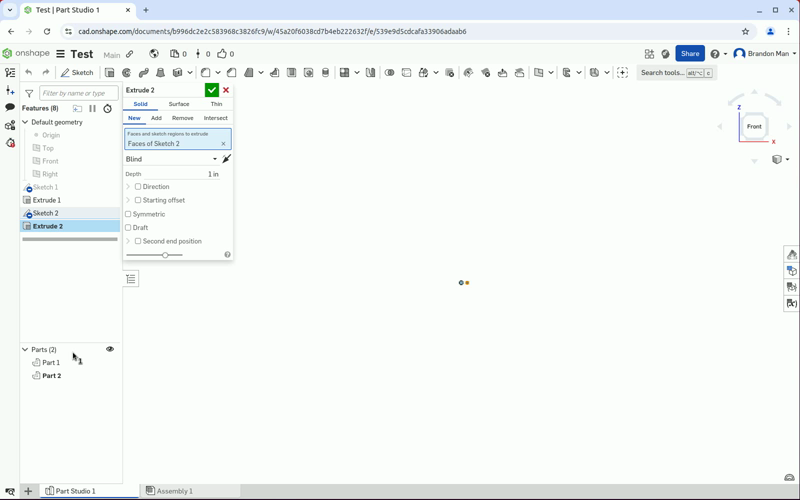
mouse_move(143, 106)
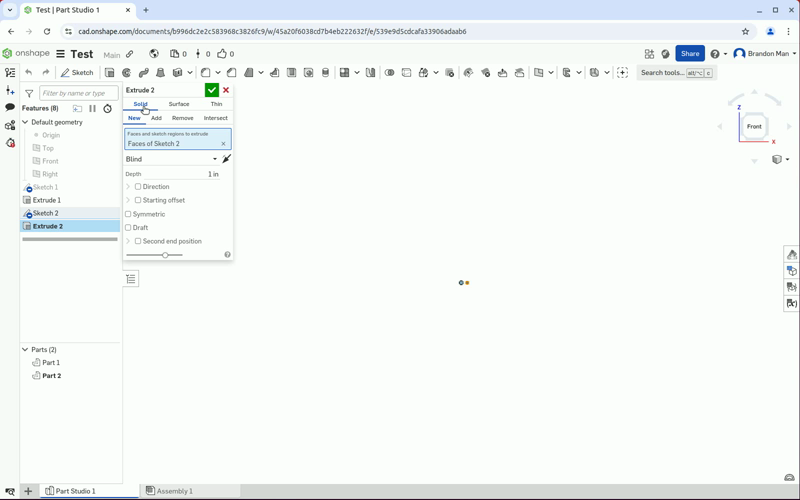
click(143, 106)
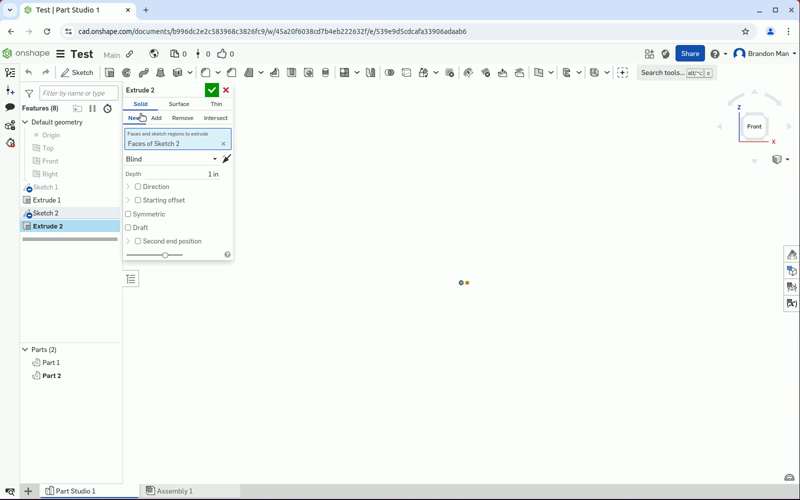
mouse_move(137, 120)
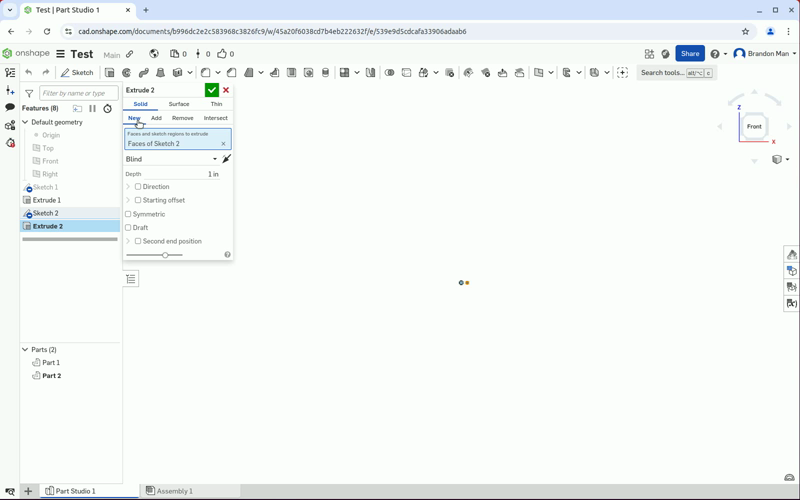
click(137, 120)
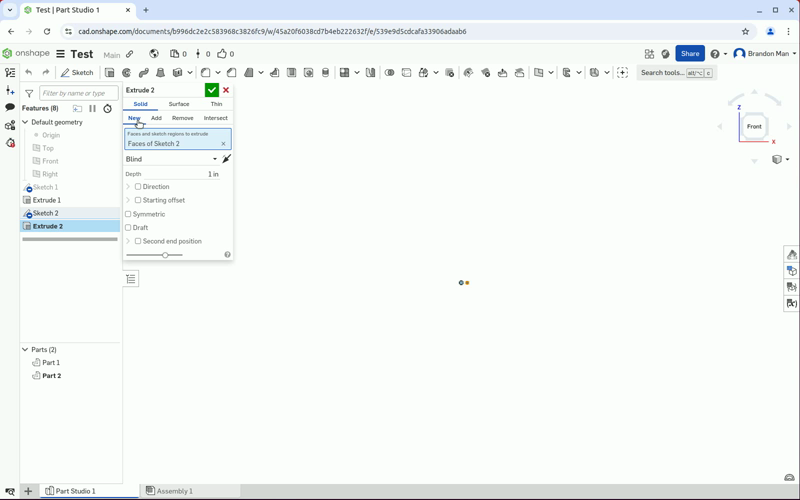
key(tab, 4)
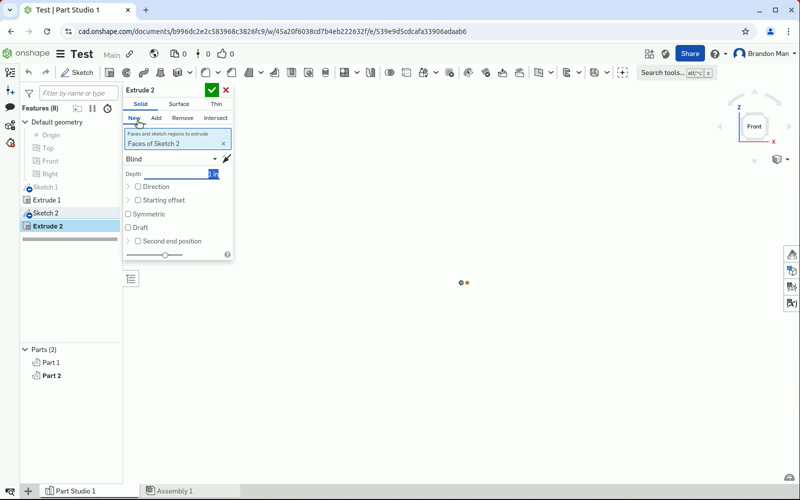
text(23.108)
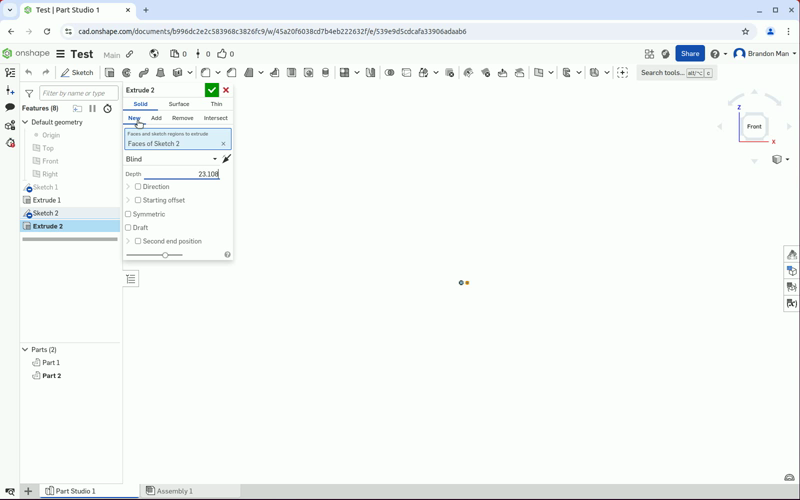
key(enter)
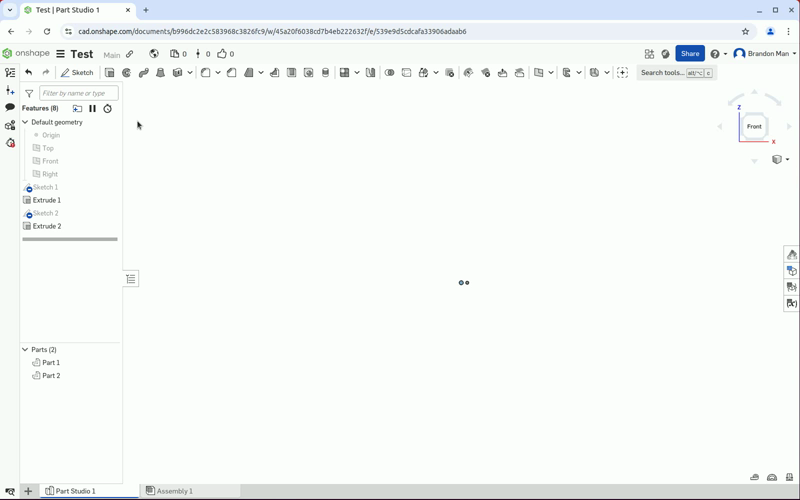
key(shift+h)
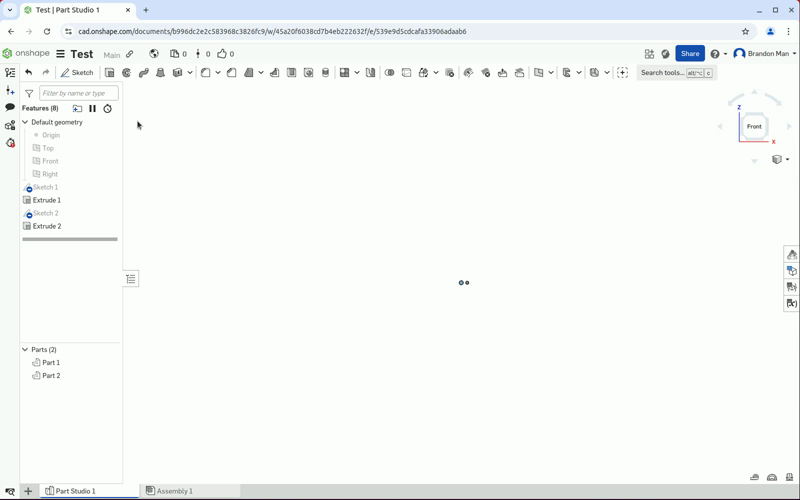
key(shift+h)
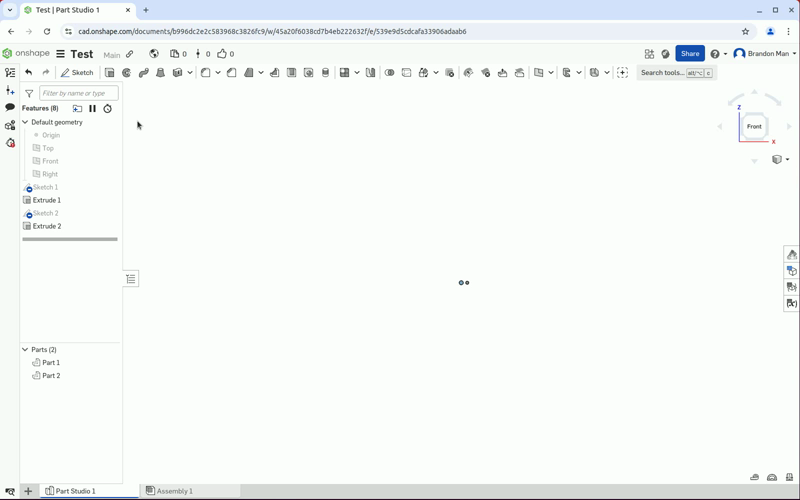
mouse_move(73, 189)
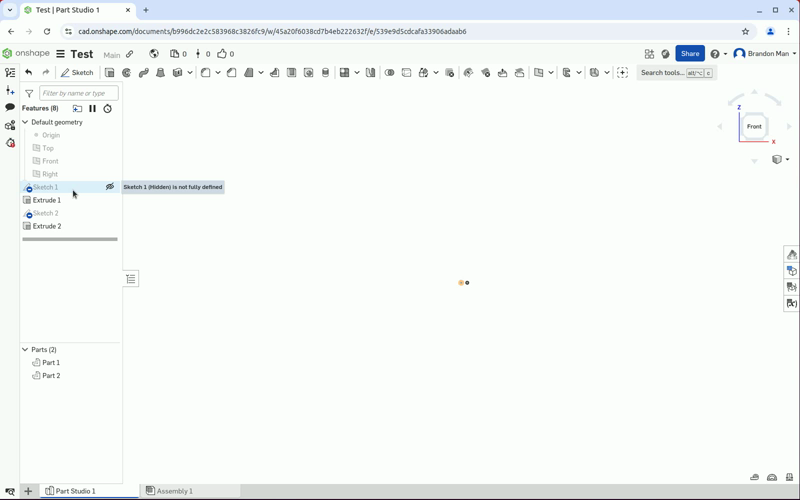
click(73, 189)
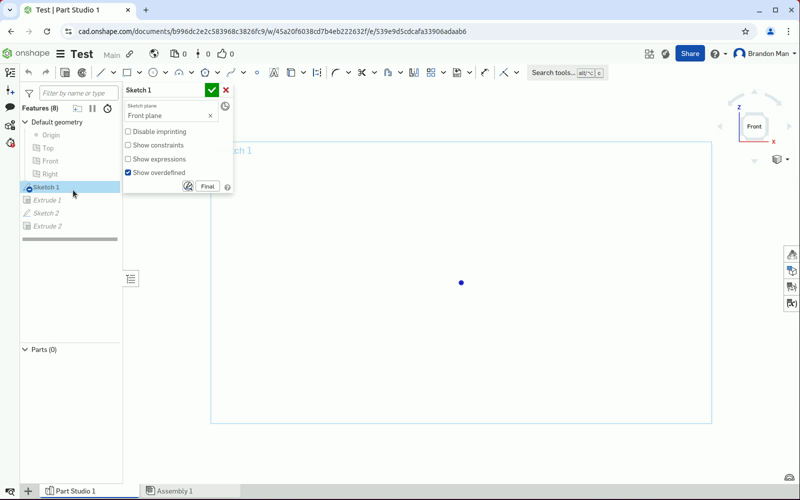
mouse_move(229, 92)
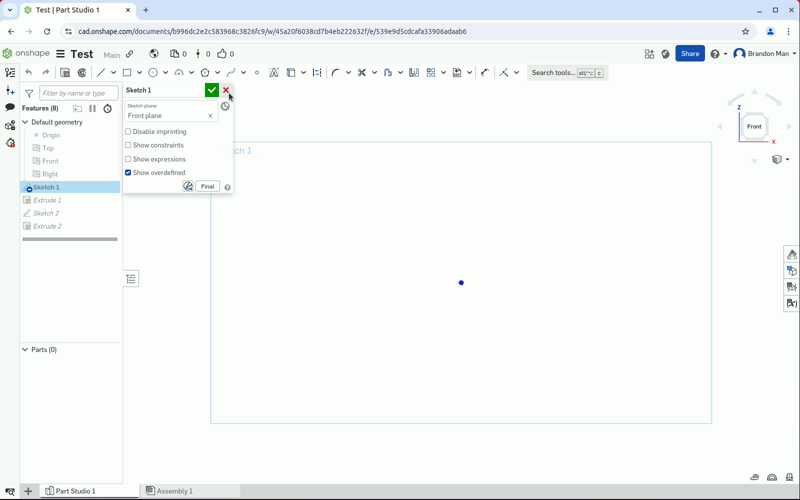
click(229, 92)
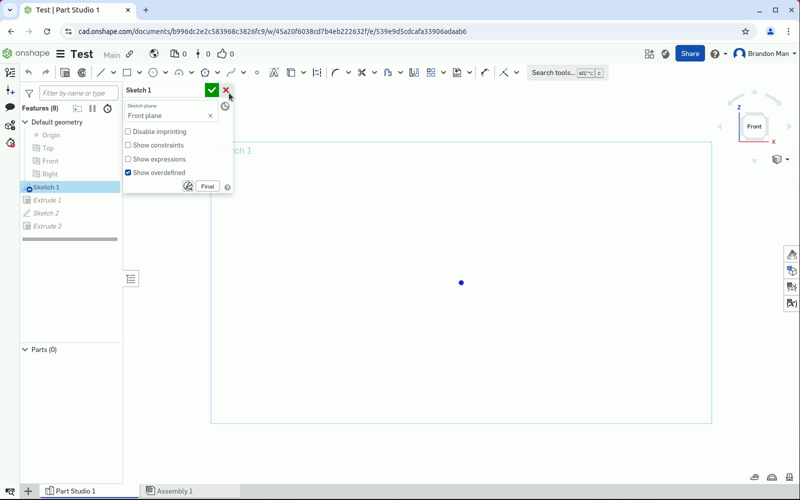
key(shift+s)
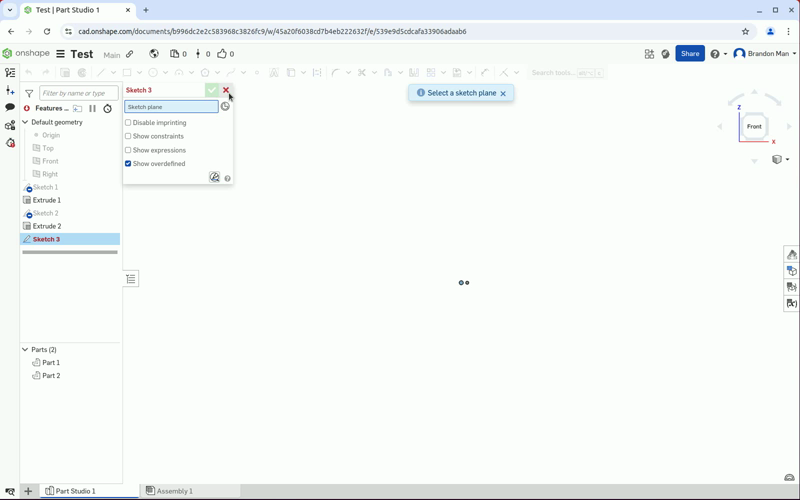
mouse_move(73, 163)
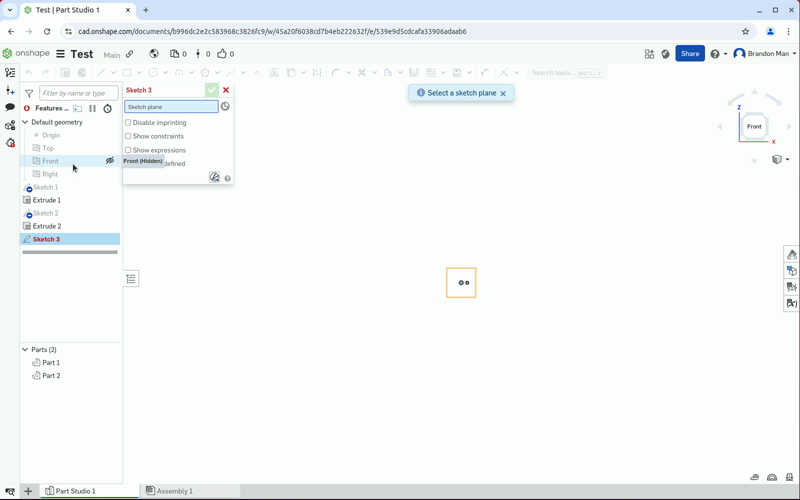
click(73, 163)
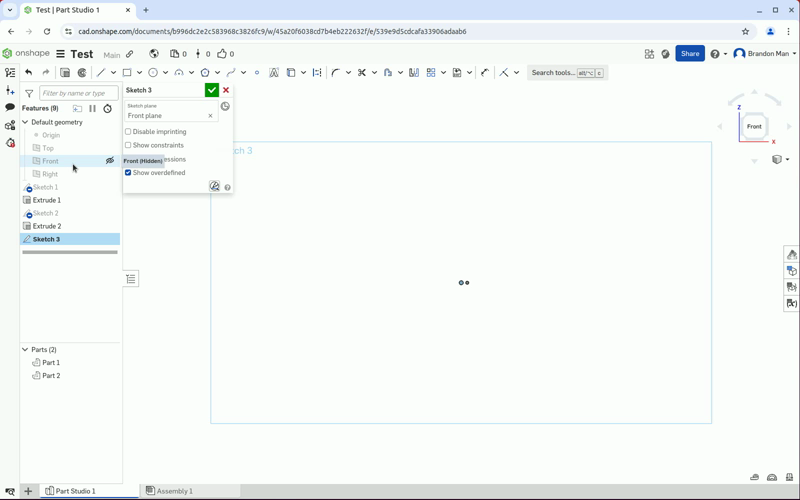
mouse_move(73, 352)
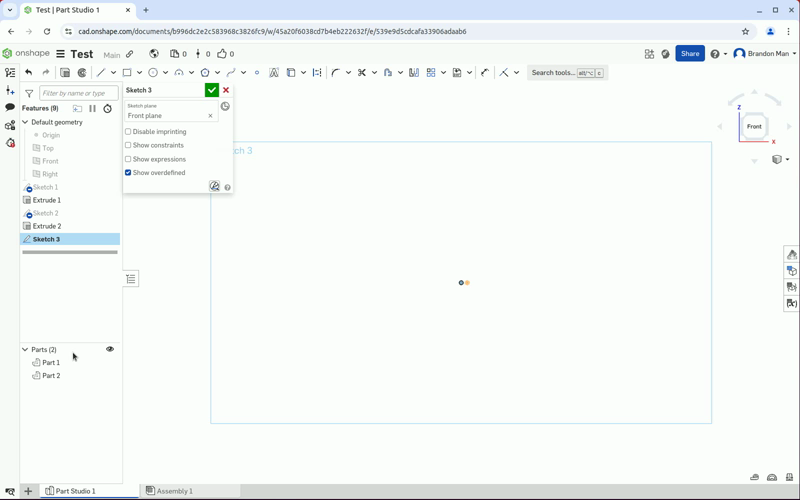
key(y)
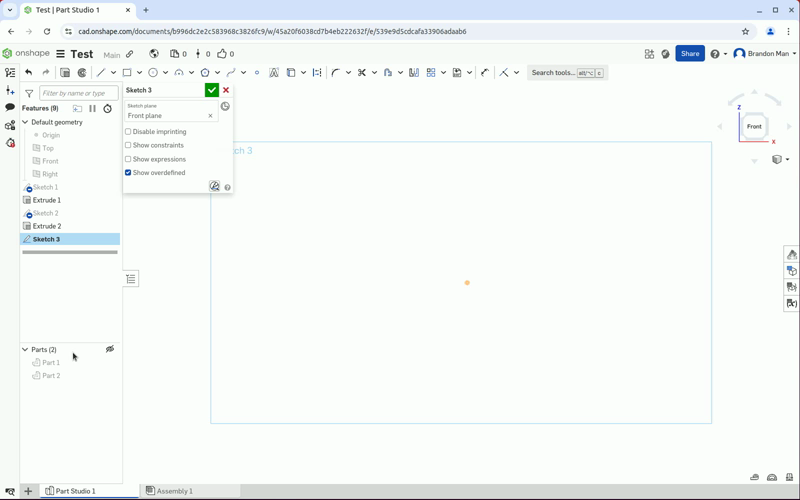
key(c)
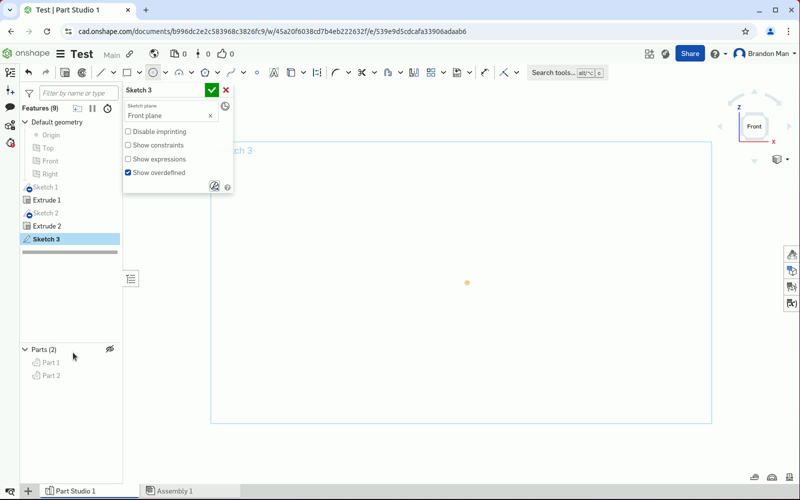
key_down(shift)
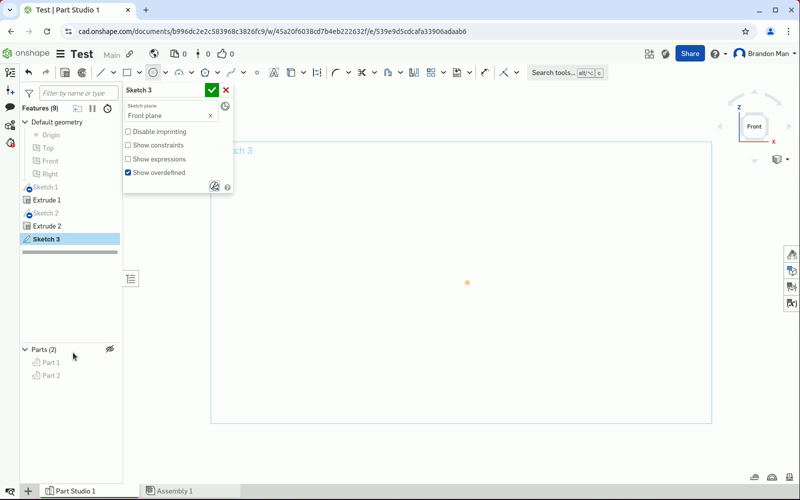
mouse_move(471, 282)
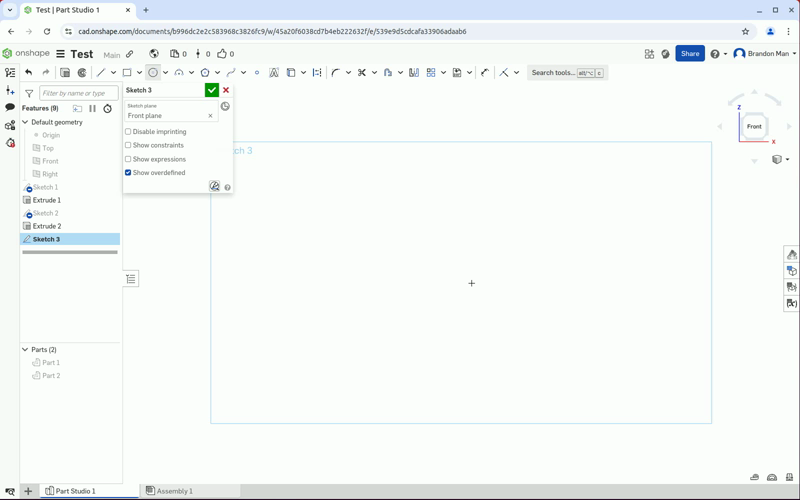
click(471, 282)
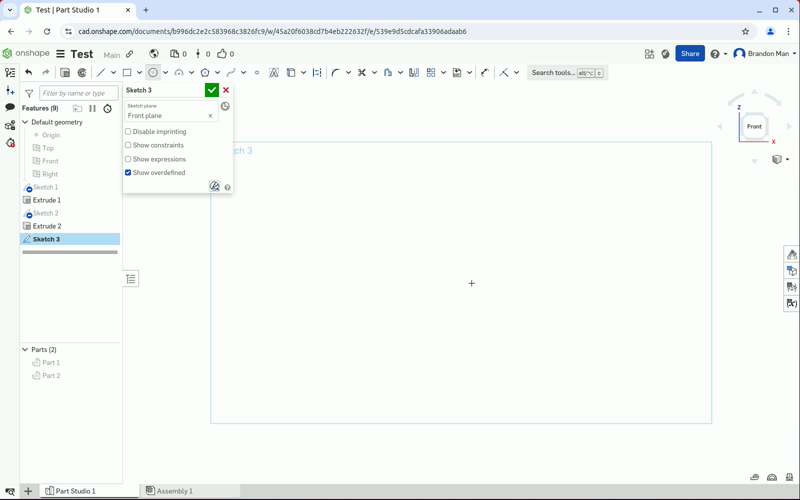
key_up(shift)
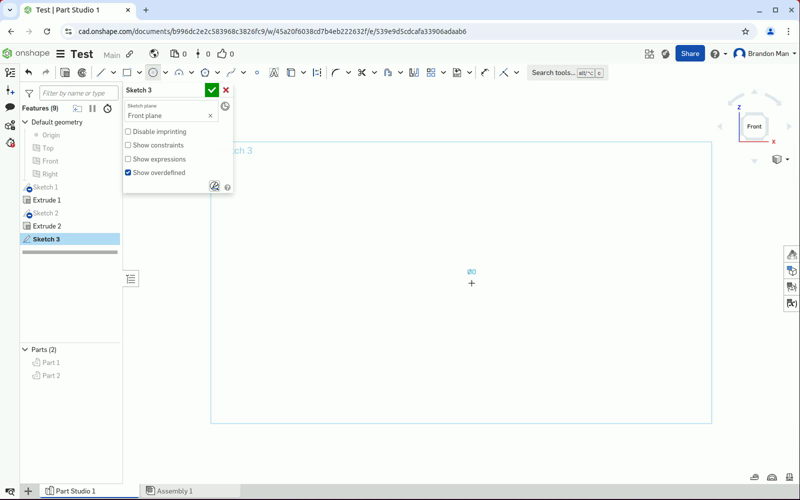
mouse_move(473, 282)
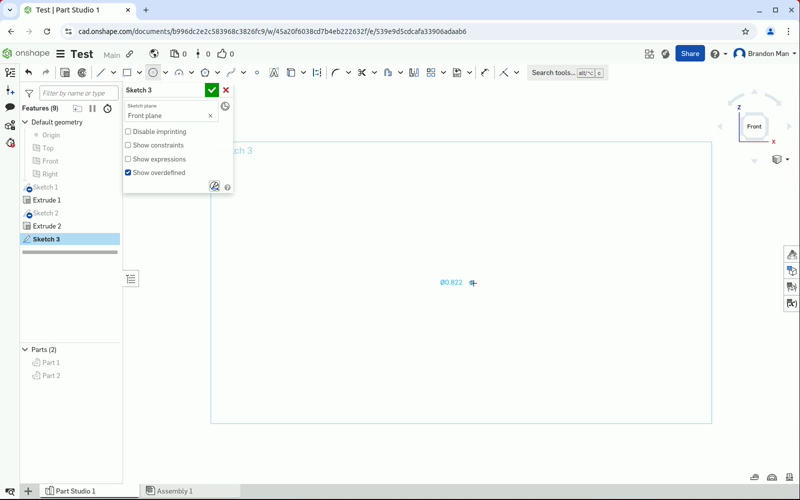
scroll(6)
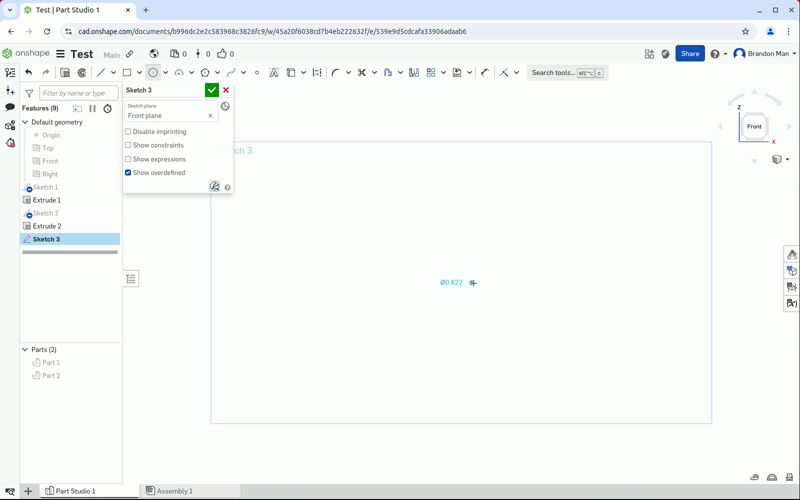
scroll(6)
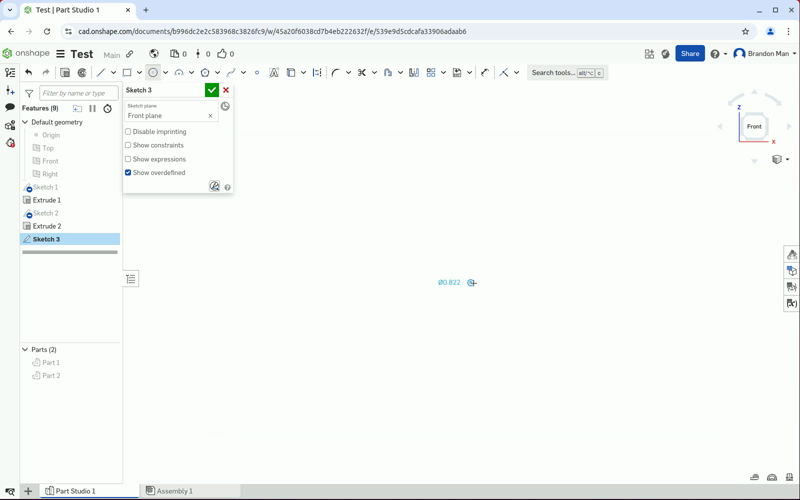
scroll(6)
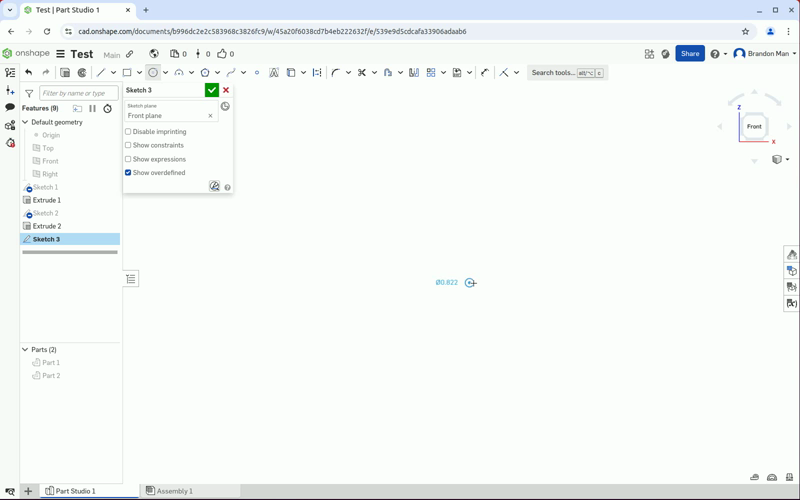
scroll(6)
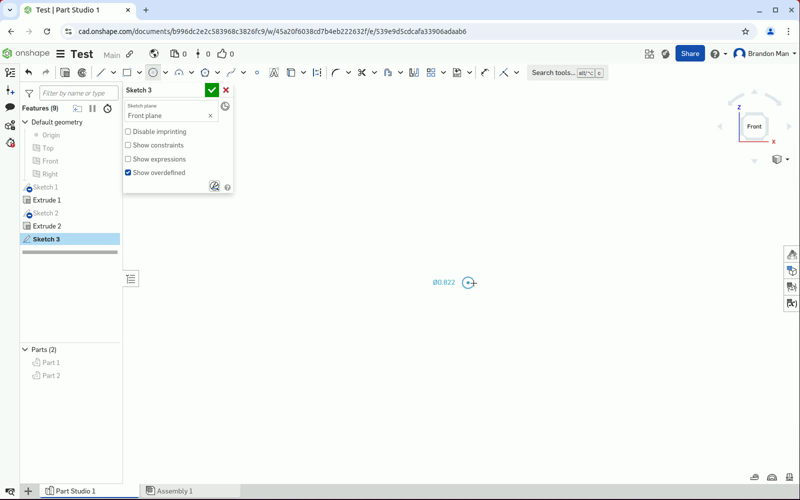
scroll(6)
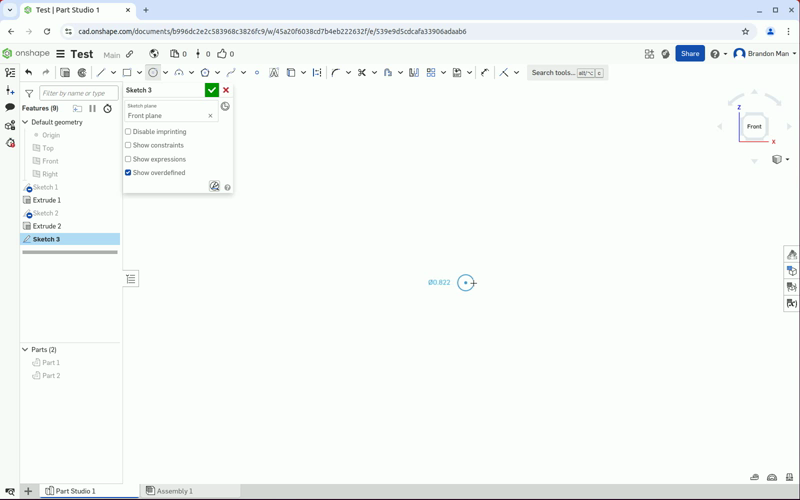
scroll(6)
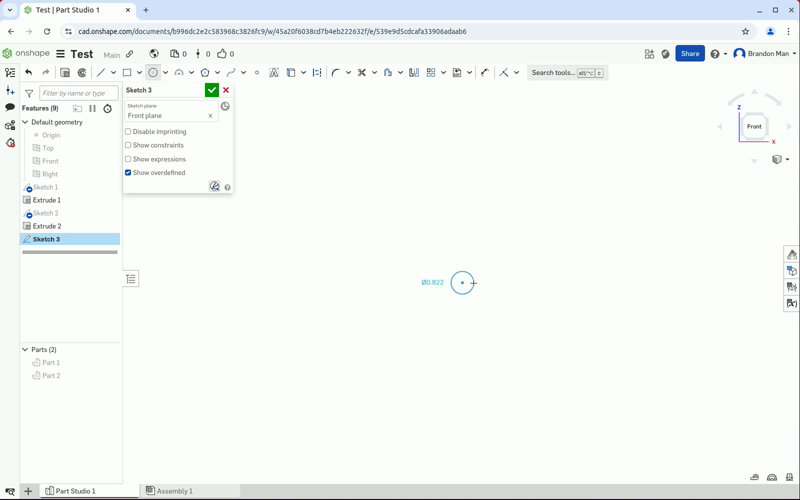
scroll(6)
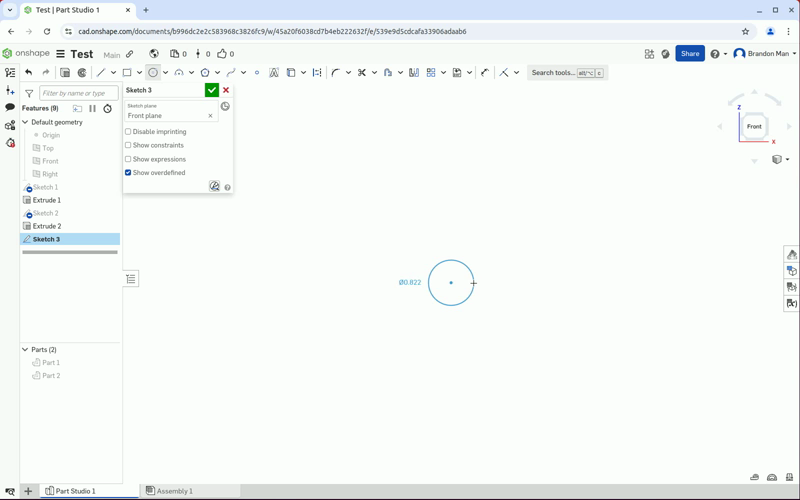
click(473, 282)
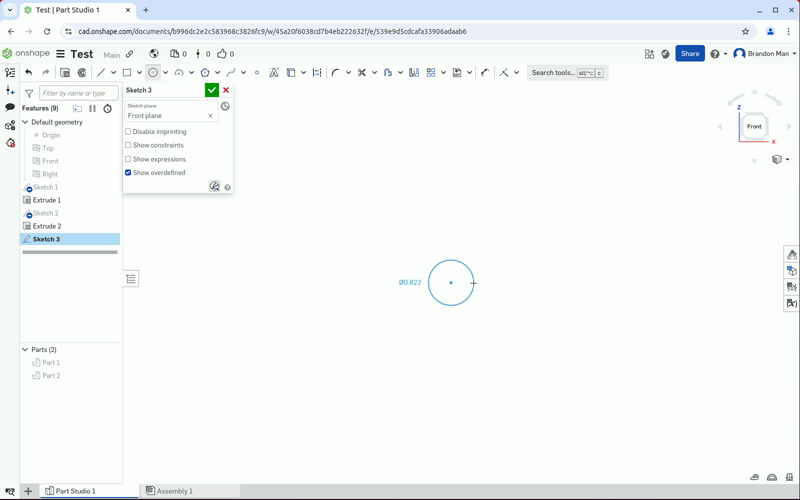
scroll(-6)
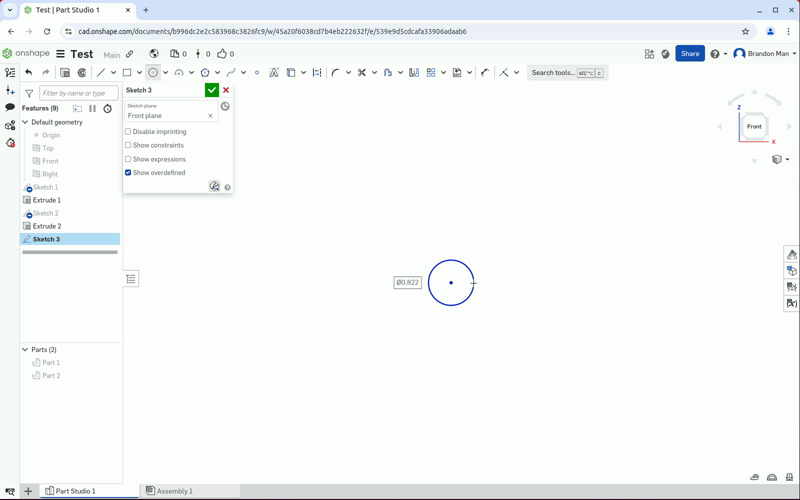
scroll(-6)
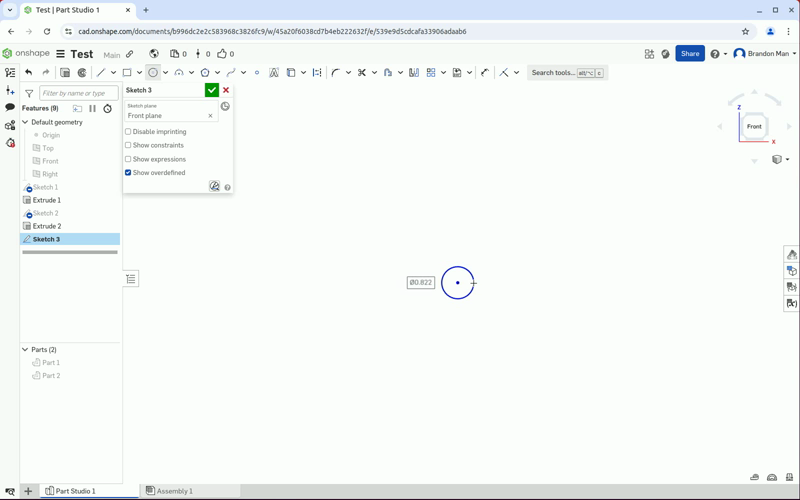
scroll(-6)
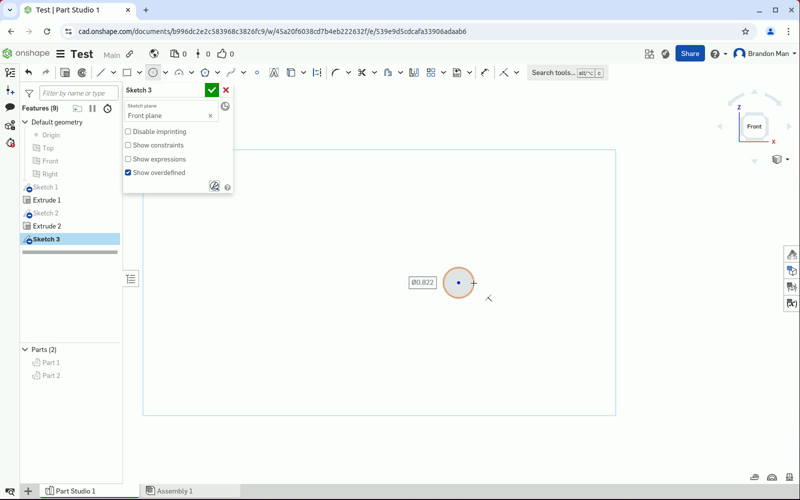
scroll(-6)
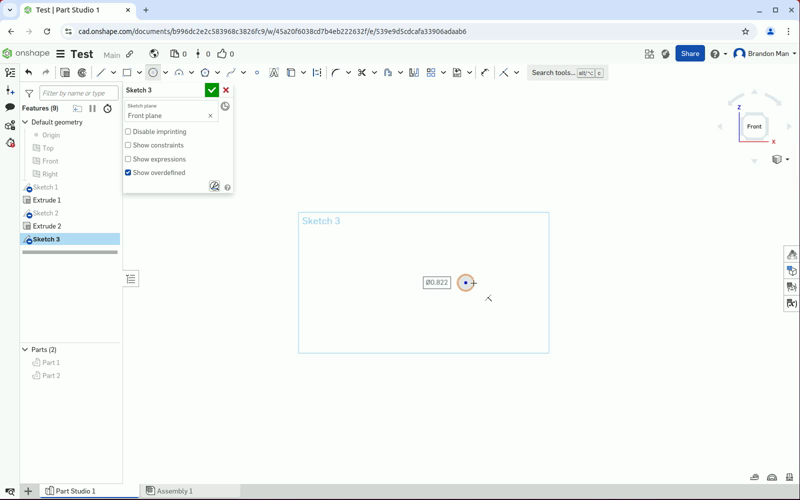
scroll(-6)
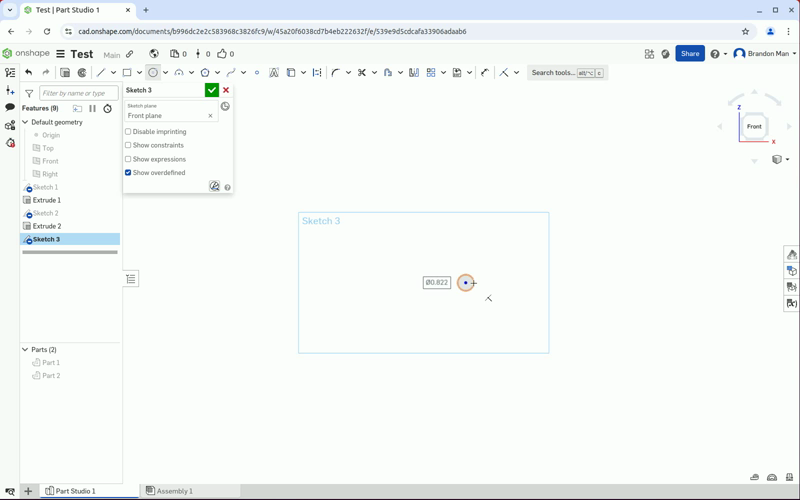
scroll(-6)
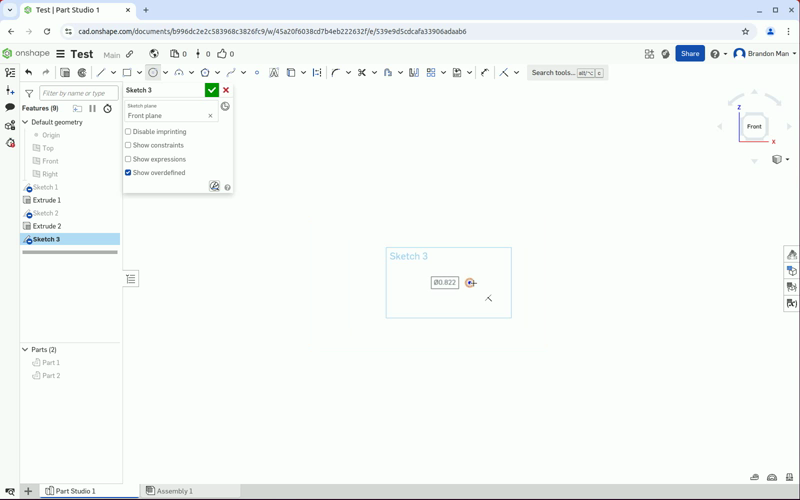
scroll(-6)
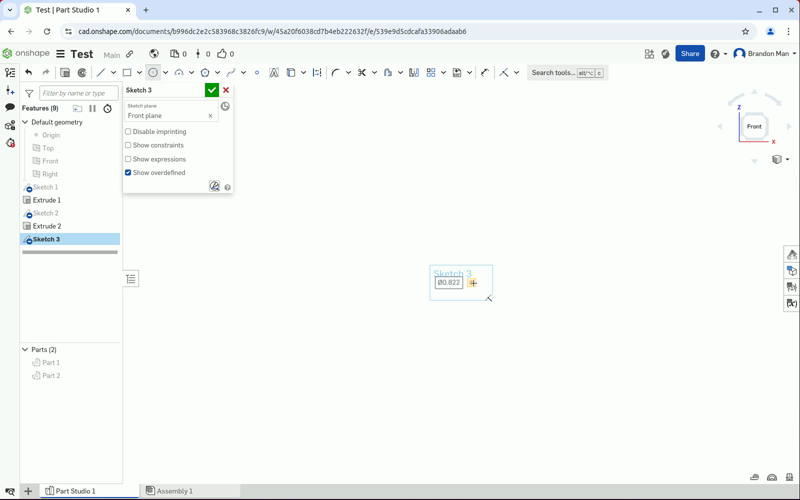
key(esc)
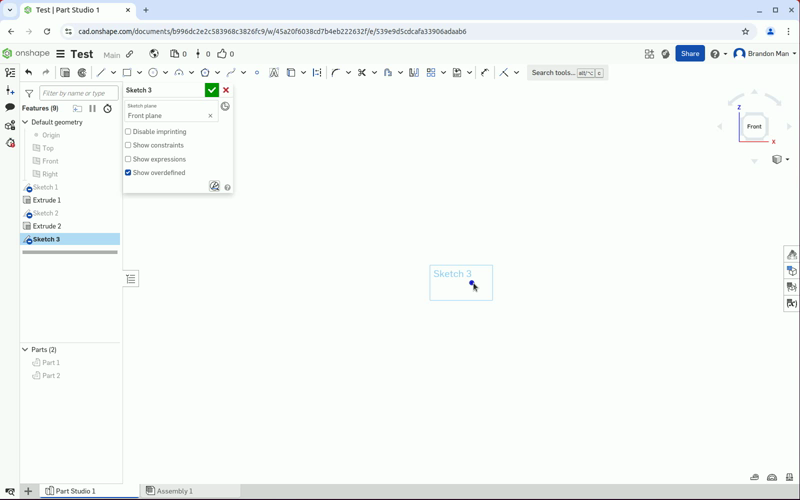
mouse_move(471, 283)
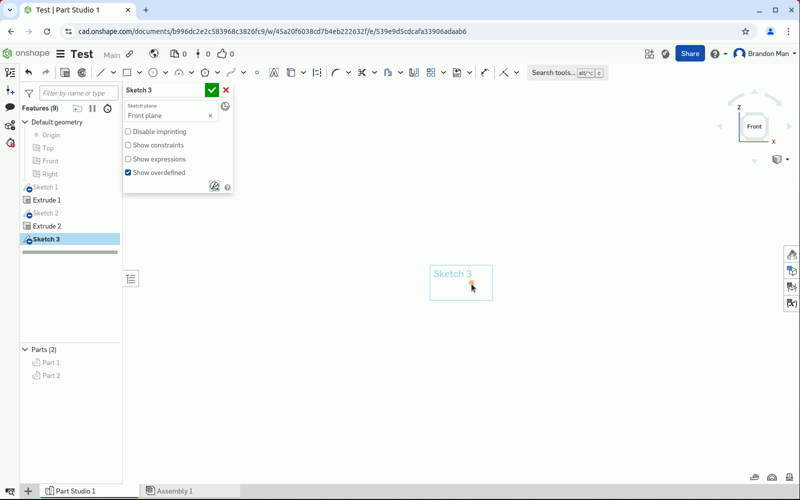
scroll(6)
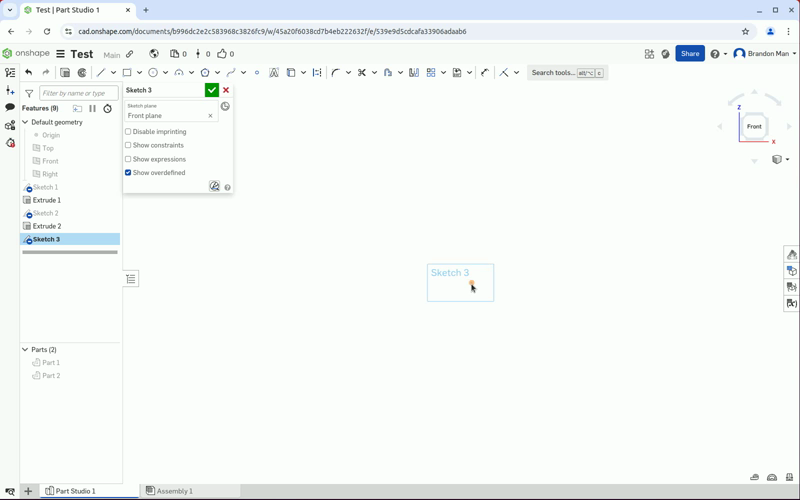
scroll(6)
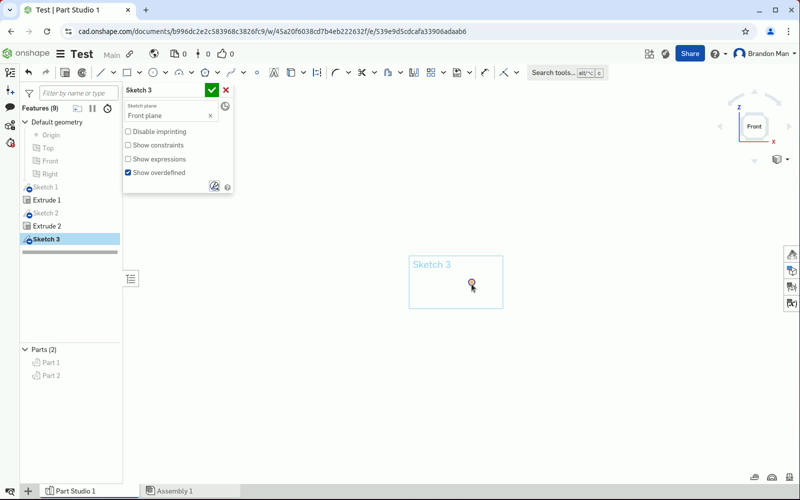
scroll(6)
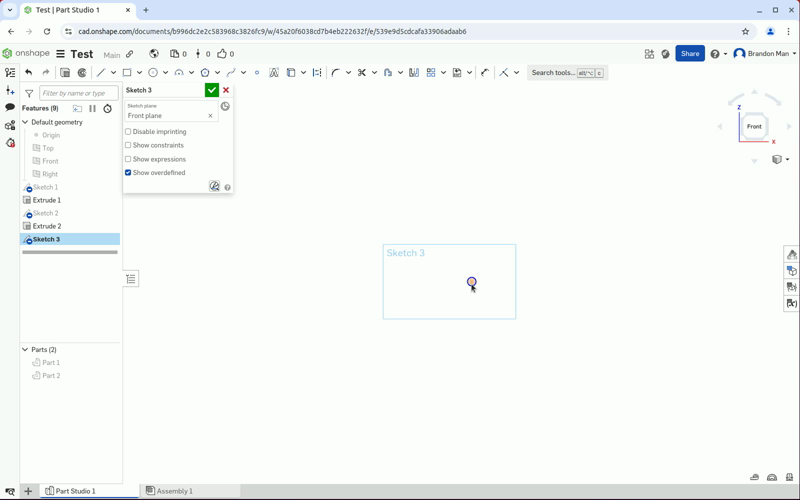
scroll(6)
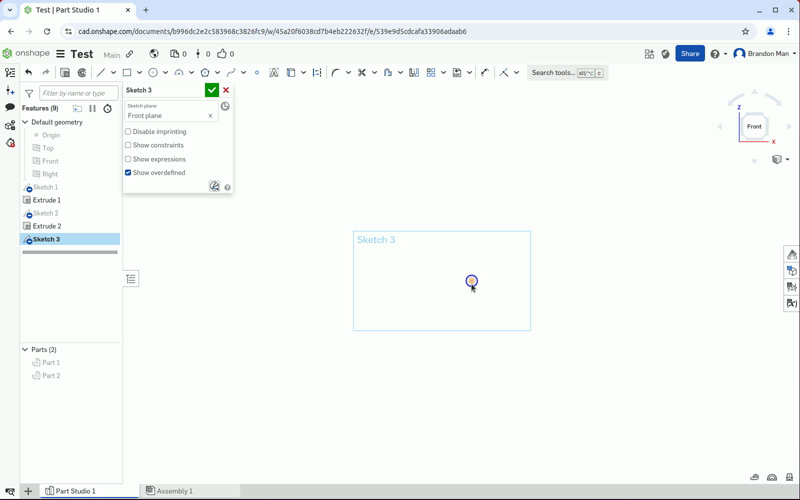
scroll(6)
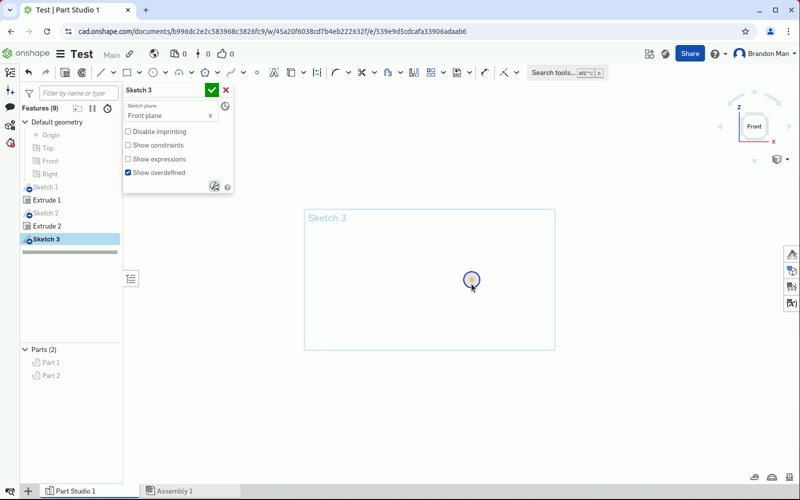
scroll(6)
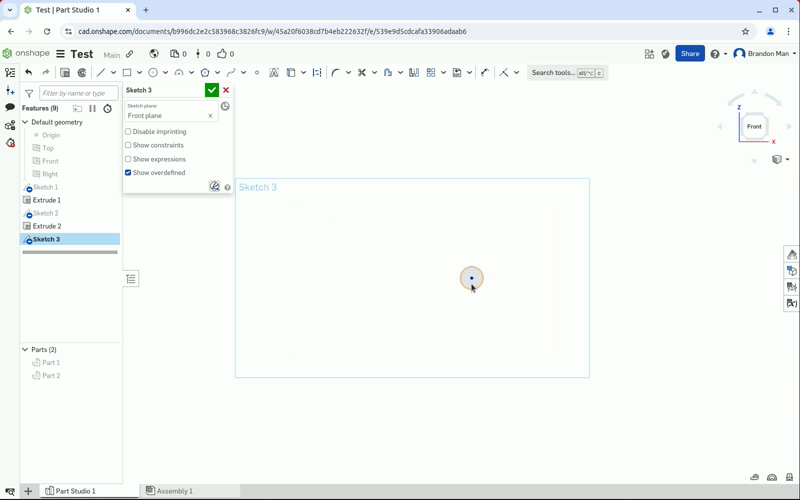
scroll(6)
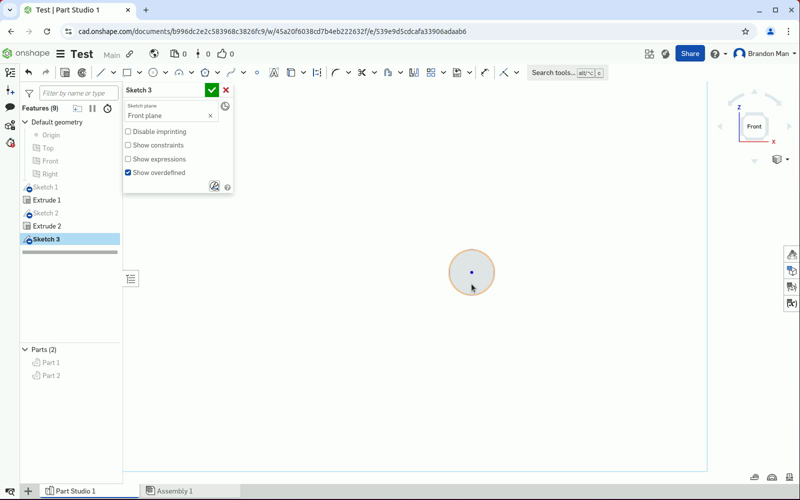
click(471, 283)
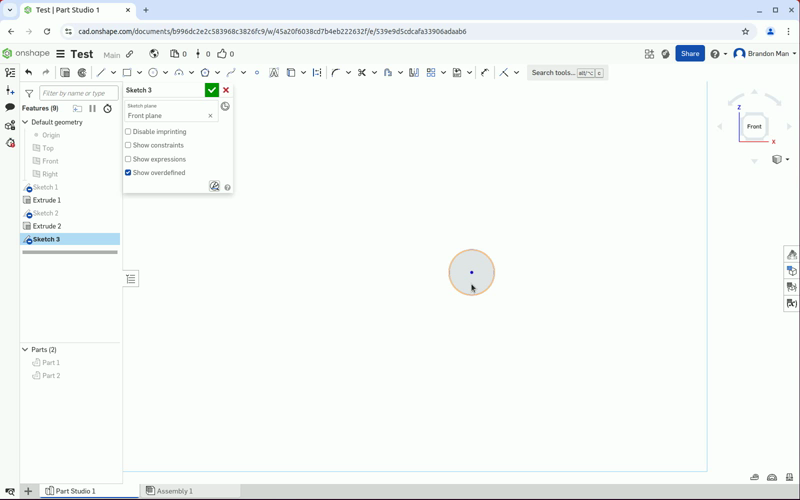
scroll(-6)
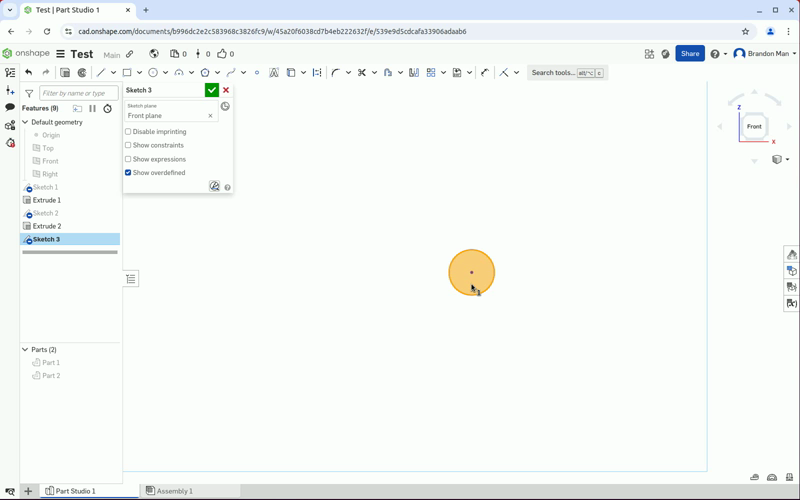
scroll(-6)
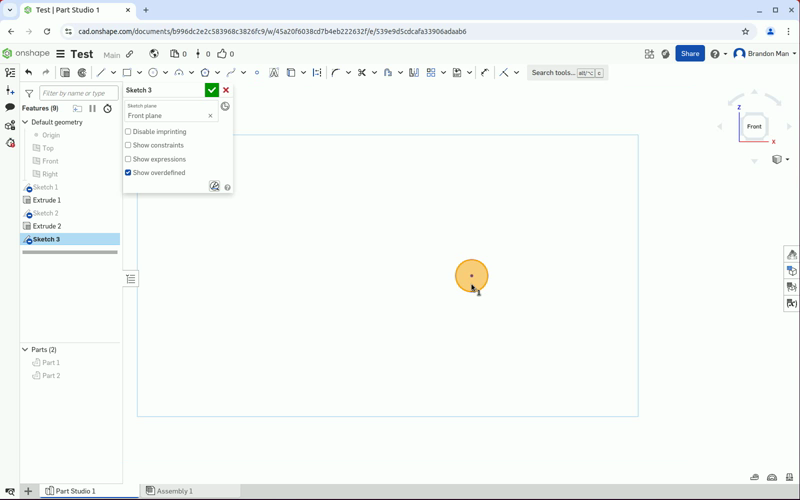
scroll(-6)
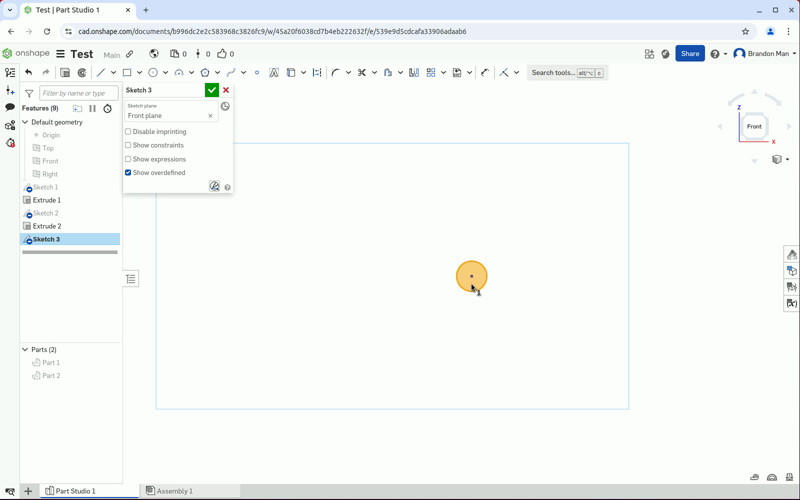
scroll(-6)
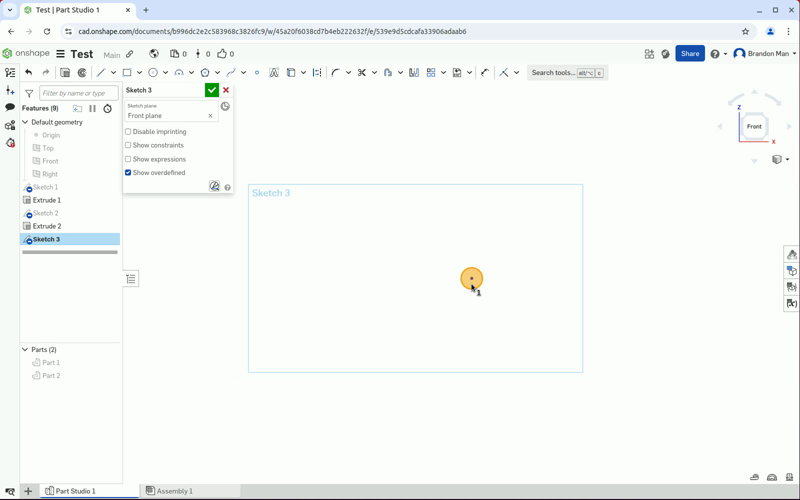
scroll(-6)
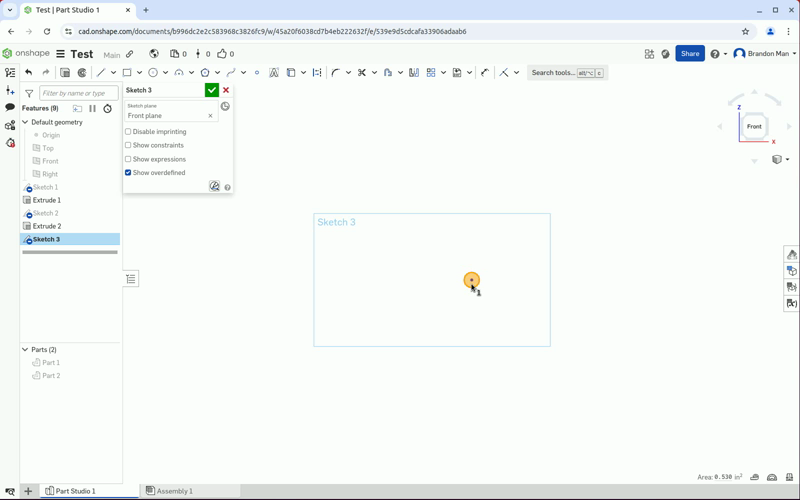
scroll(-6)
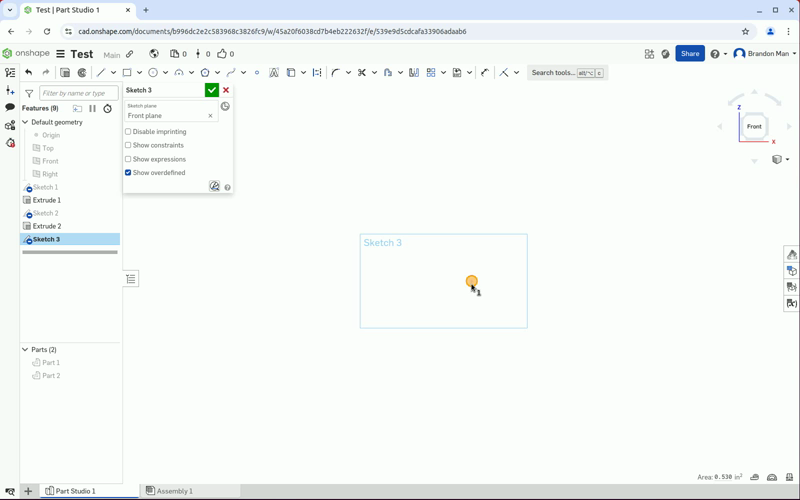
scroll(-6)
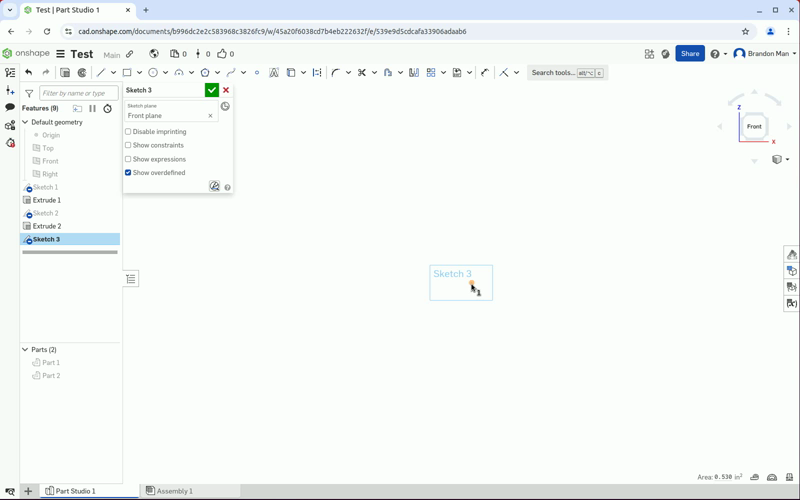
mouse_move(73, 352)
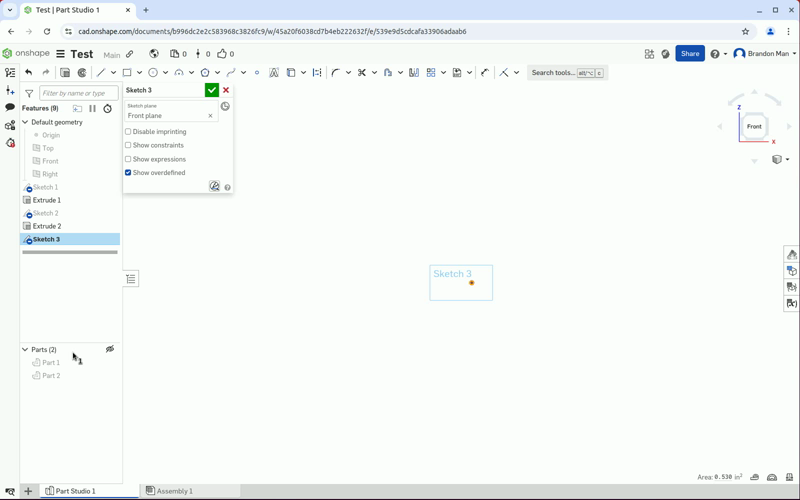
key(shift+y)
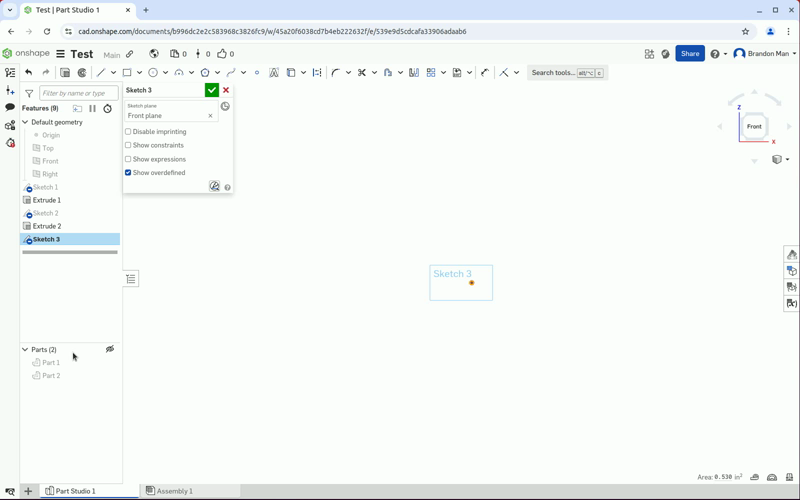
key(shift+e)
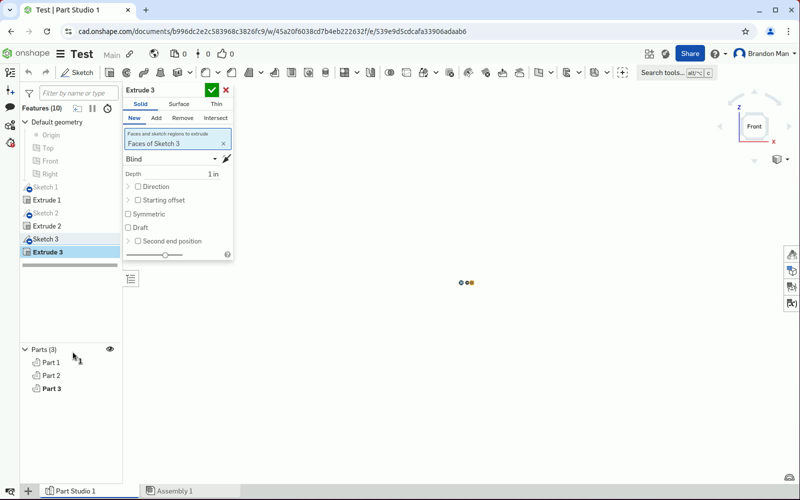
mouse_move(143, 106)
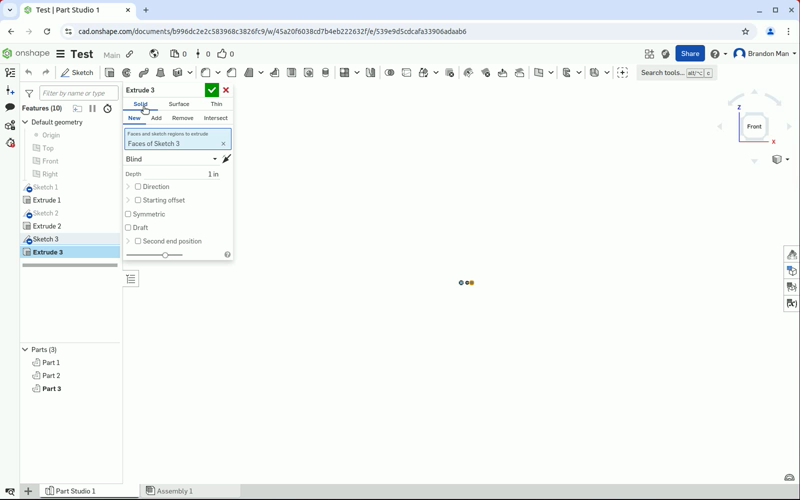
click(143, 106)
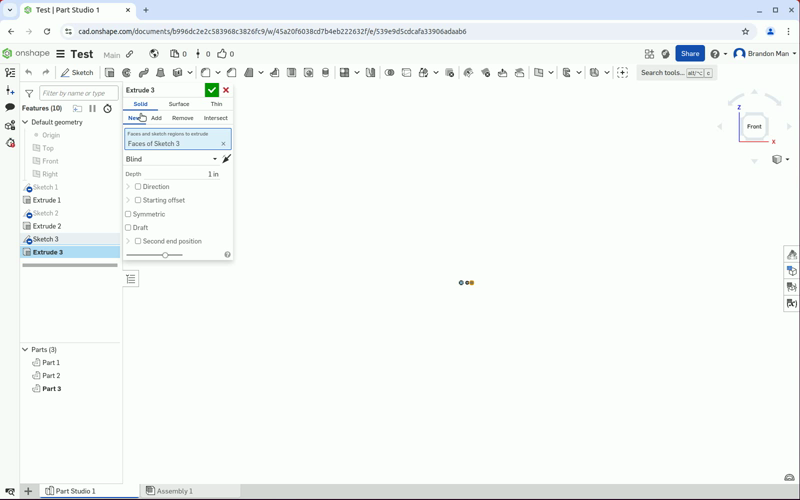
mouse_move(137, 120)
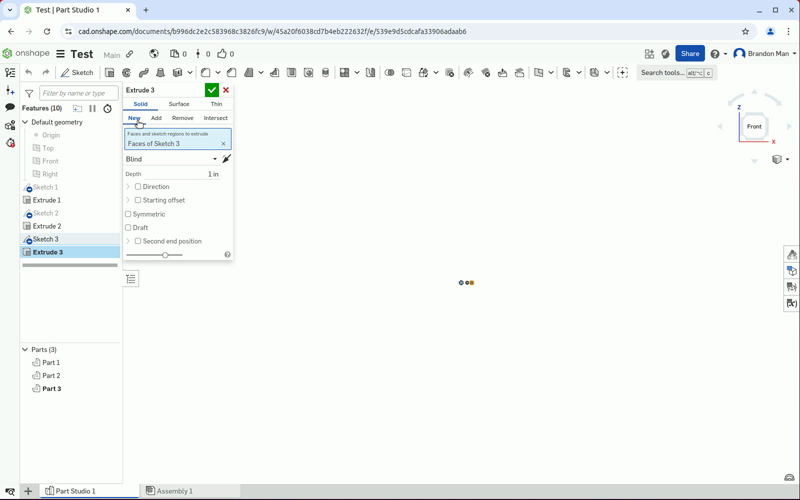
click(137, 120)
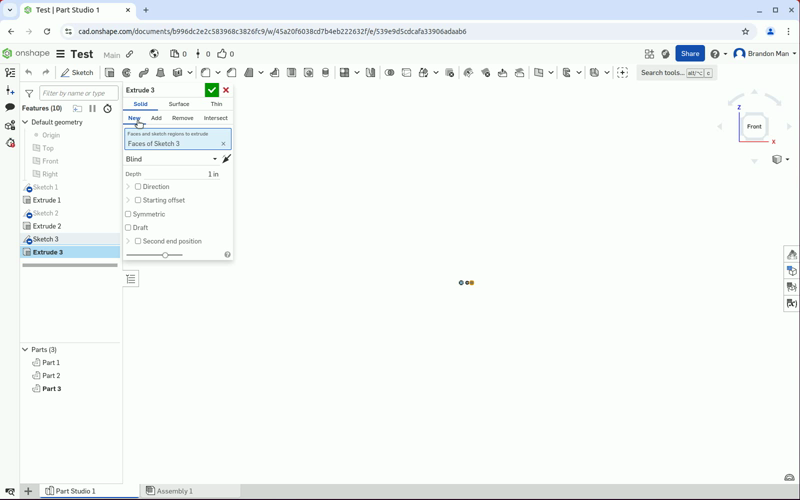
key(tab, 4)
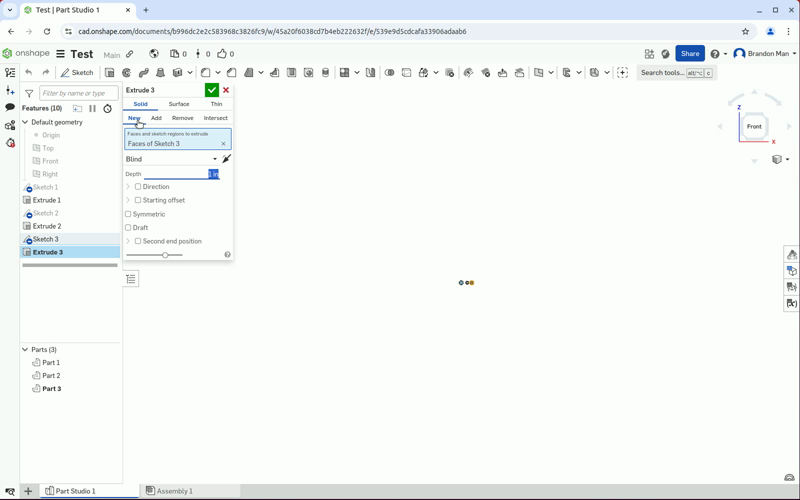
text(18.294)
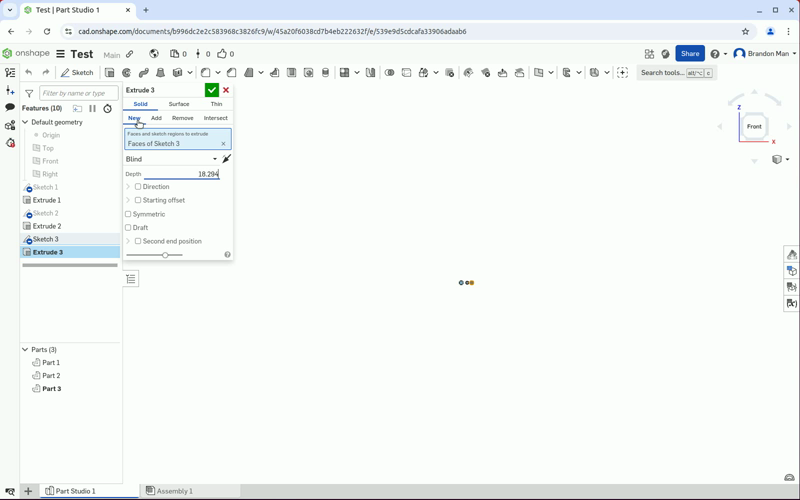
key(enter)
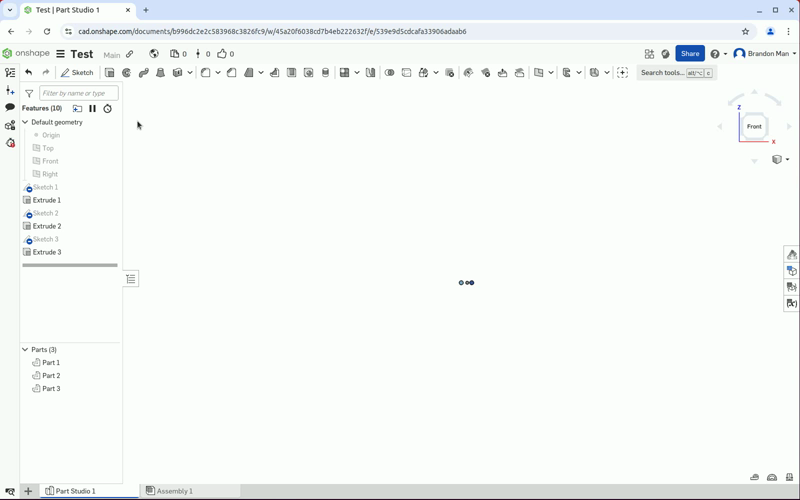
key(shift+h)
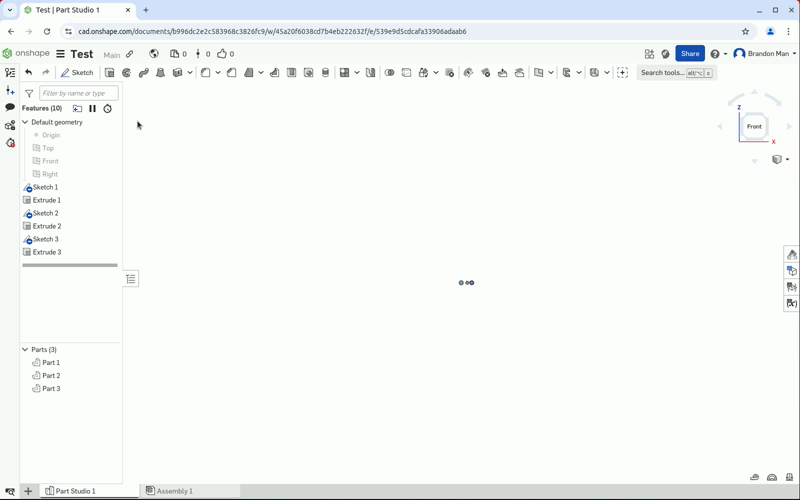
key(shift+h)
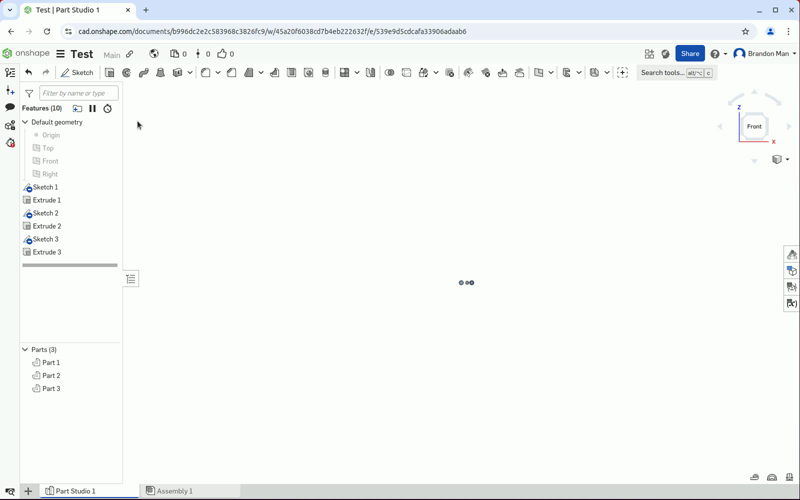
key(shift+7)
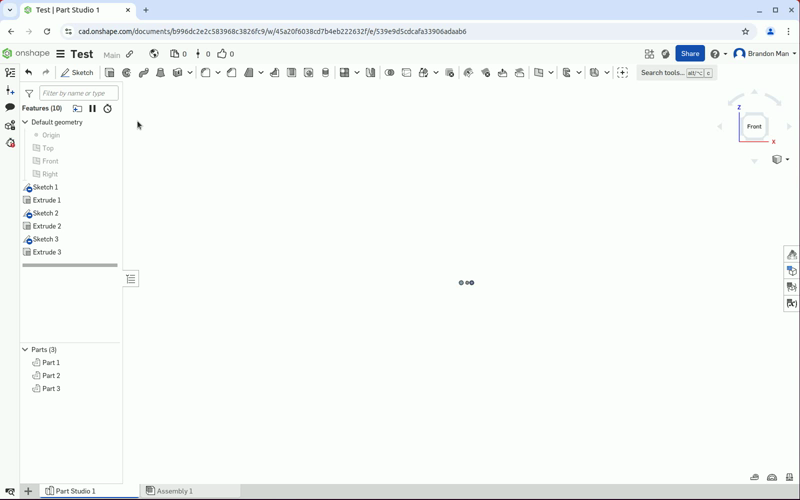
key(left, 2)
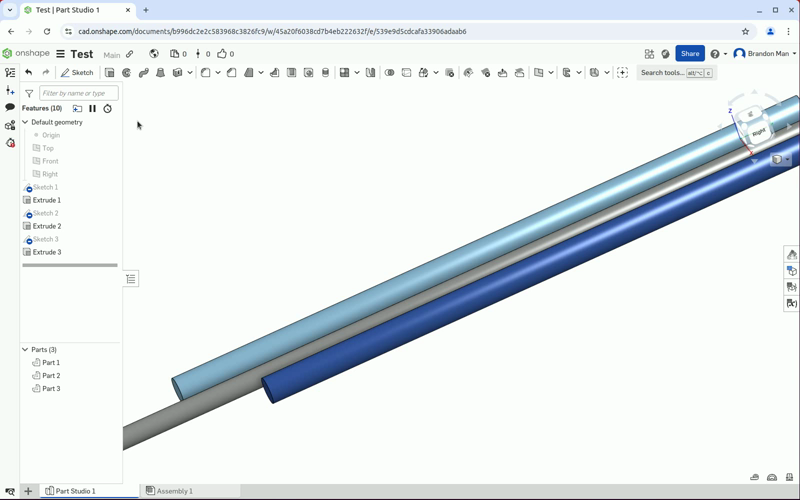
key(down, 2)
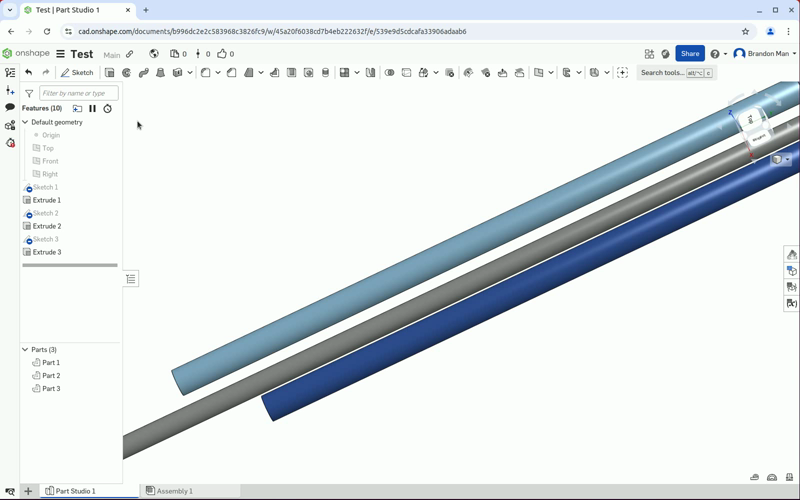
key(up, 2)
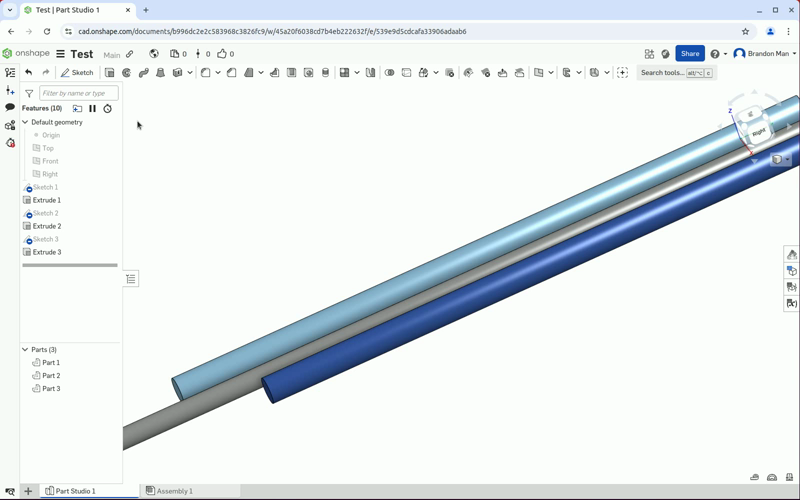
key(right, 2)
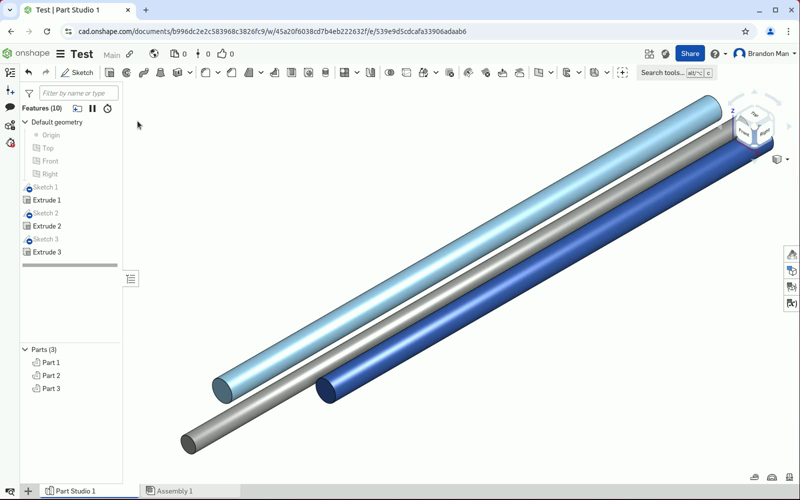
mouse_move(73, 189)
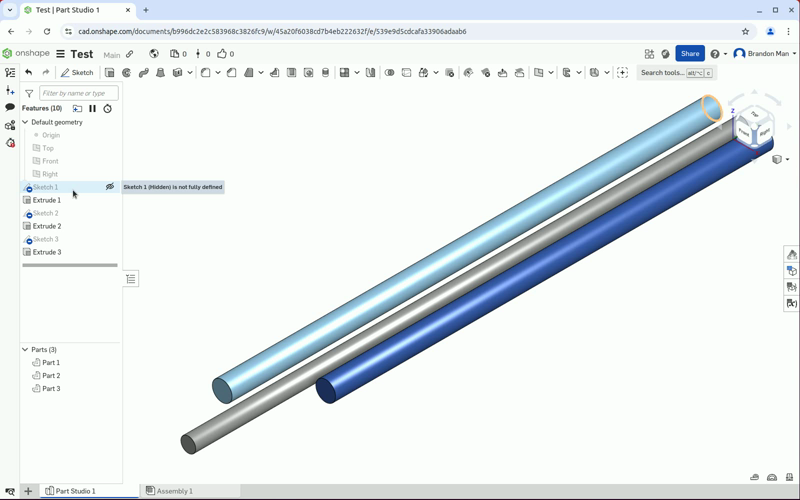
click(73, 189)